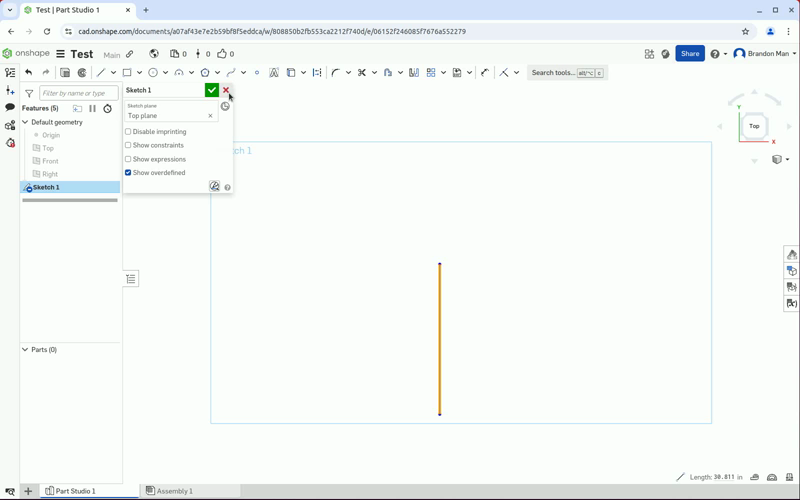
key(shift+h)
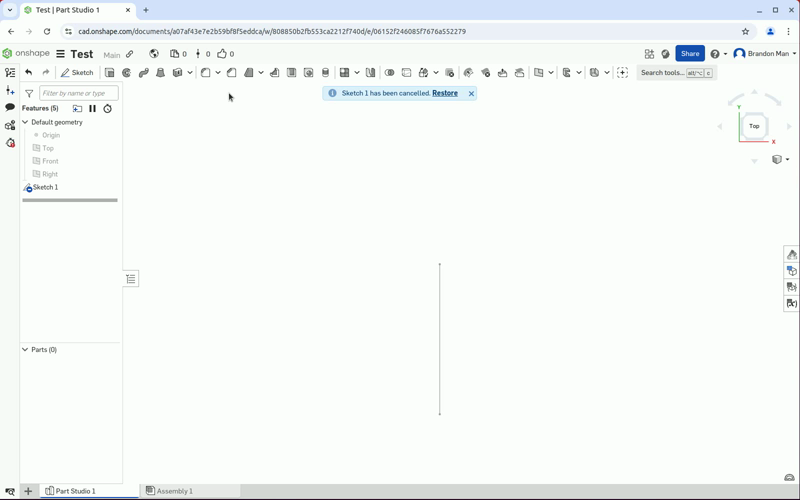
mouse_move(73, 352)
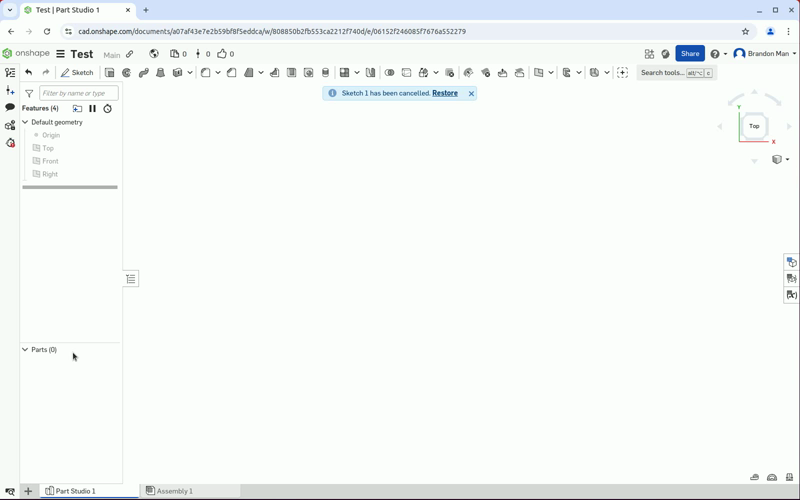
key(y)
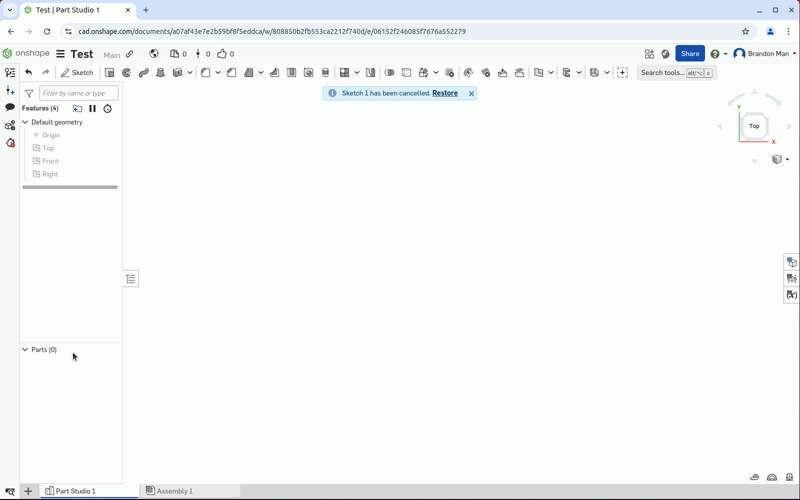
key(shift+p)
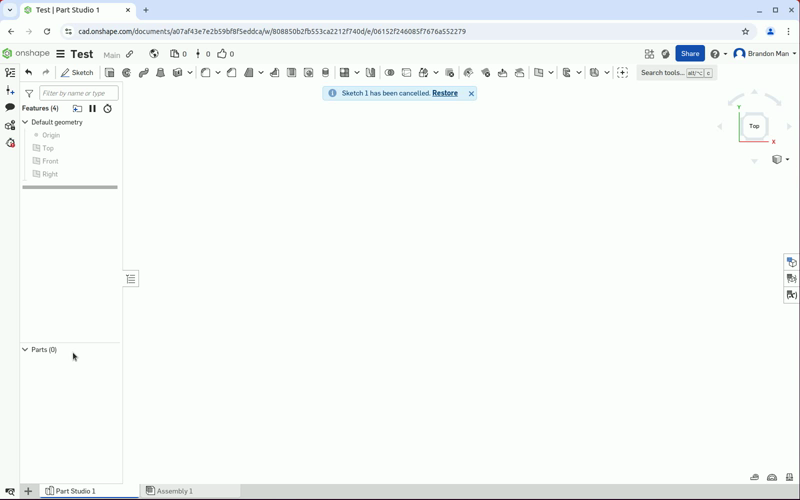
key(space)
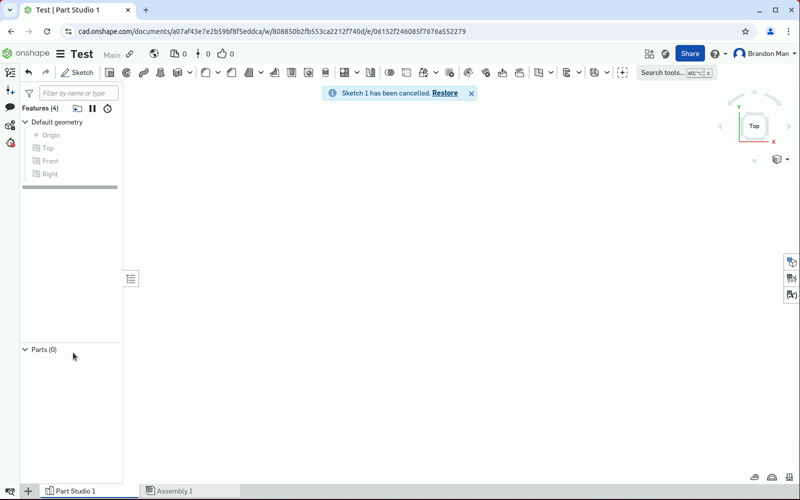
key_down(shift)
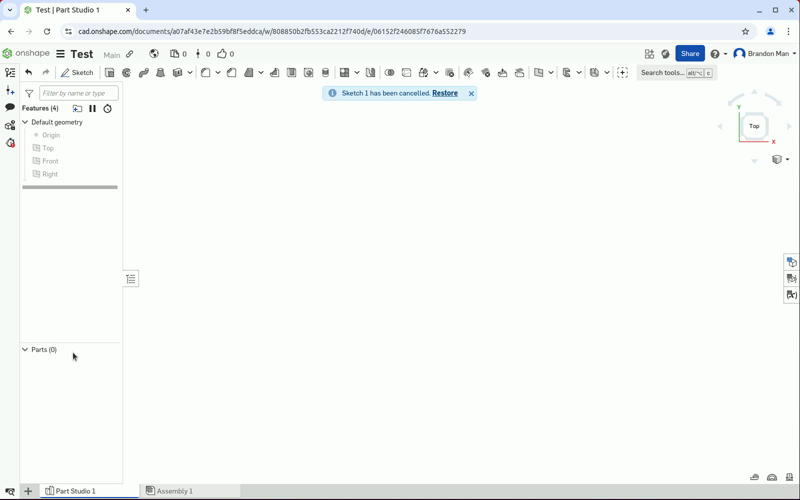
key(up)
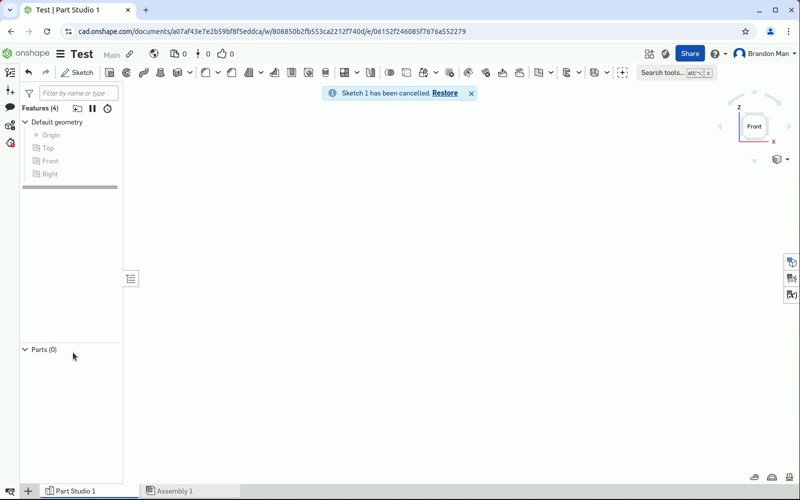
key_up(shift)
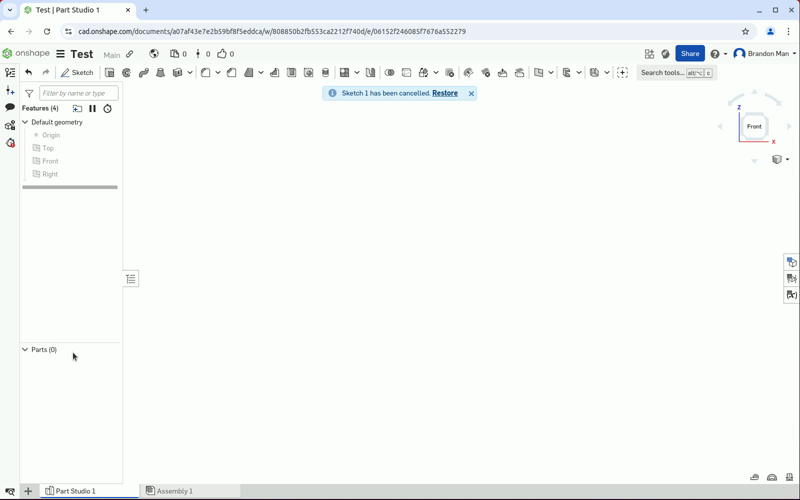
mouse_move(73, 352)
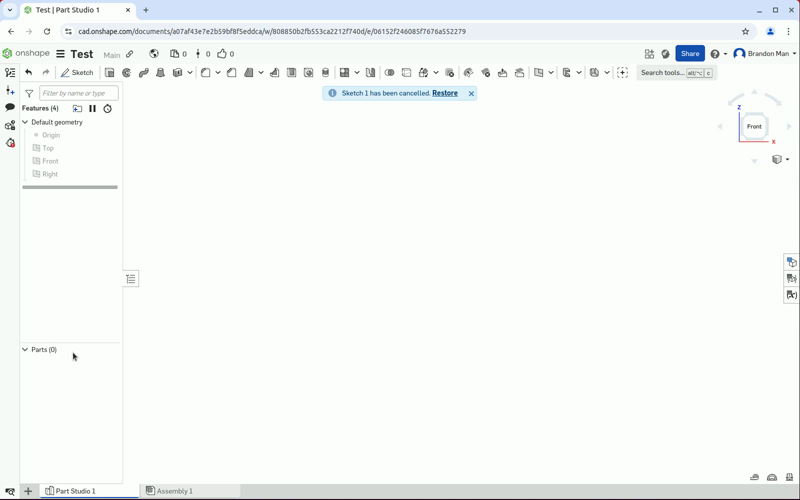
key(shift+y)
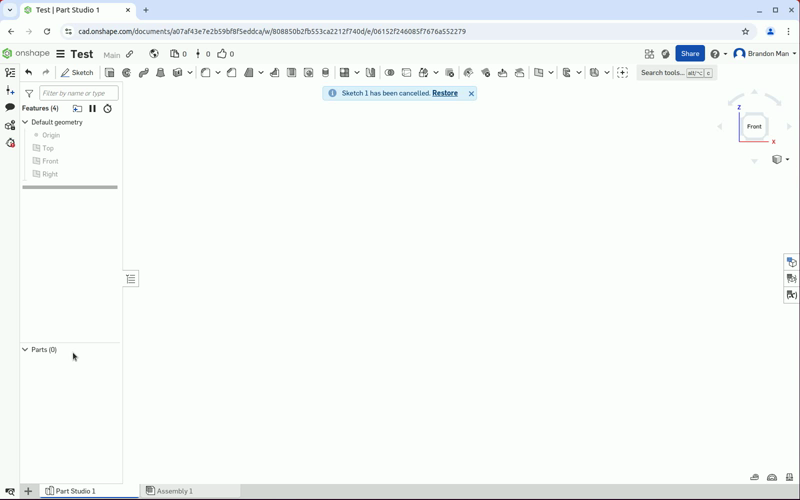
key(shift+s)
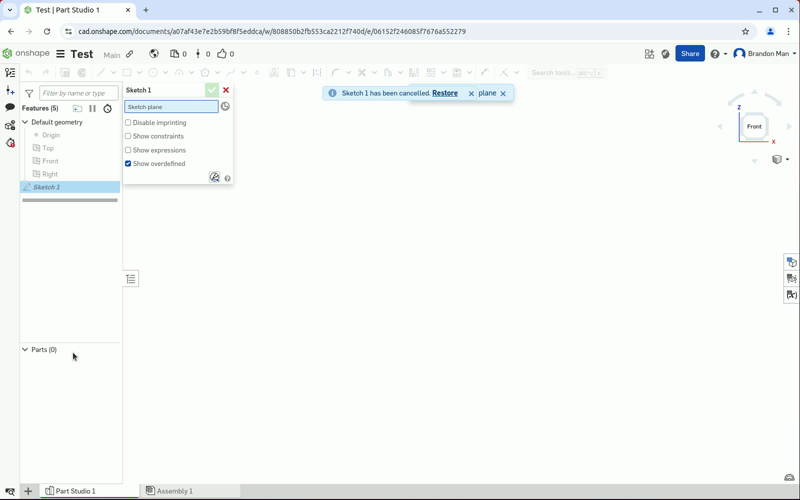
mouse_move(73, 163)
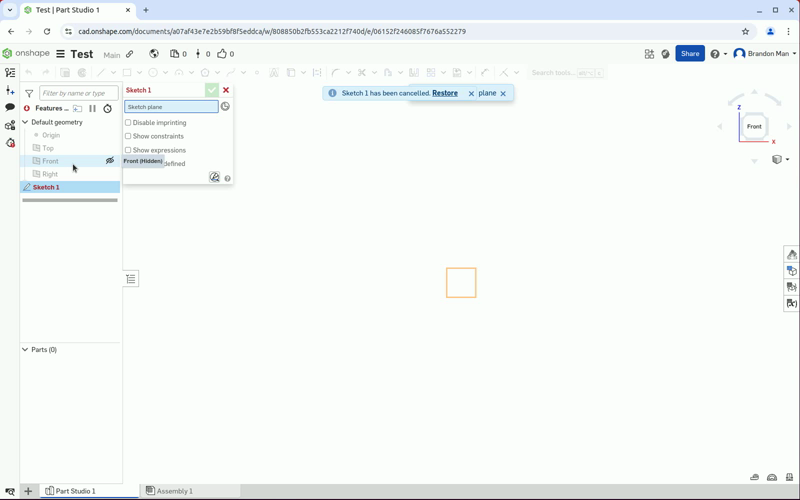
click(73, 163)
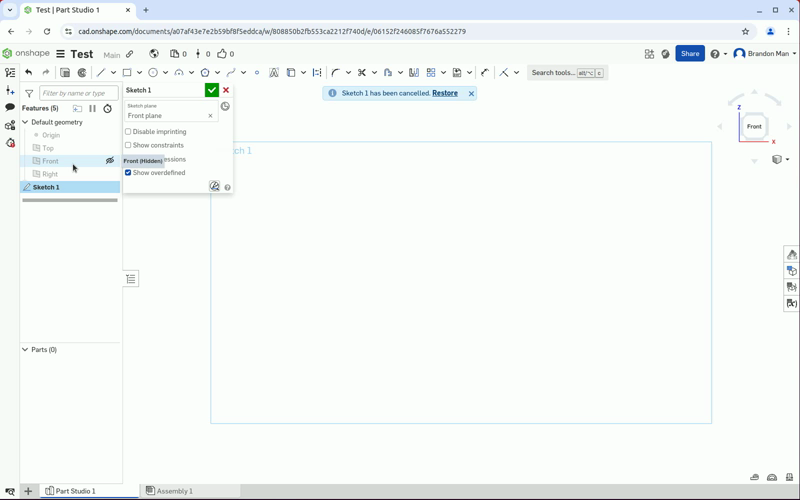
mouse_move(73, 352)
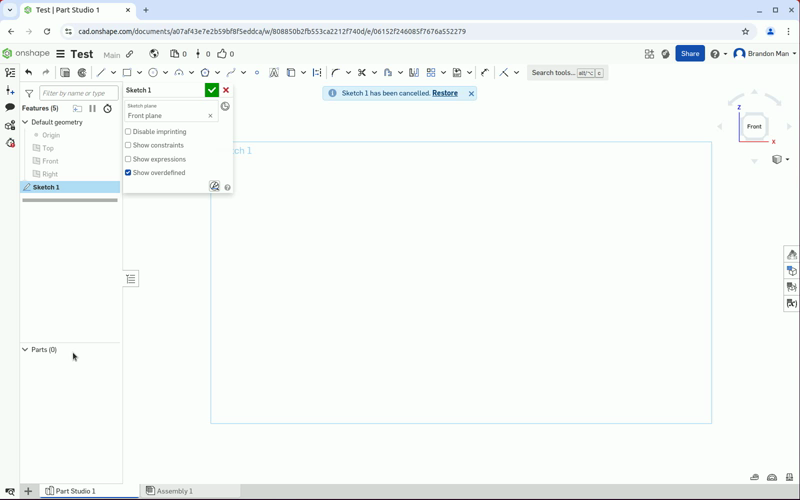
key(y)
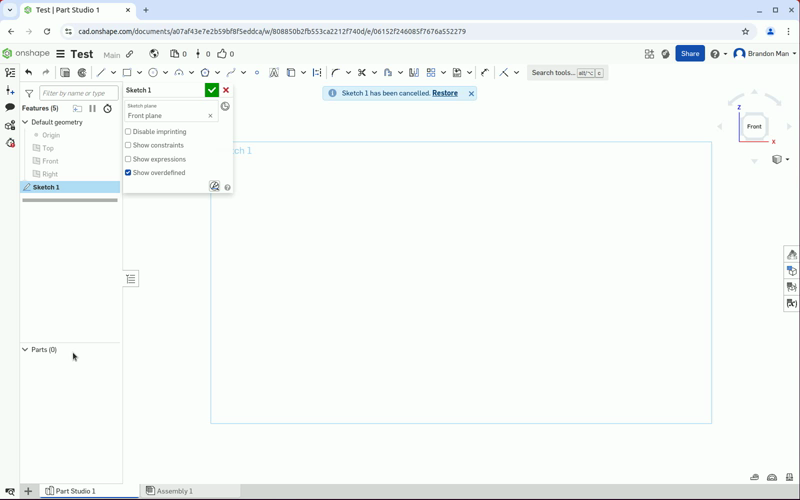
key(l)
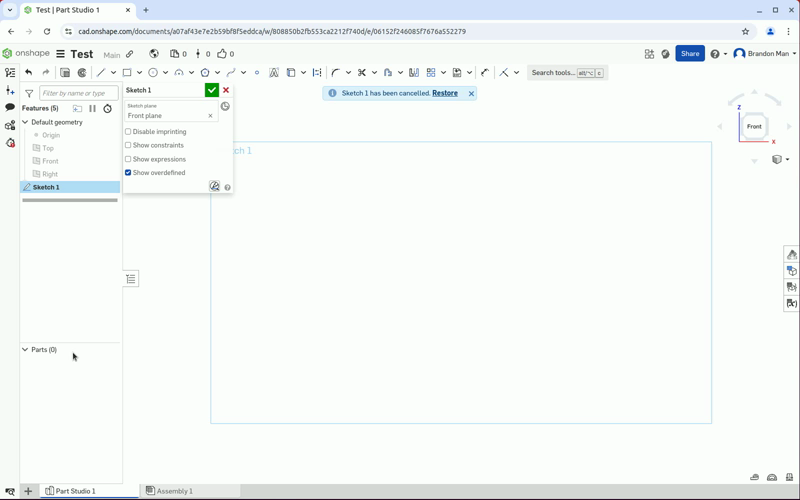
key_down(shift)
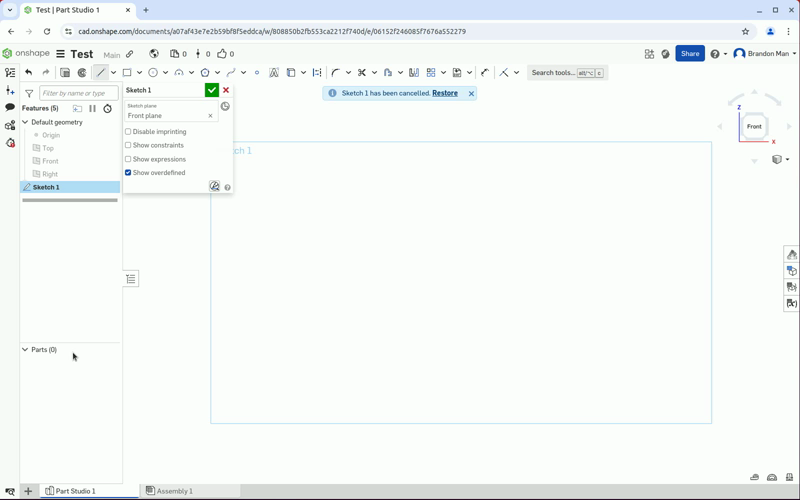
mouse_move(406, 282)
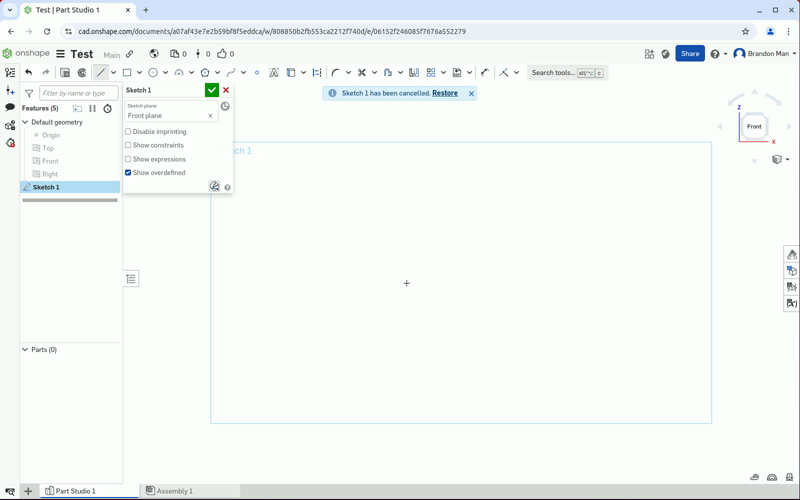
click(406, 282)
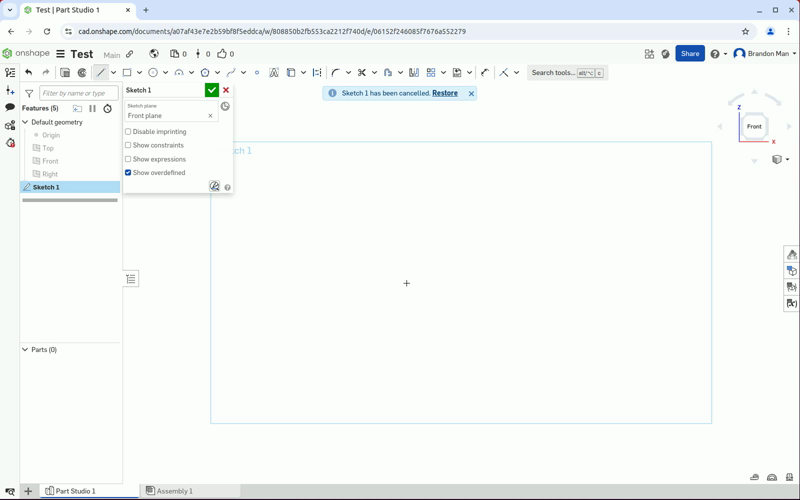
key_up(shift)
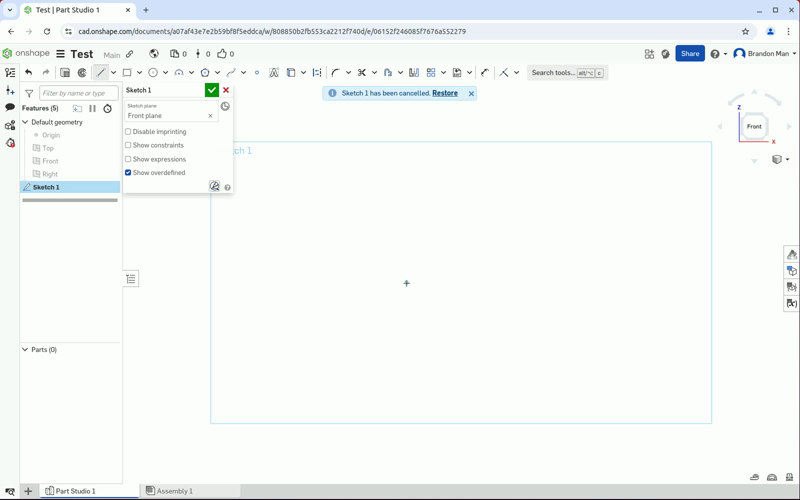
key_down(shift)
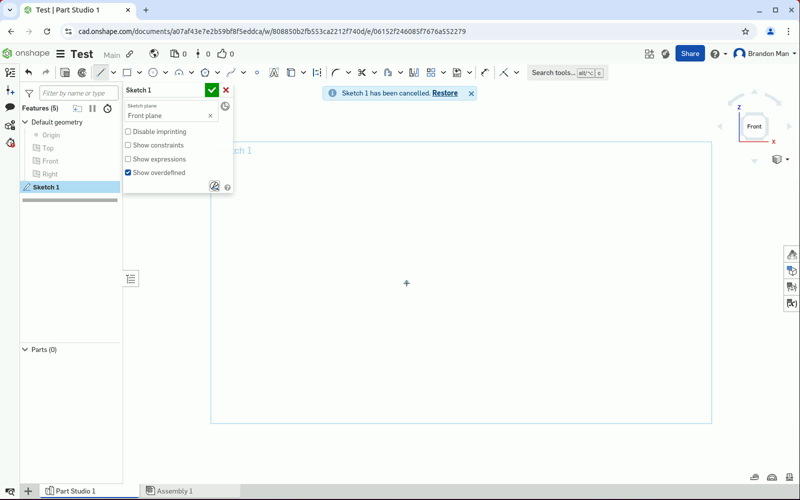
mouse_move(436, 282)
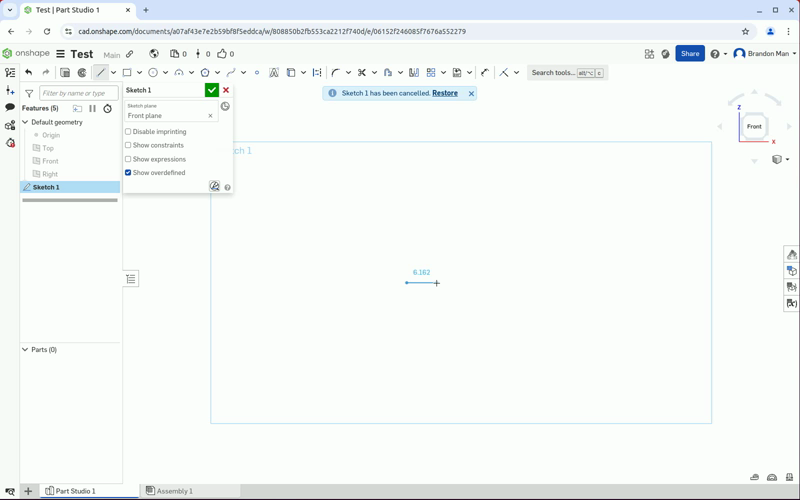
mouse_move(409, 282)
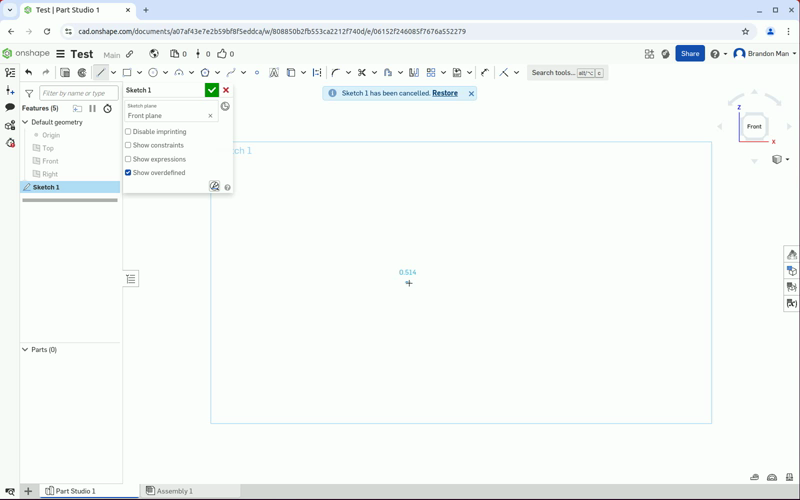
scroll(6)
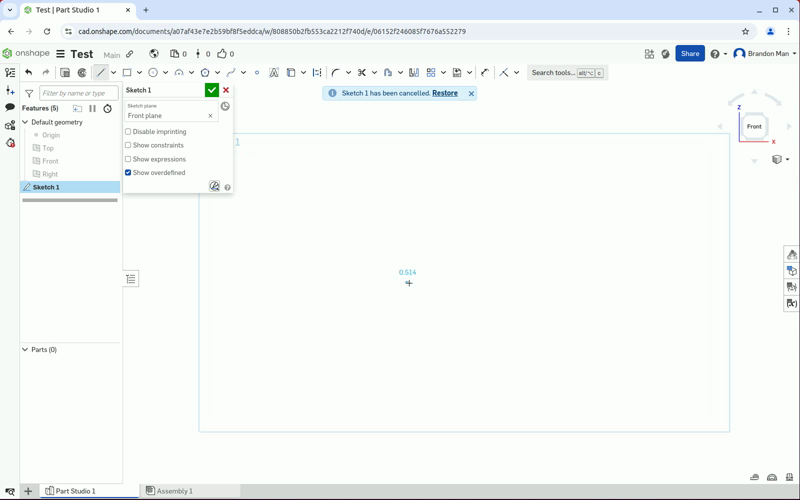
scroll(6)
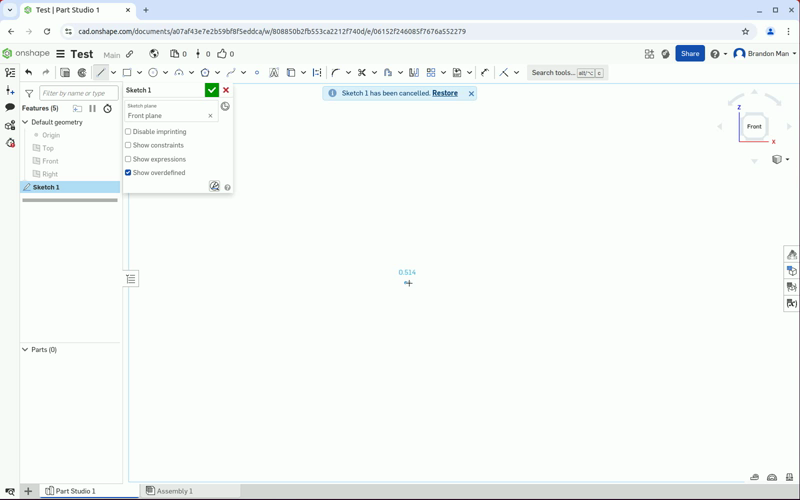
scroll(6)
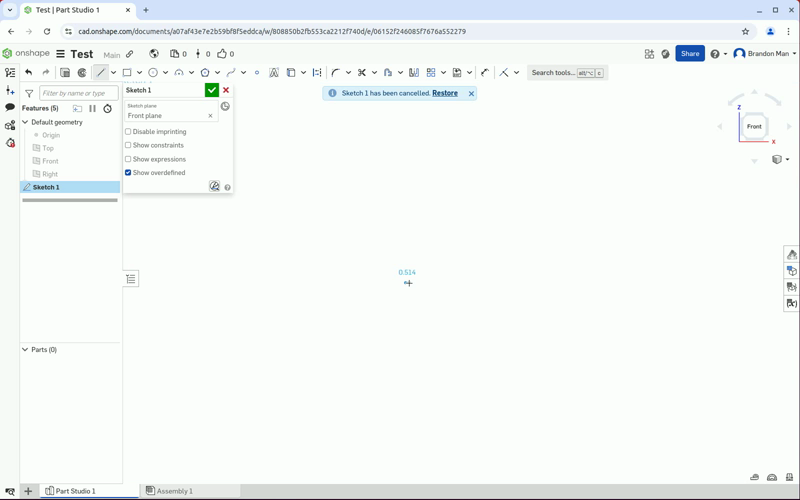
scroll(6)
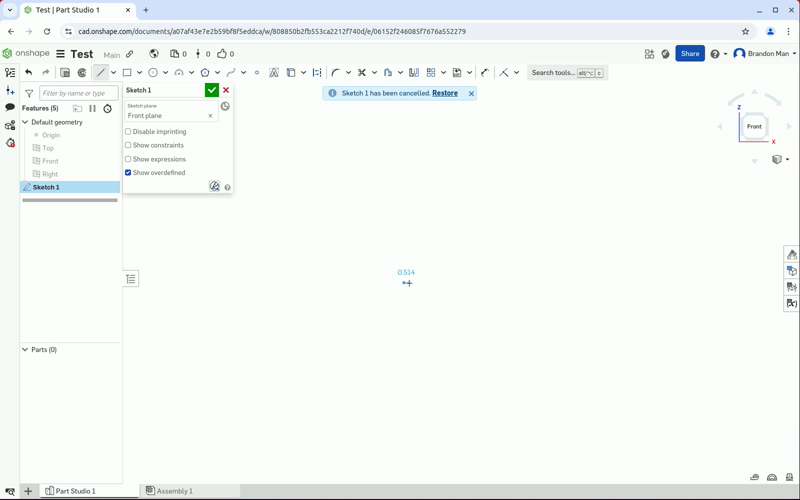
scroll(6)
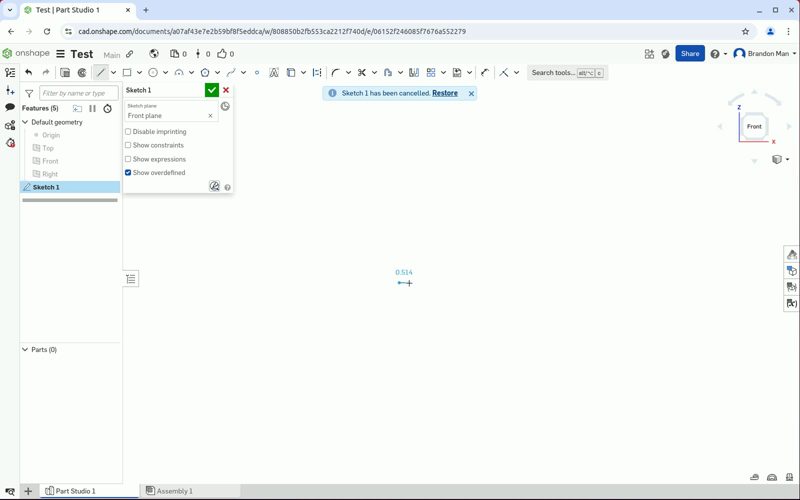
scroll(6)
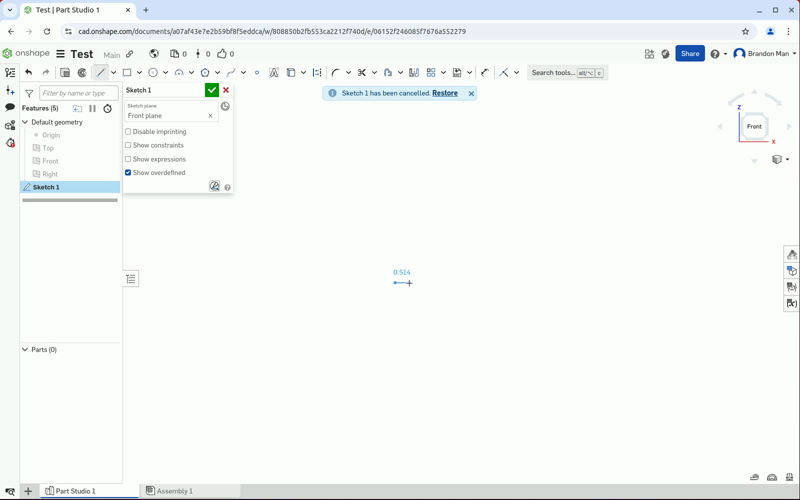
scroll(6)
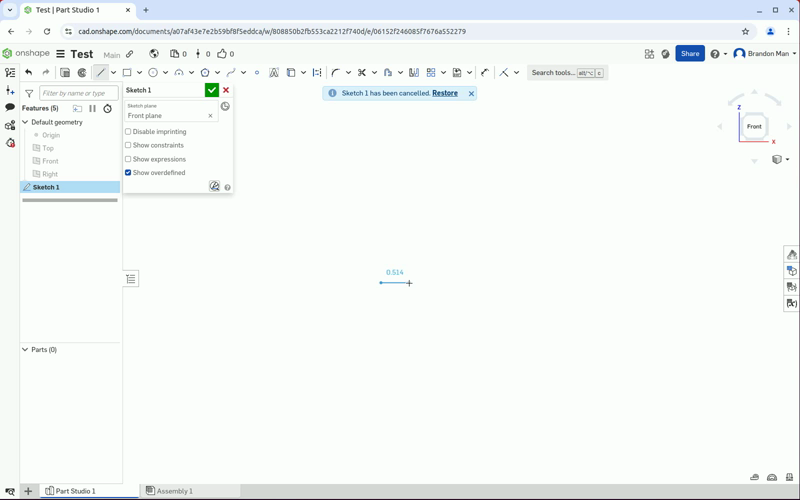
click(409, 282)
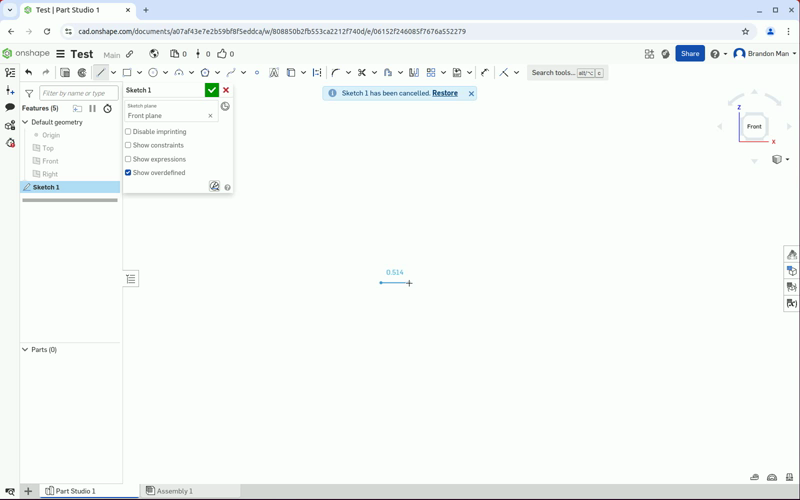
scroll(-6)
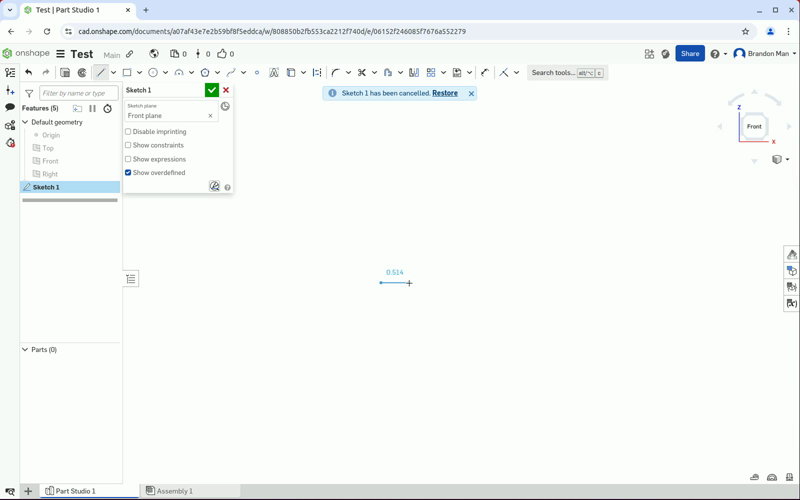
scroll(-6)
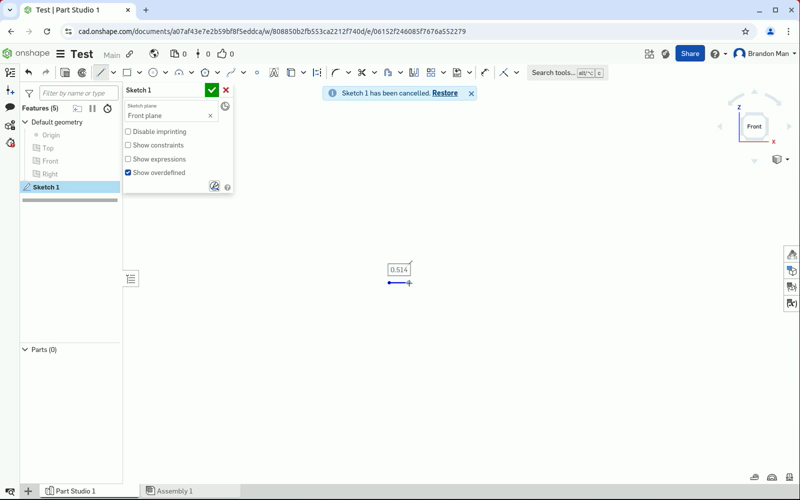
scroll(-6)
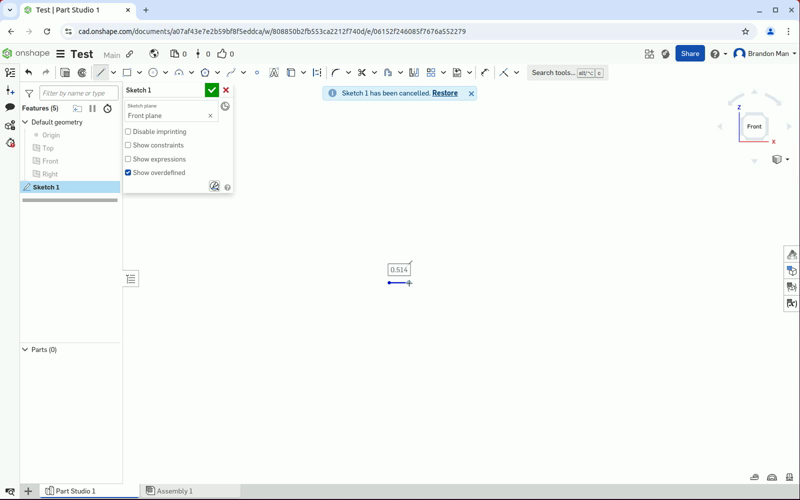
scroll(-6)
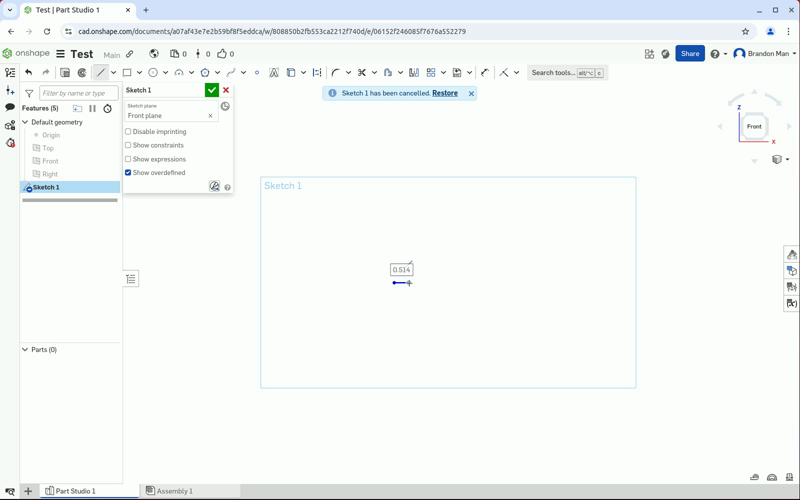
scroll(-6)
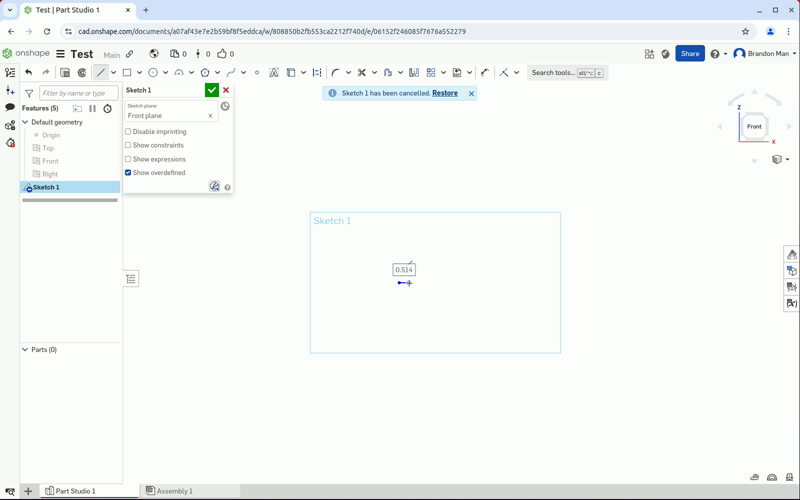
scroll(-6)
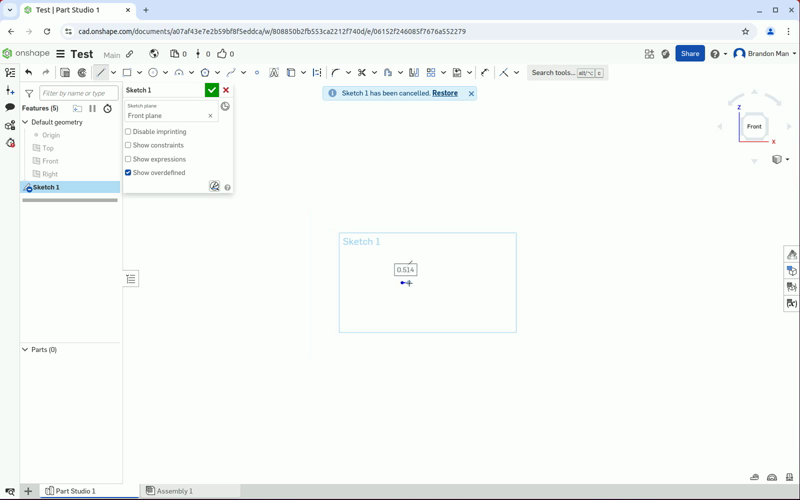
scroll(-6)
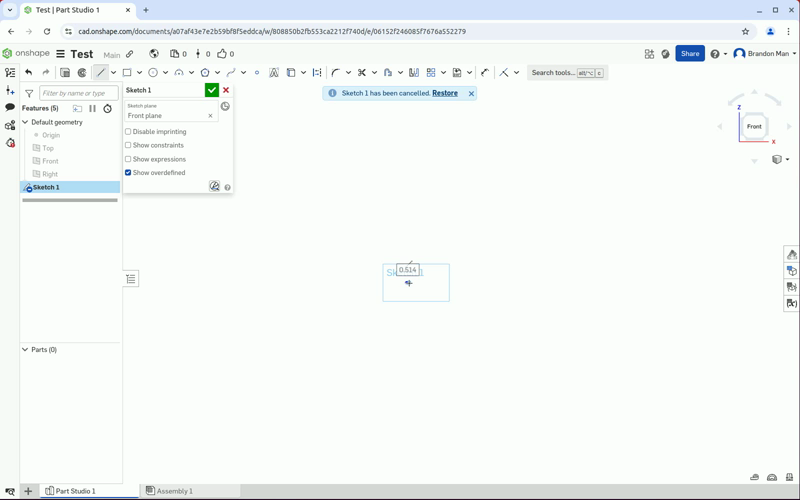
key_up(shift)
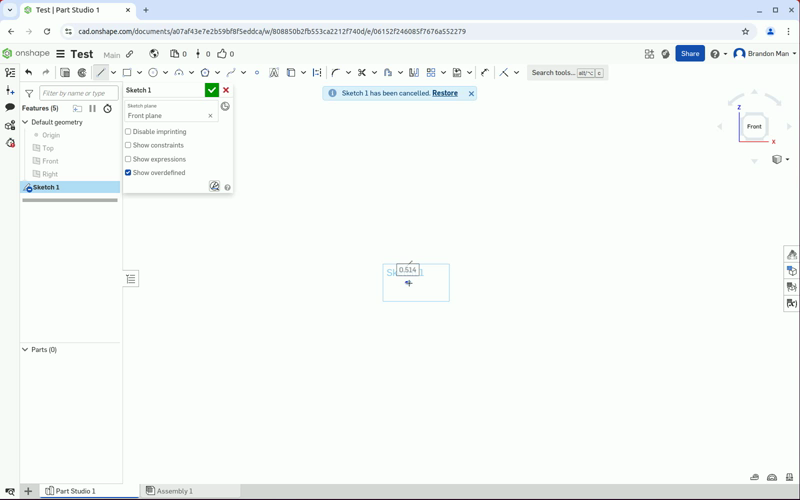
key_down(shift)
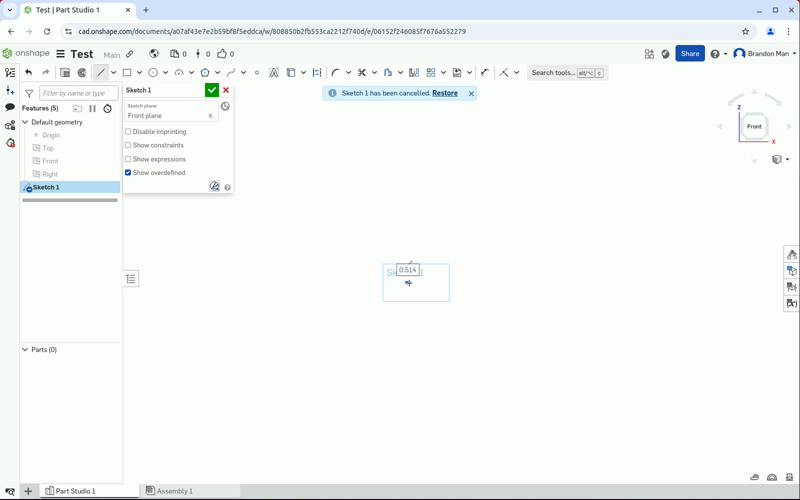
mouse_move(409, 174)
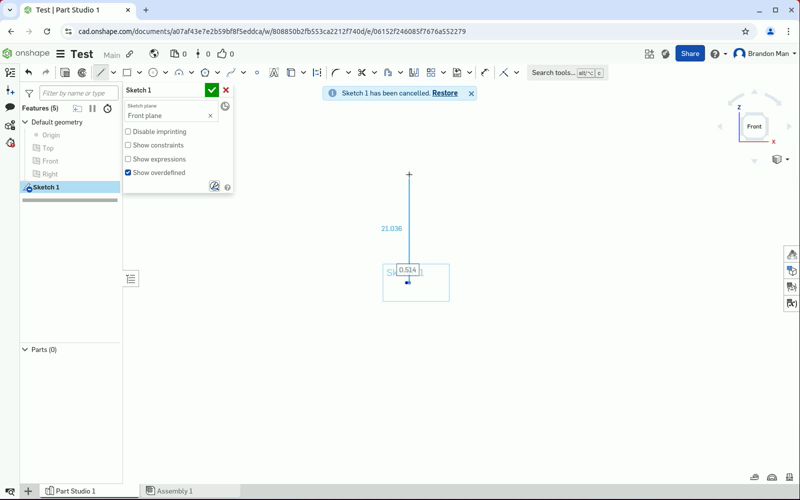
click(409, 174)
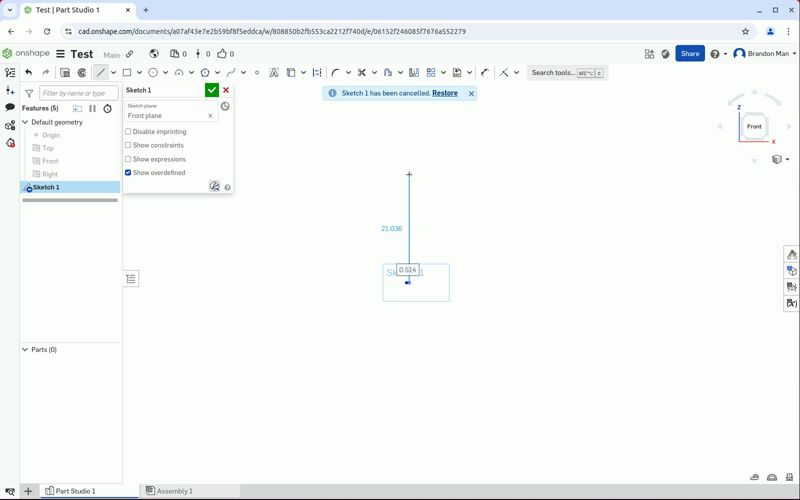
key_up(shift)
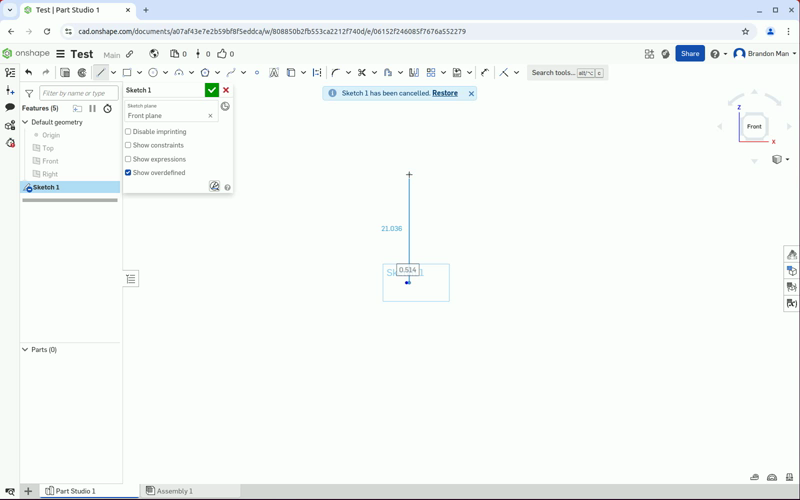
key_down(shift)
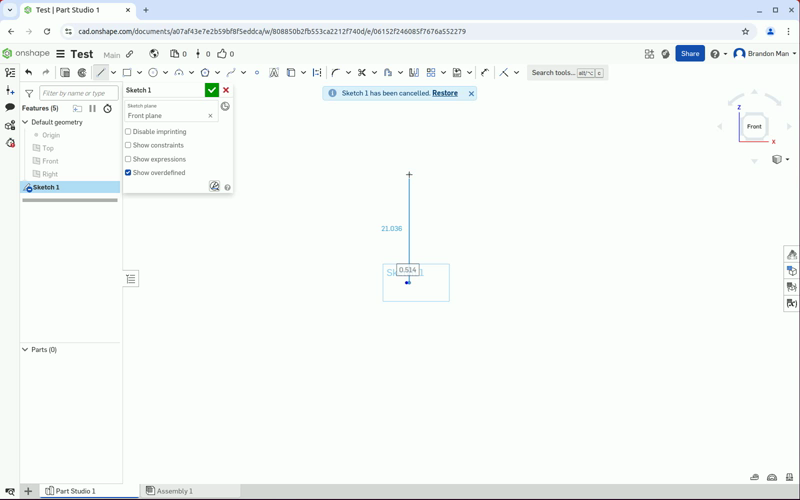
mouse_move(439, 174)
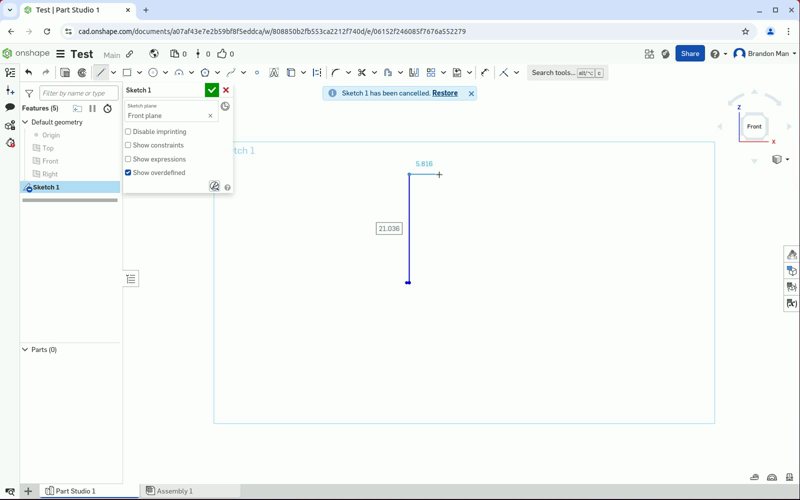
mouse_move(406, 174)
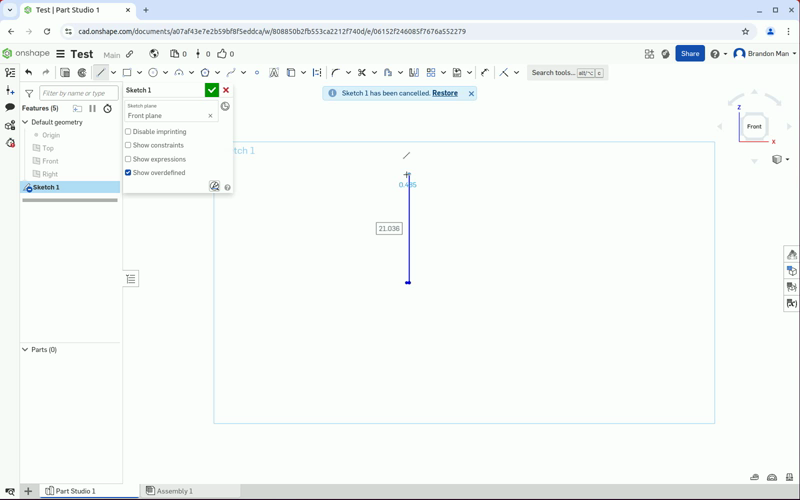
scroll(6)
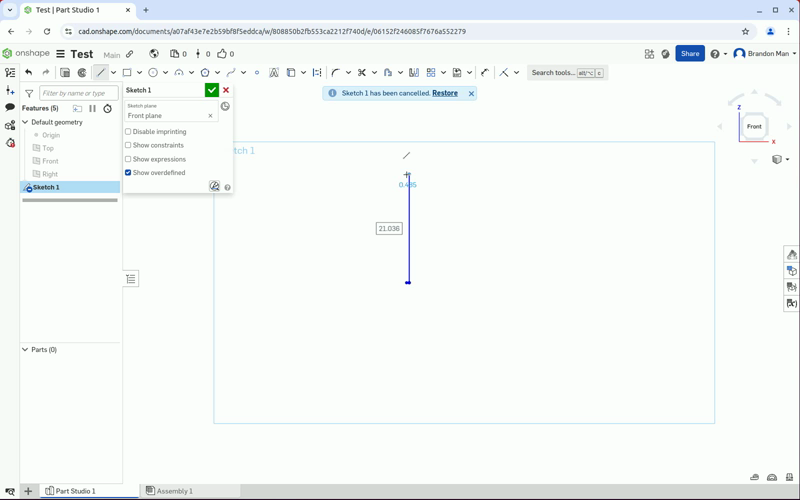
scroll(6)
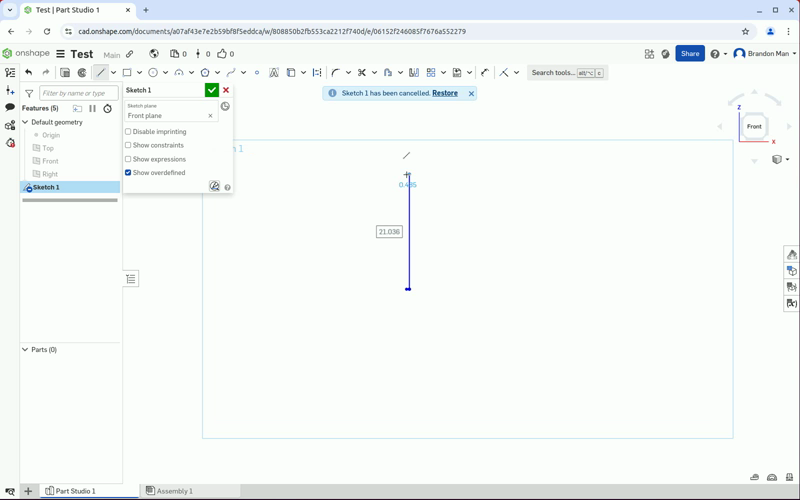
scroll(6)
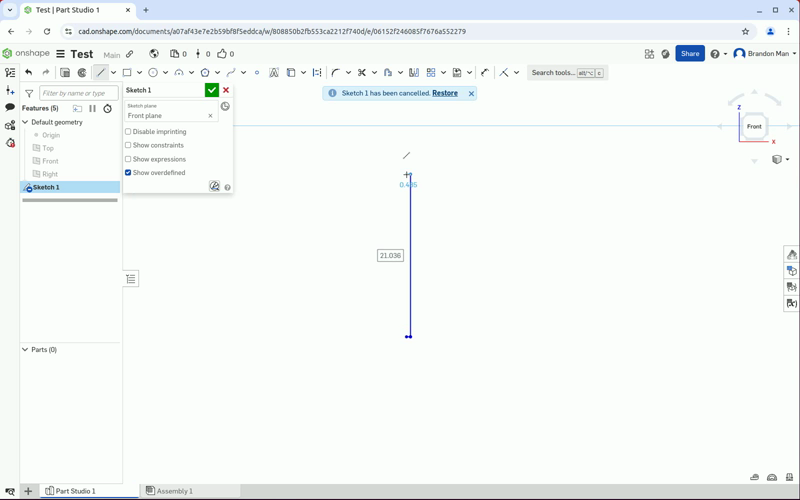
scroll(6)
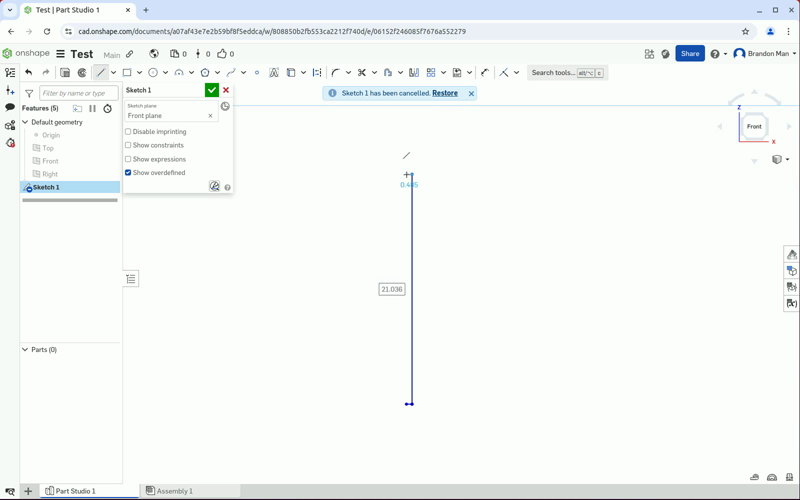
scroll(6)
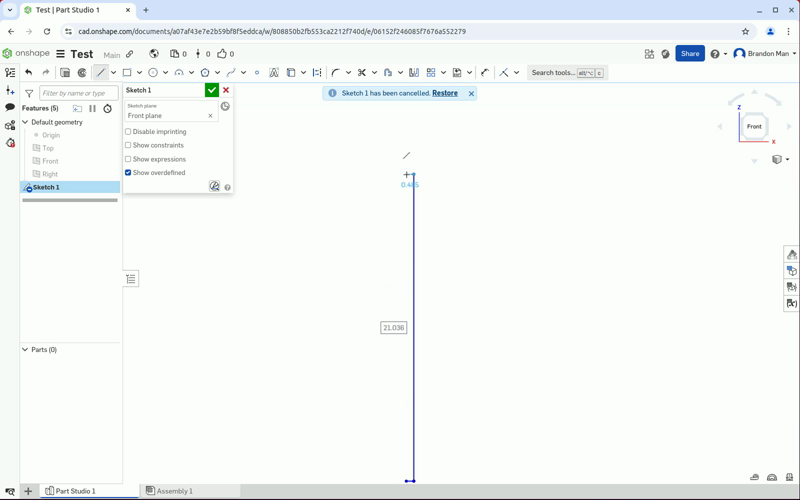
scroll(6)
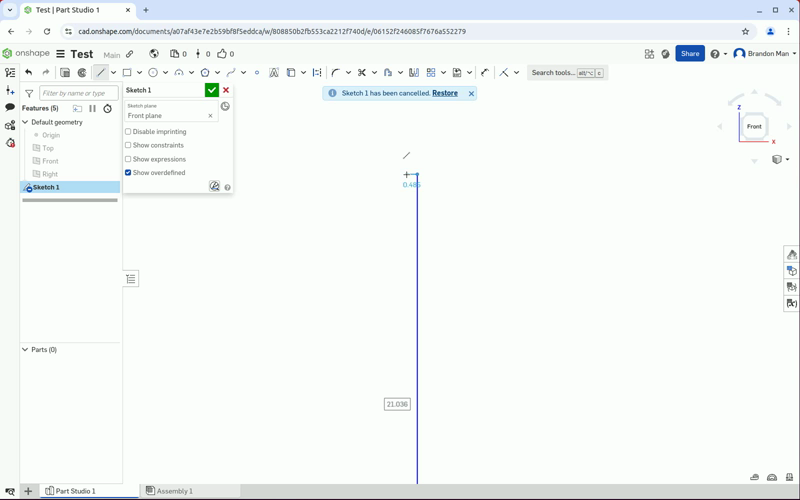
scroll(6)
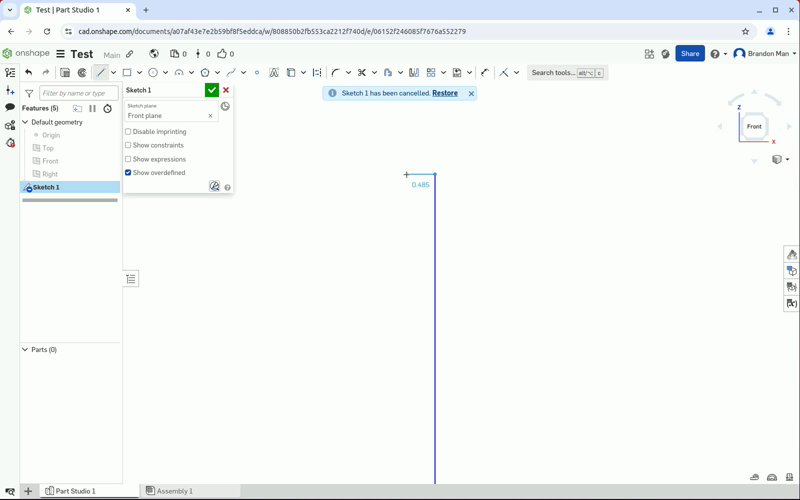
click(406, 174)
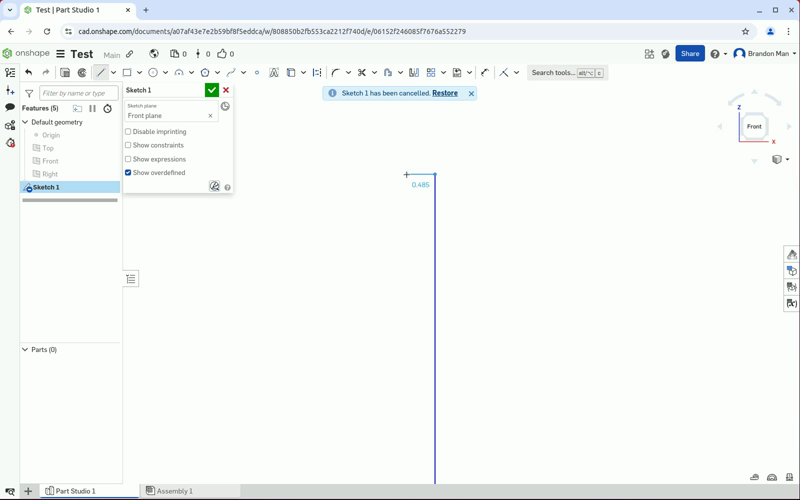
scroll(-6)
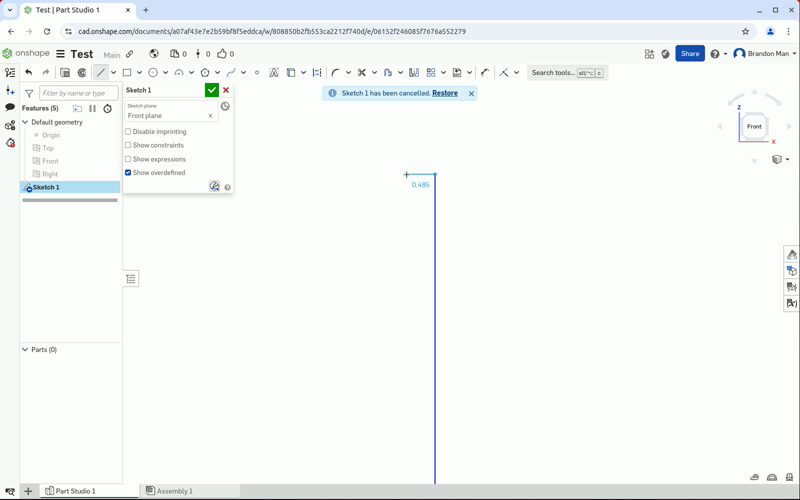
scroll(-6)
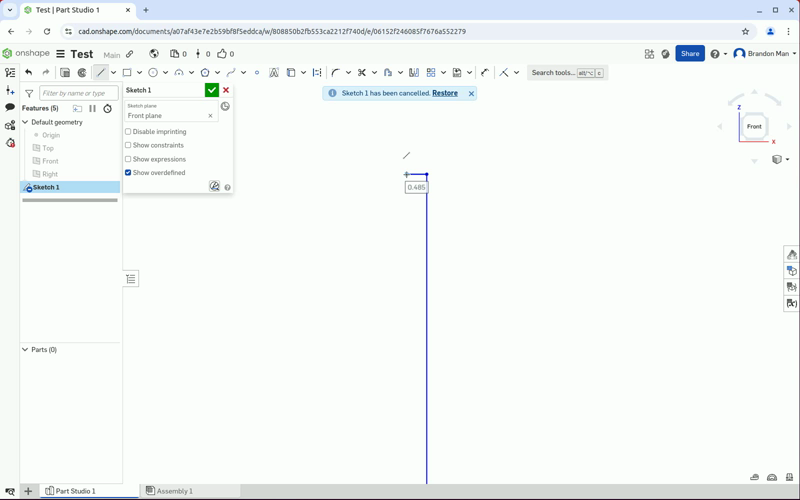
scroll(-6)
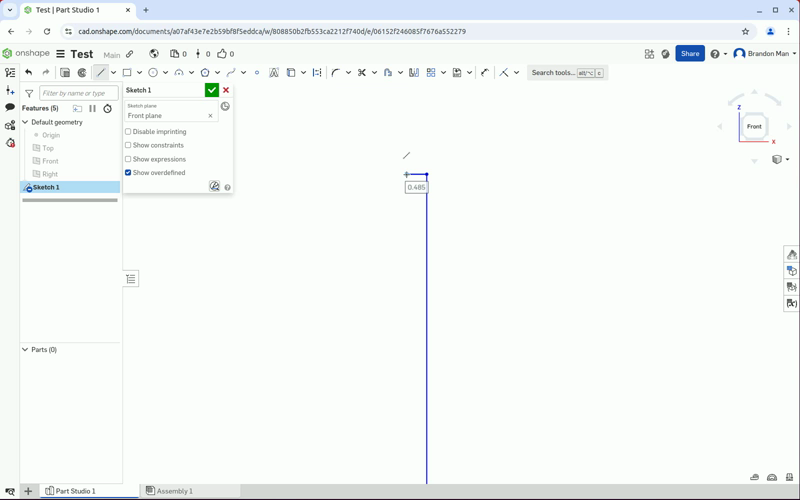
scroll(-6)
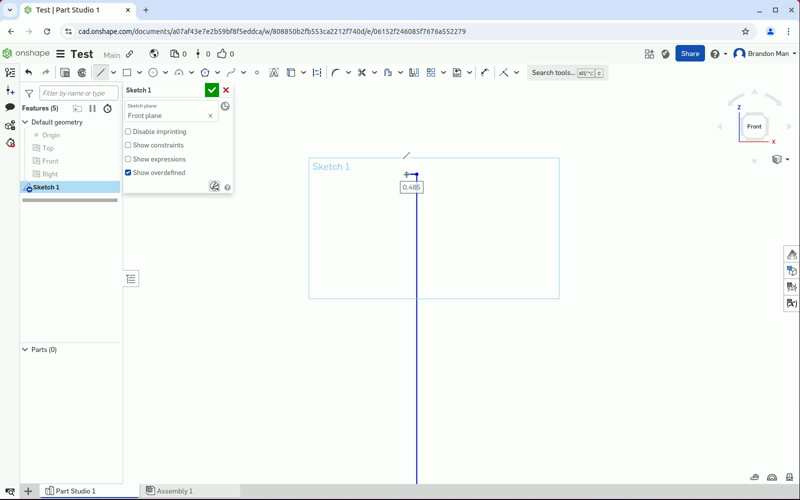
scroll(-6)
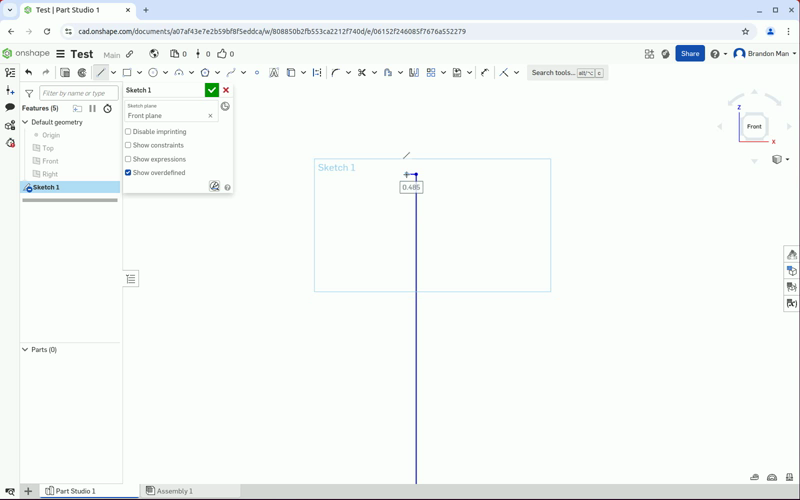
scroll(-6)
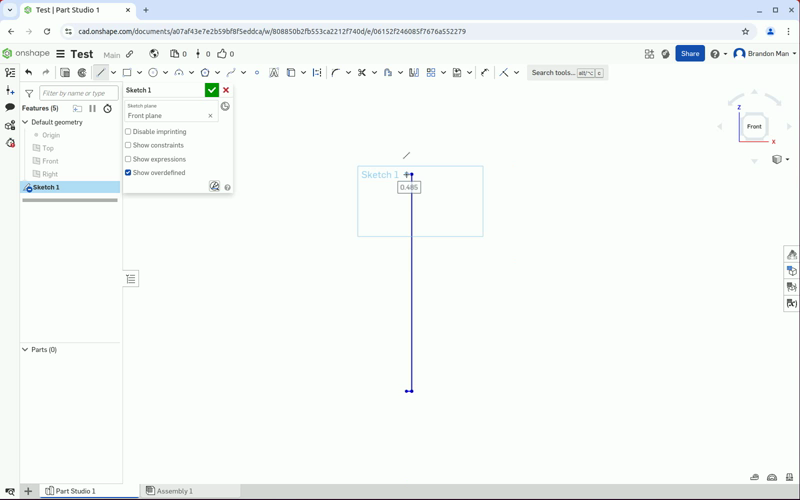
scroll(-6)
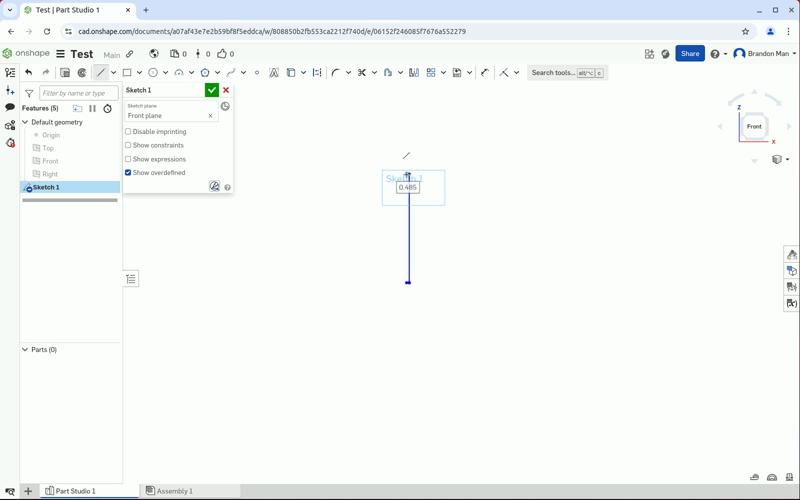
key_up(shift)
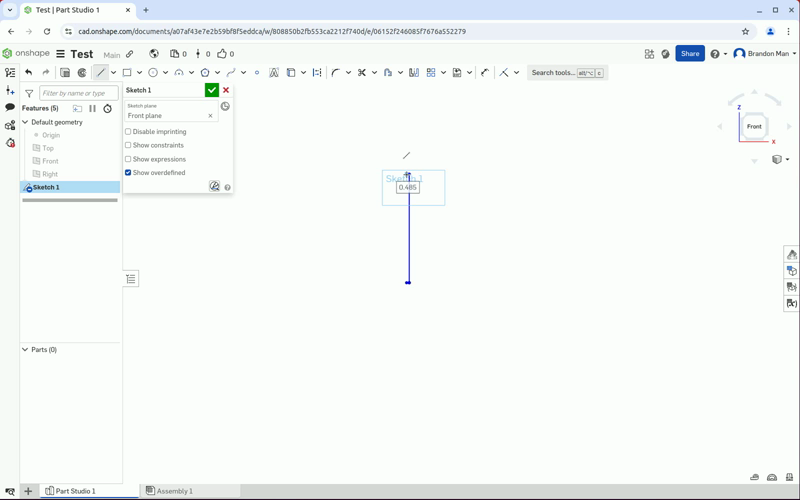
key_down(shift)
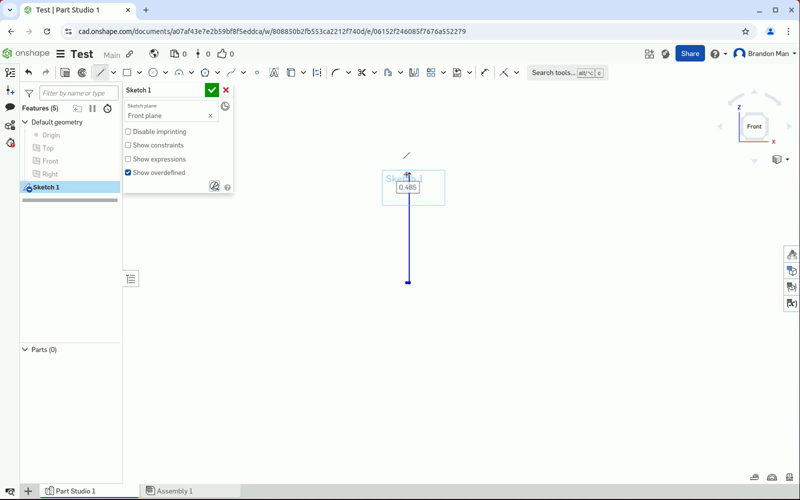
mouse_move(406, 282)
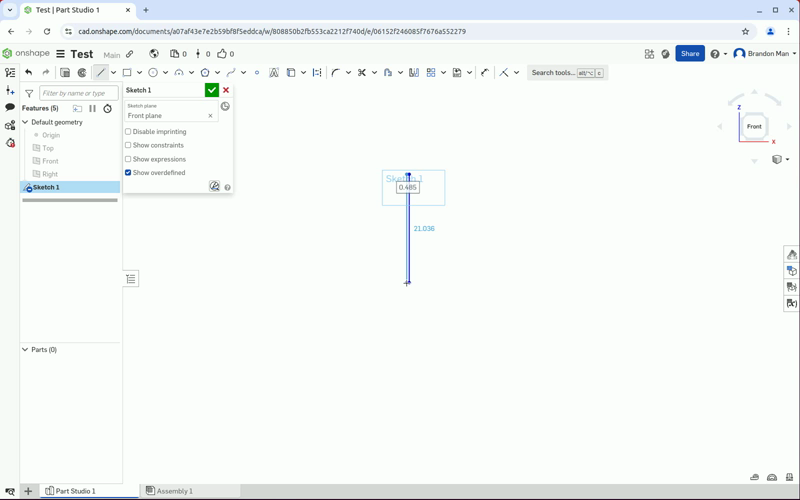
scroll(6)
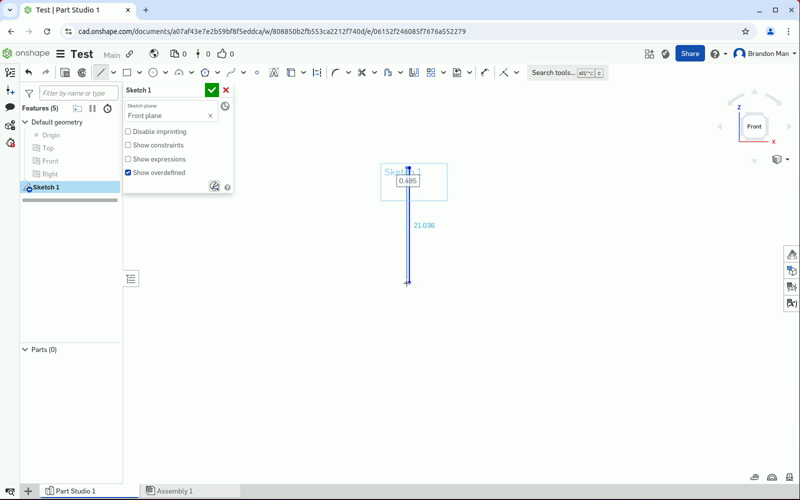
scroll(6)
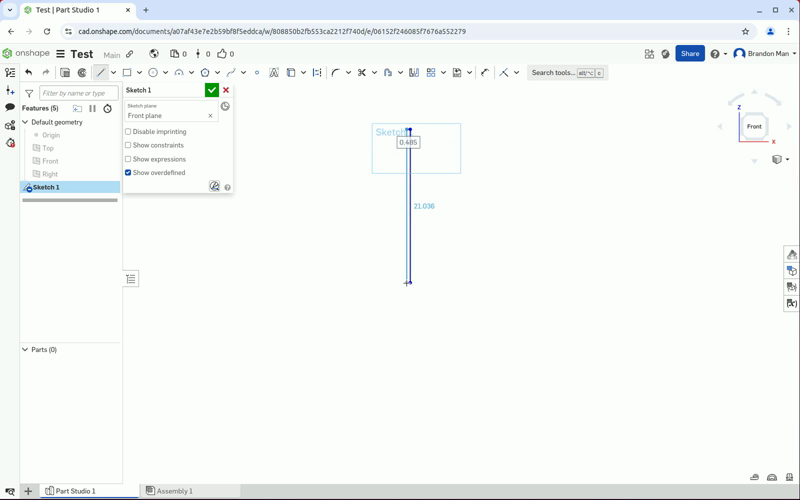
scroll(6)
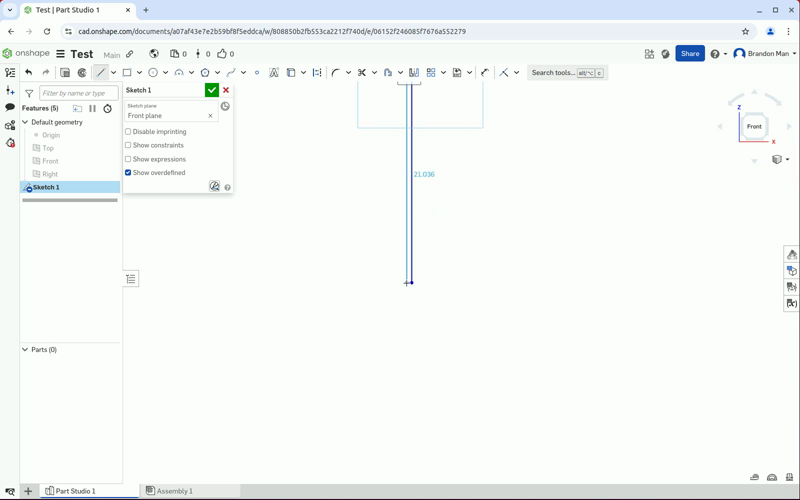
scroll(6)
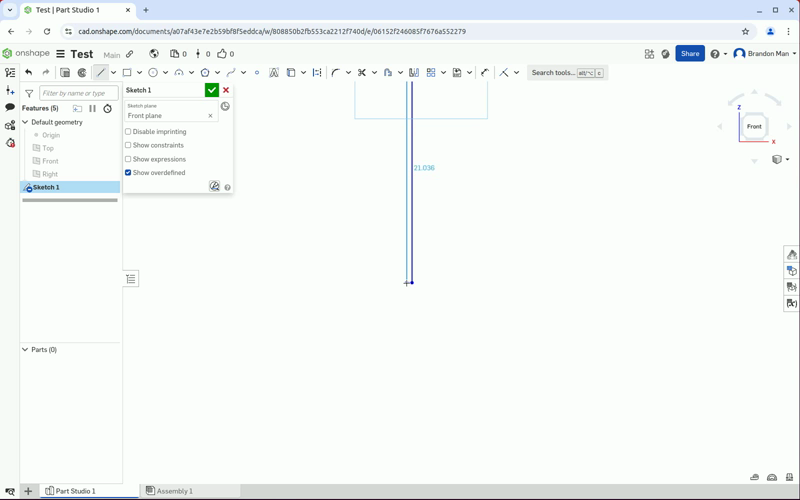
scroll(6)
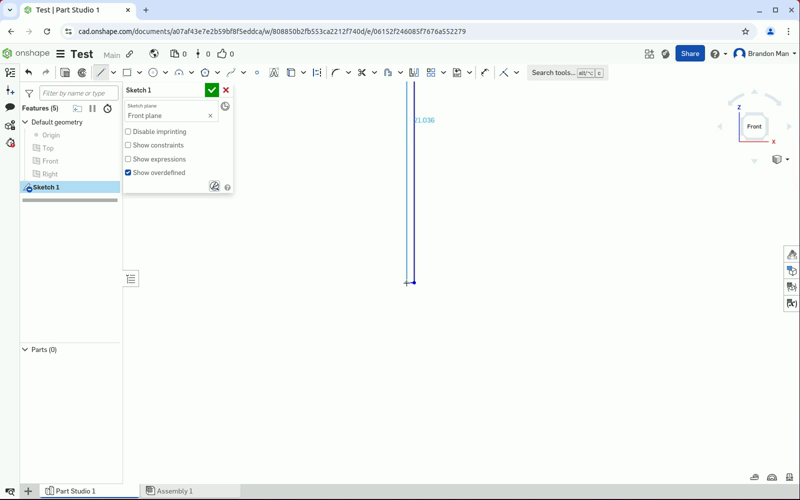
scroll(6)
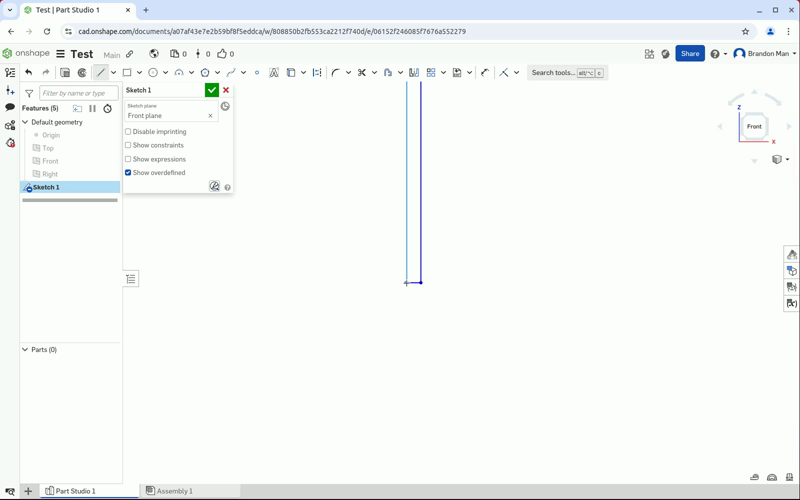
scroll(6)
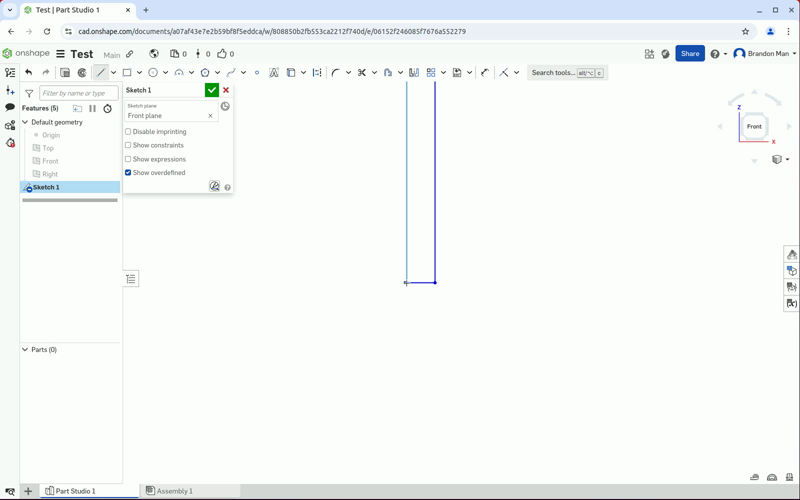
key_up(shift)
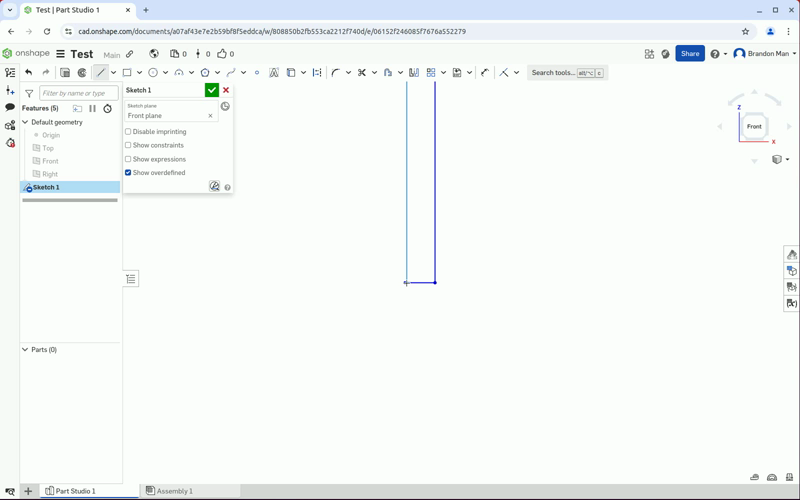
click(406, 282)
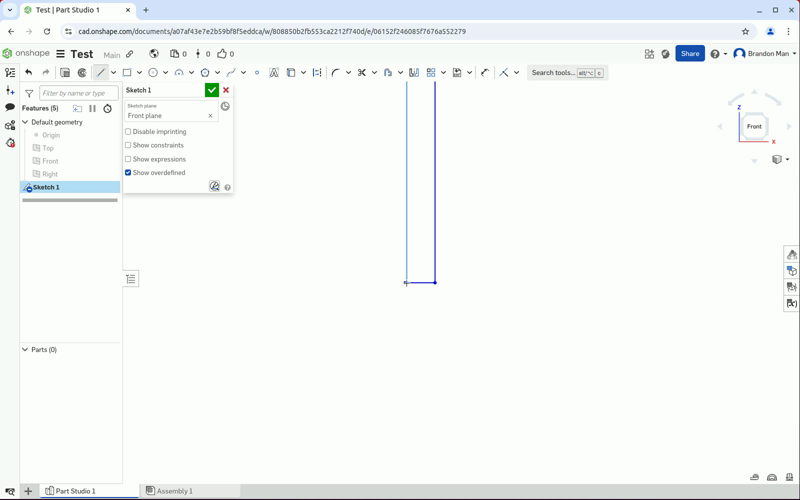
scroll(-6)
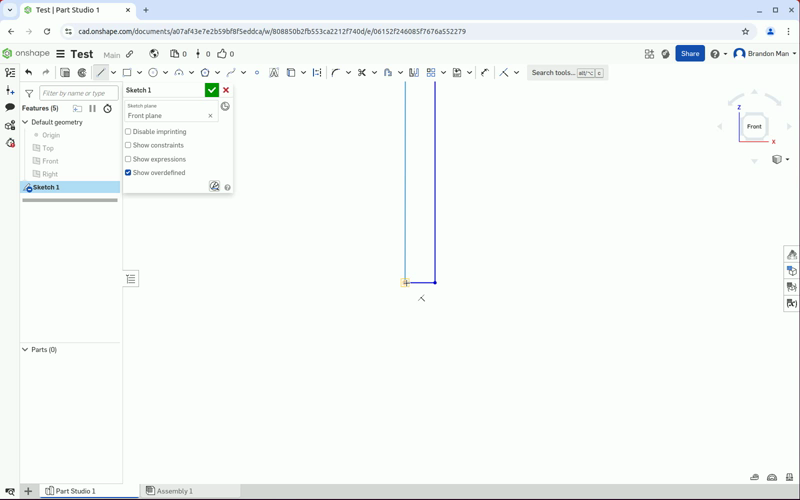
scroll(-6)
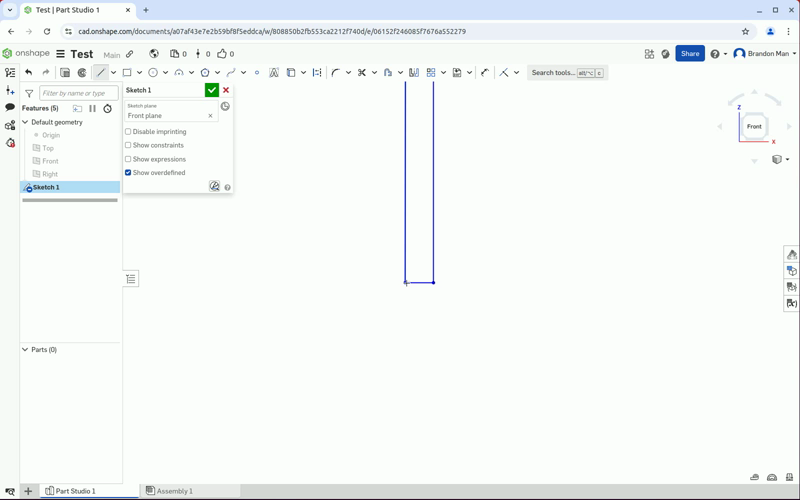
scroll(-6)
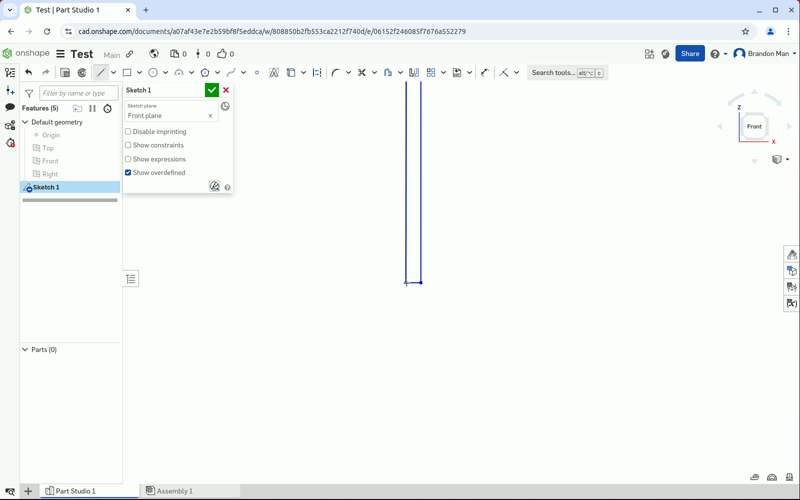
scroll(-6)
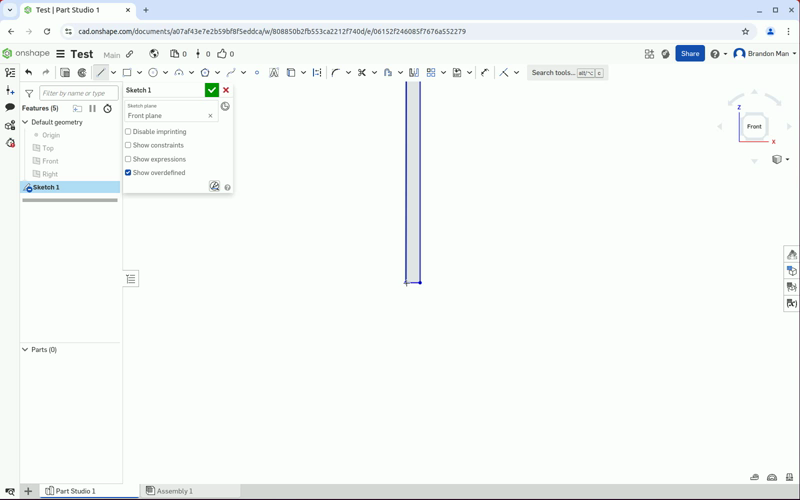
scroll(-6)
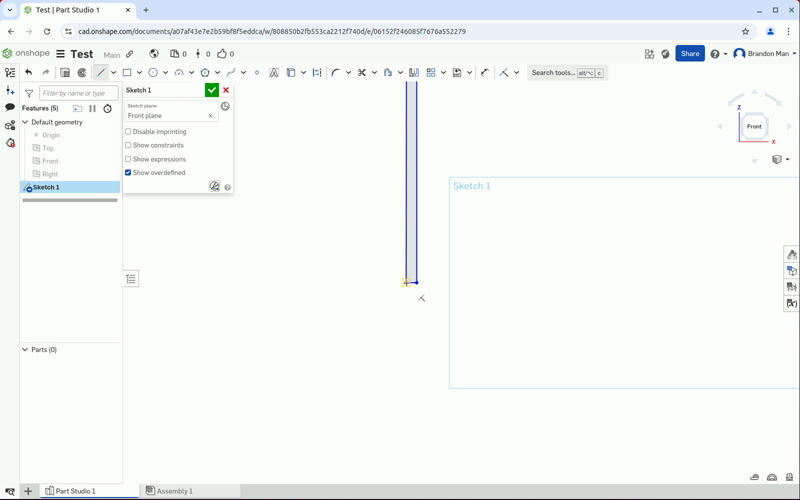
scroll(-6)
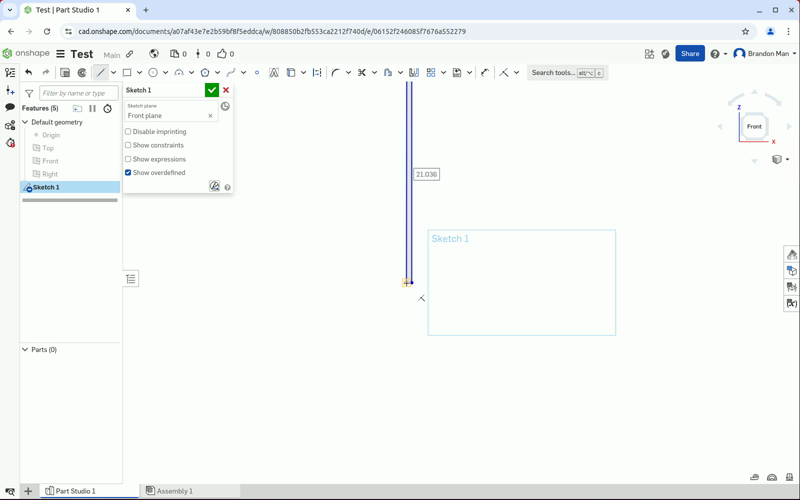
scroll(-6)
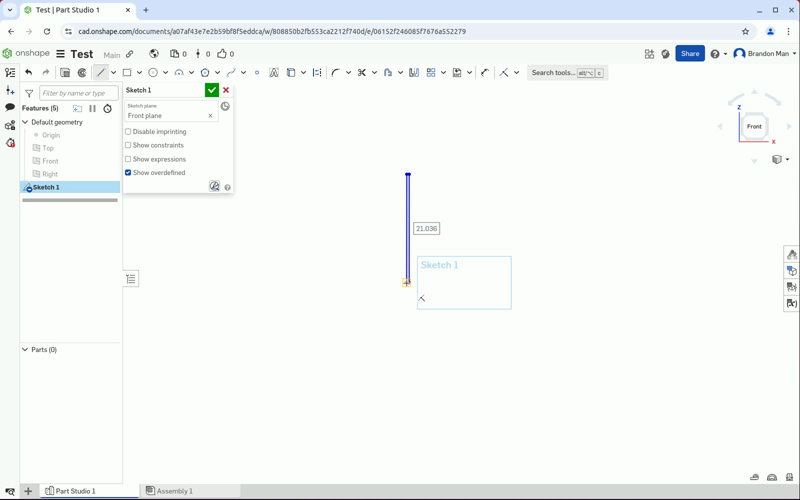
key(esc)
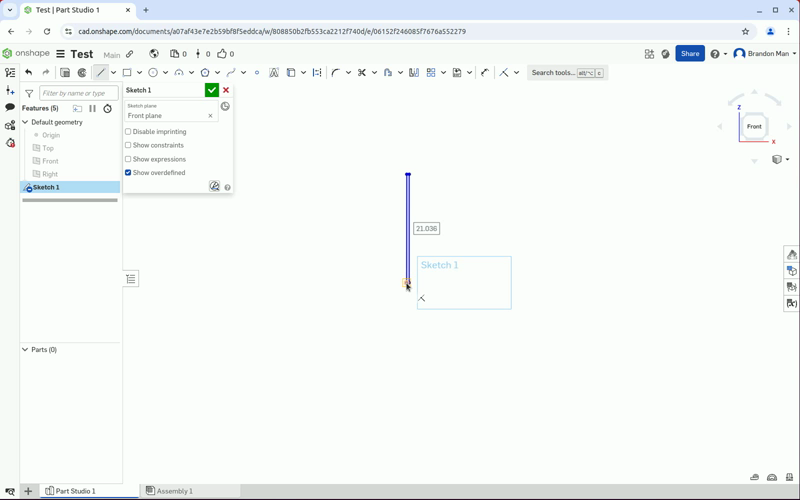
mouse_move(407, 247)
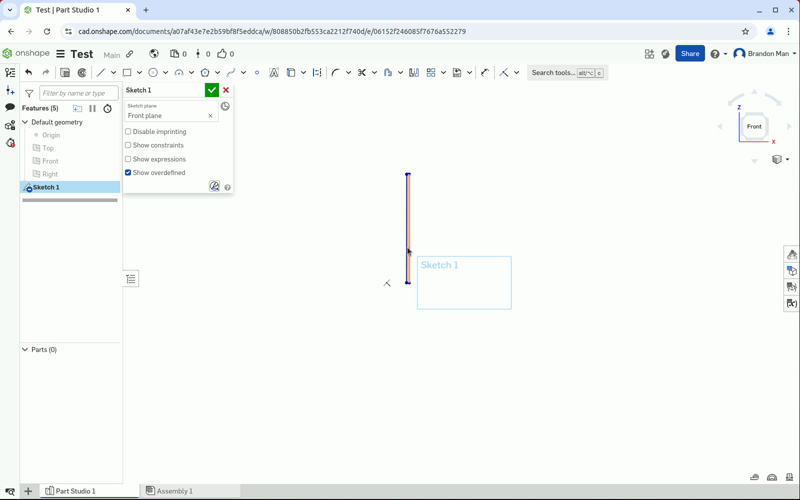
scroll(6)
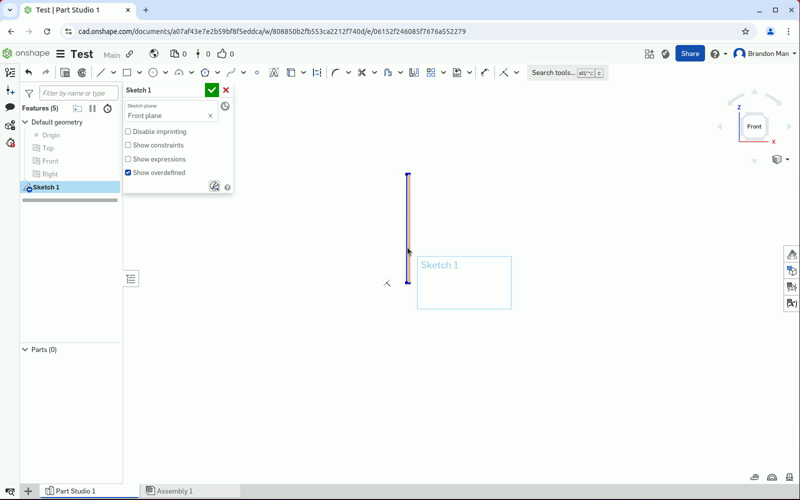
scroll(6)
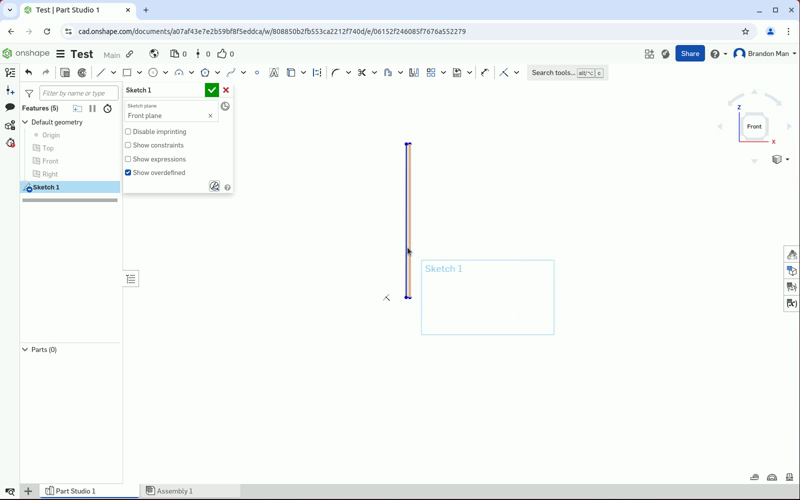
scroll(6)
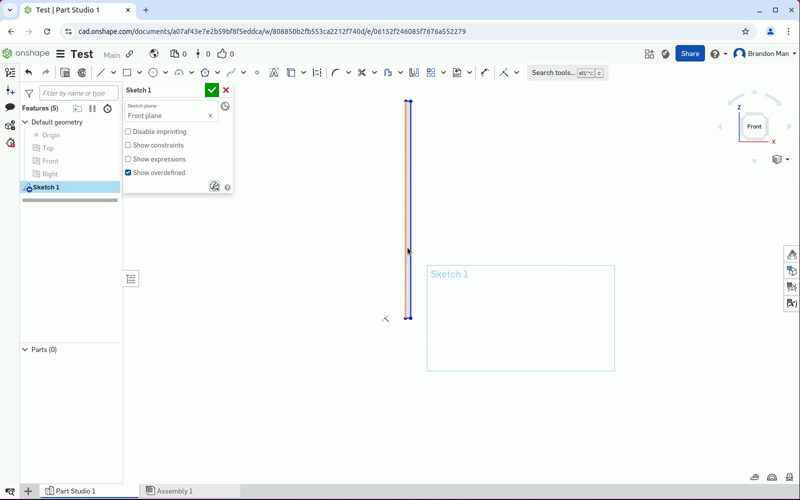
scroll(6)
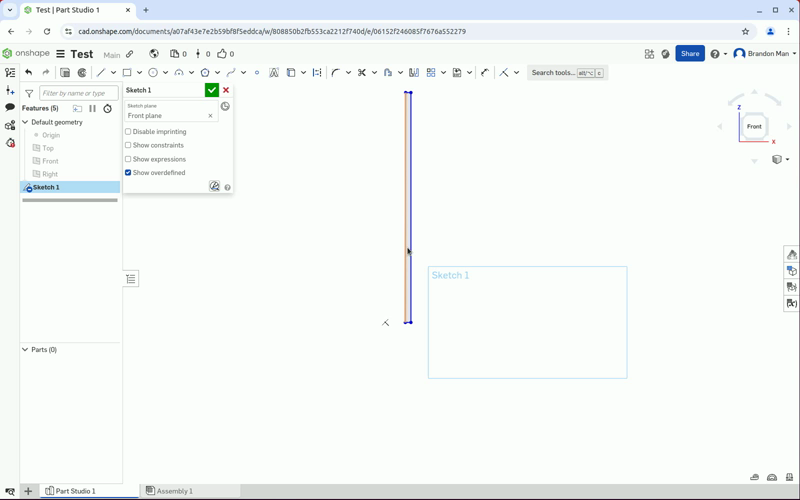
scroll(6)
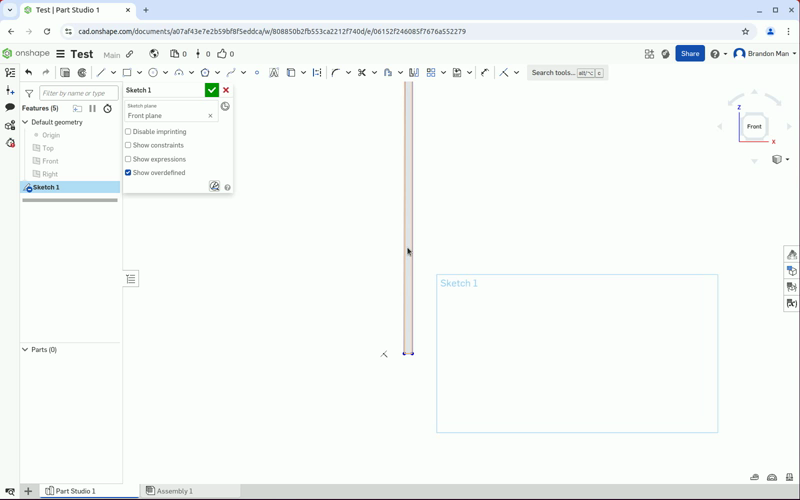
scroll(6)
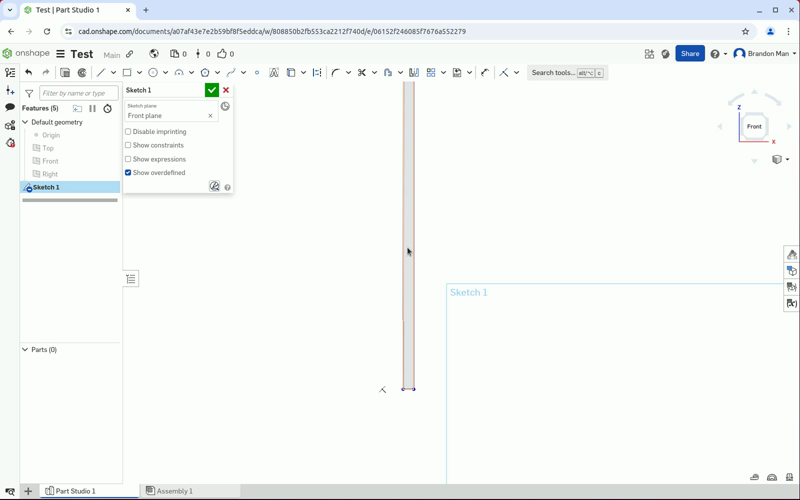
scroll(6)
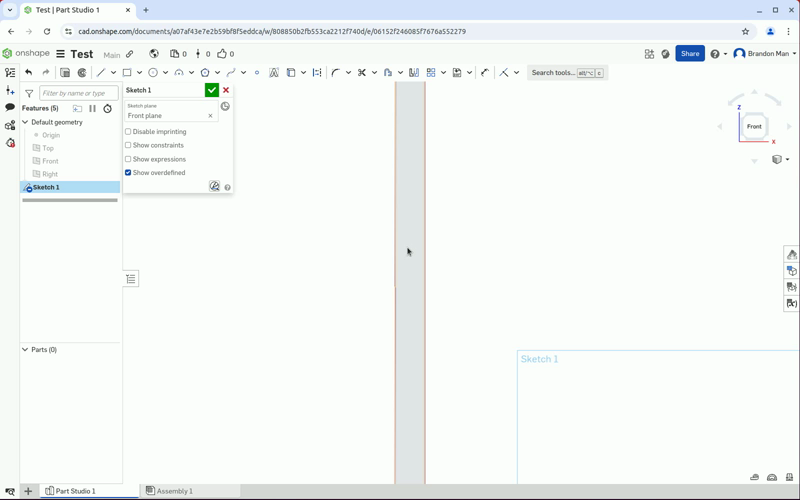
click(407, 247)
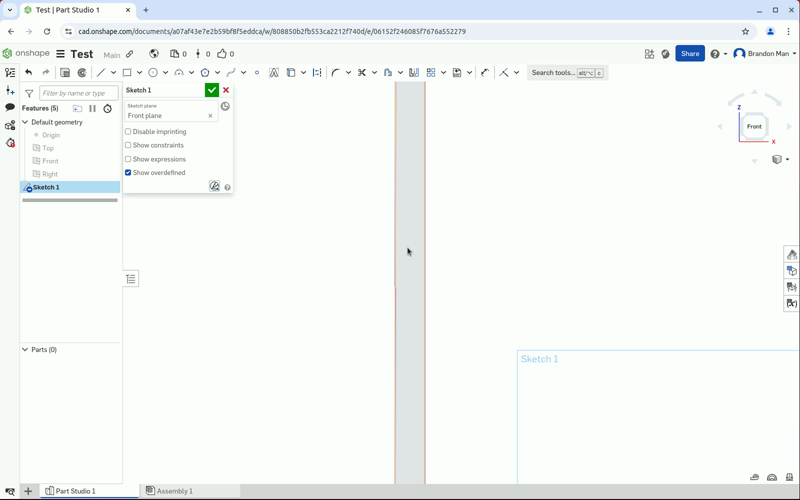
scroll(-6)
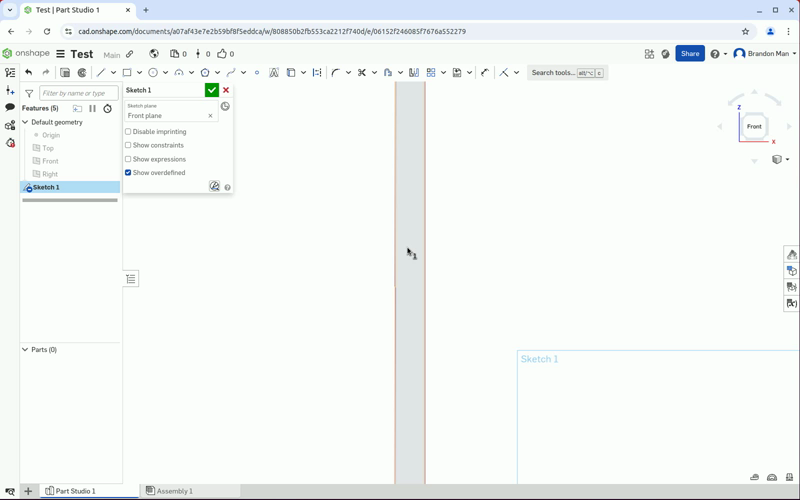
scroll(-6)
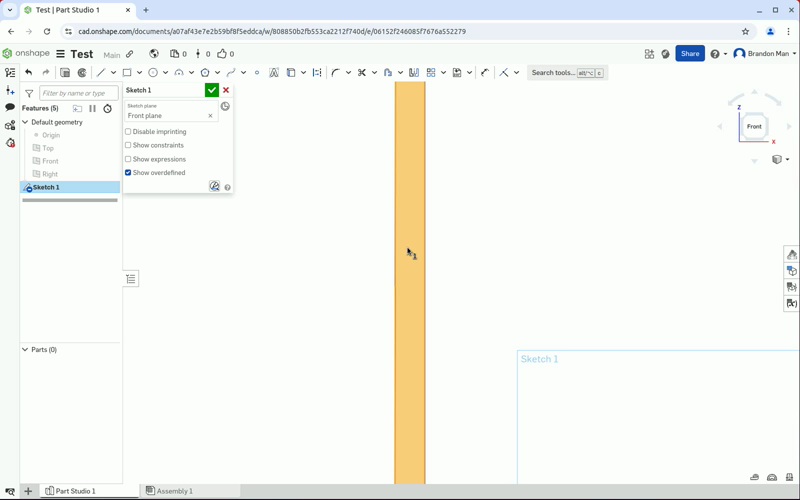
scroll(-6)
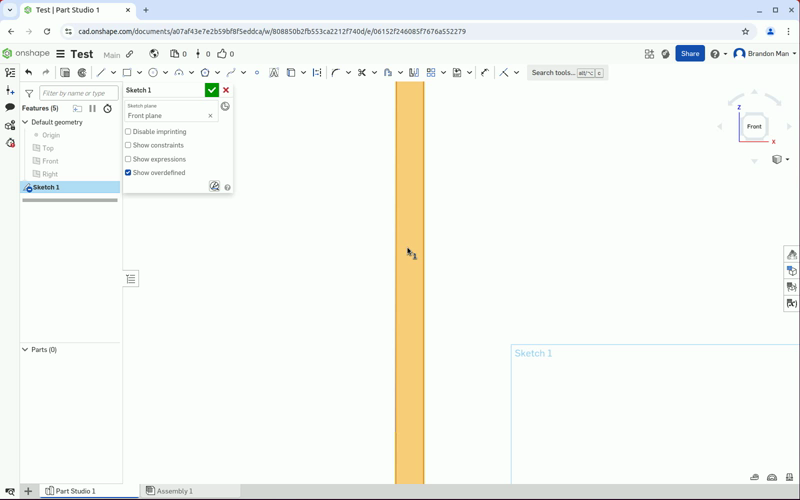
scroll(-6)
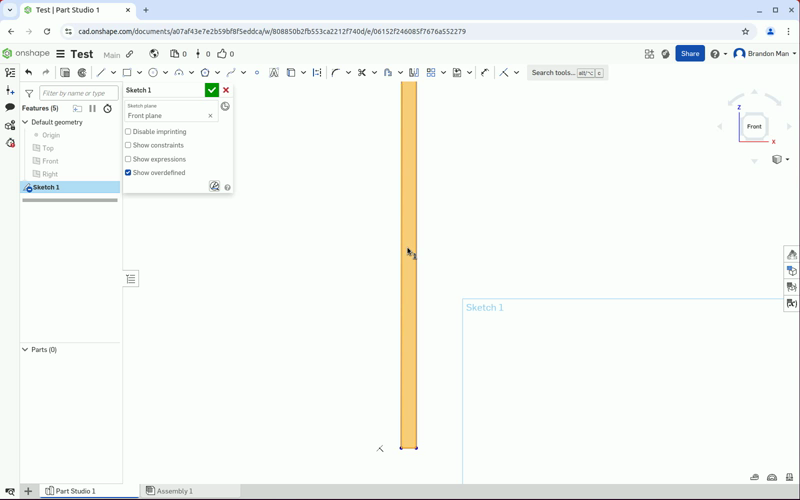
scroll(-6)
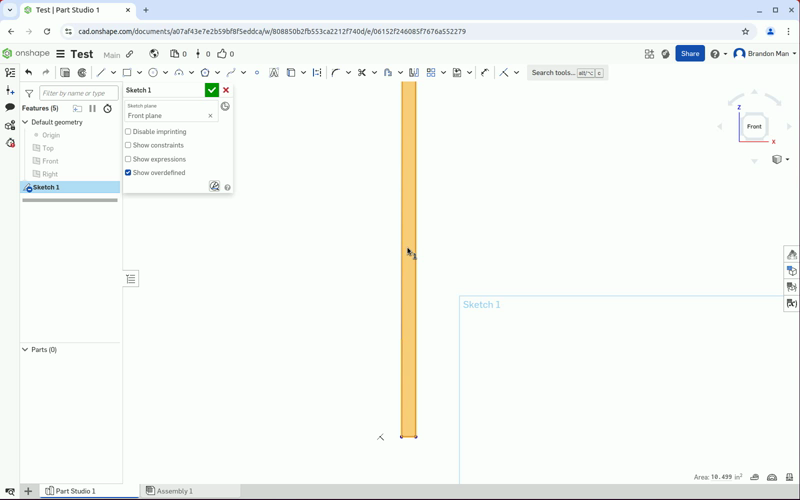
scroll(-6)
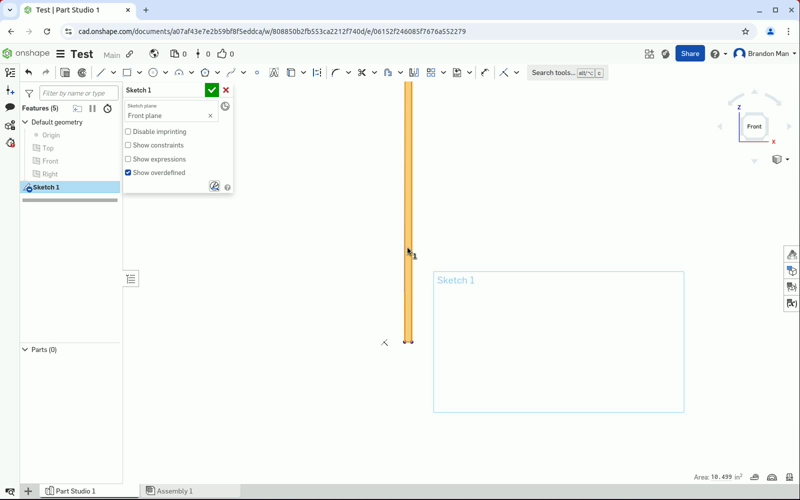
scroll(-6)
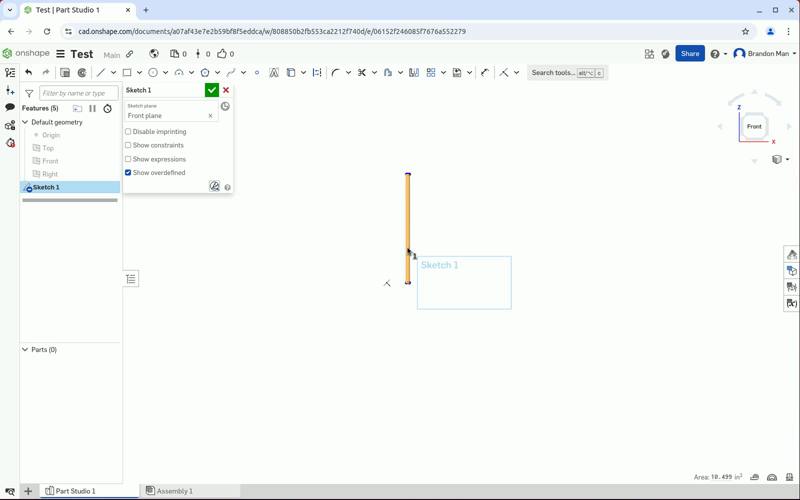
mouse_move(73, 352)
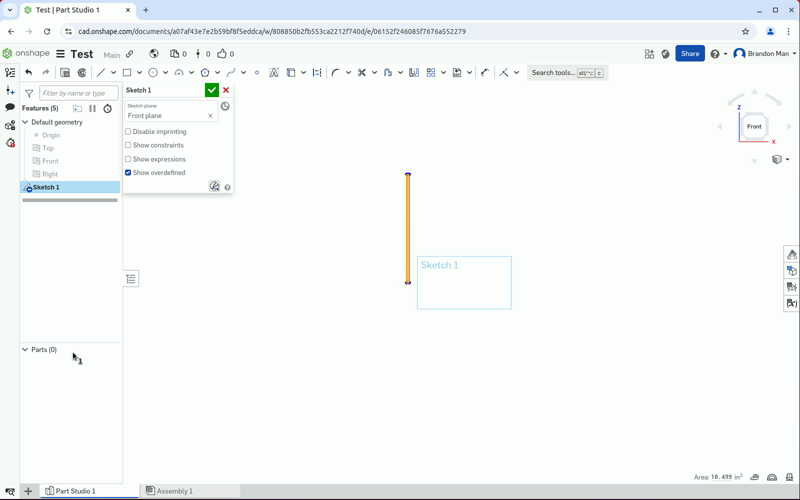
key(shift+y)
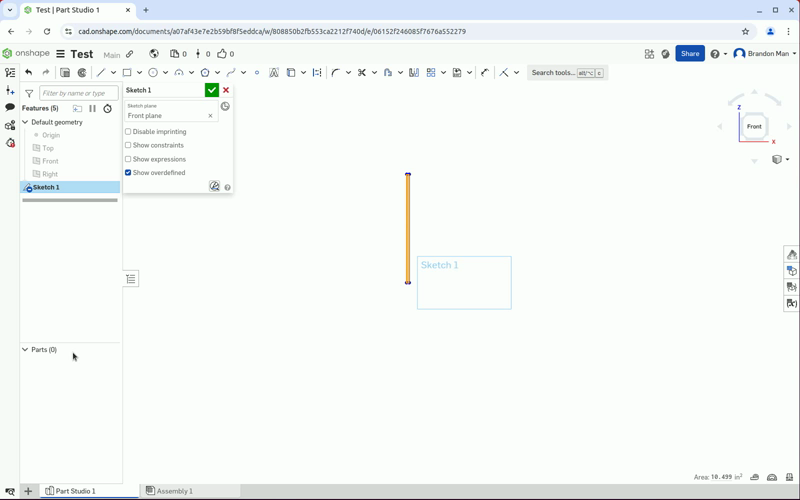
key(shift+e)
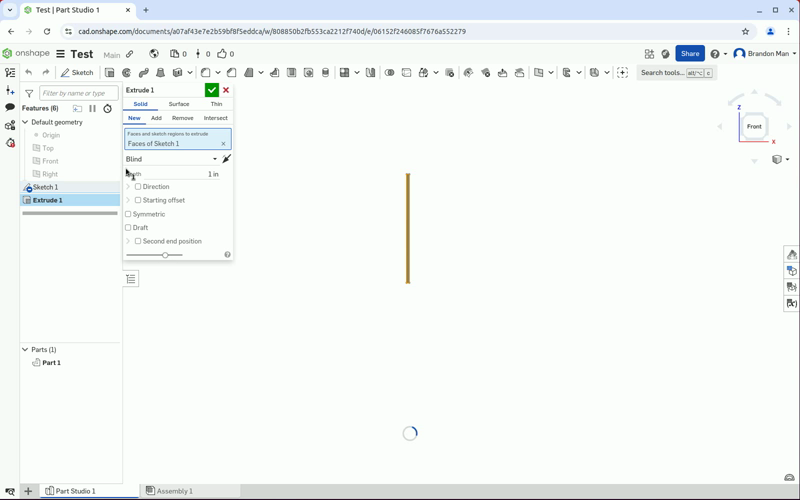
mouse_move(143, 106)
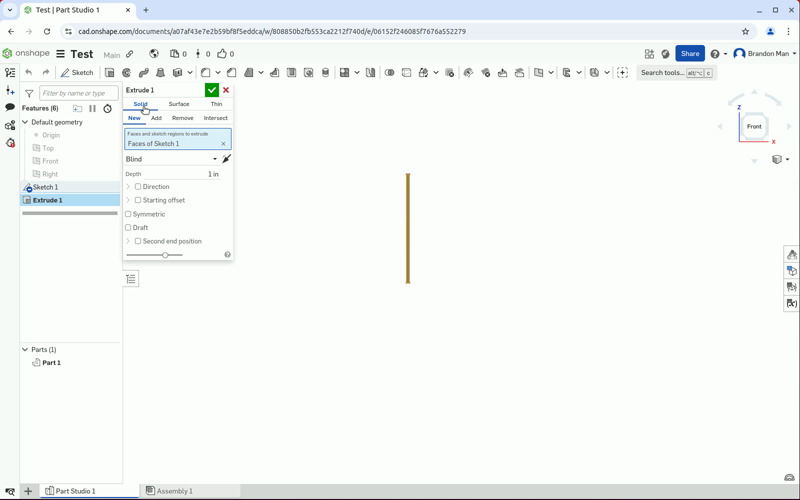
click(143, 106)
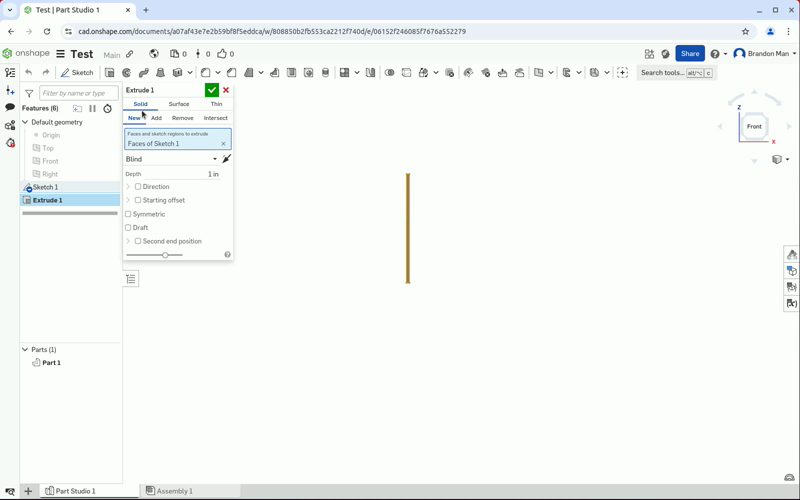
mouse_move(137, 120)
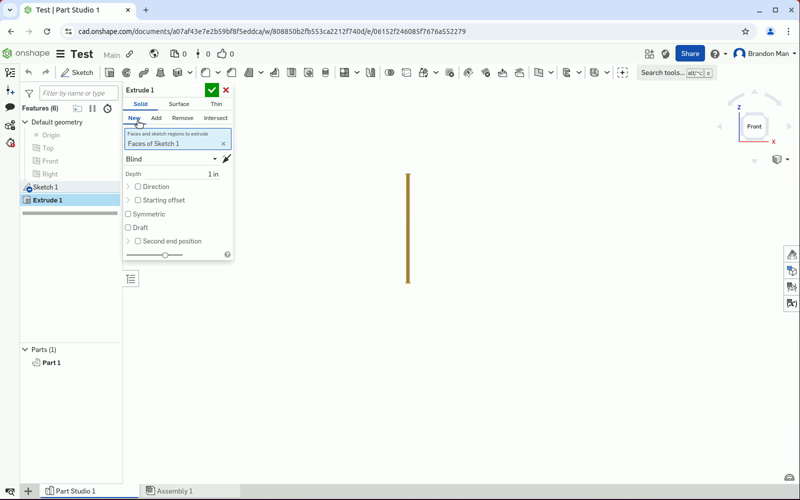
click(137, 120)
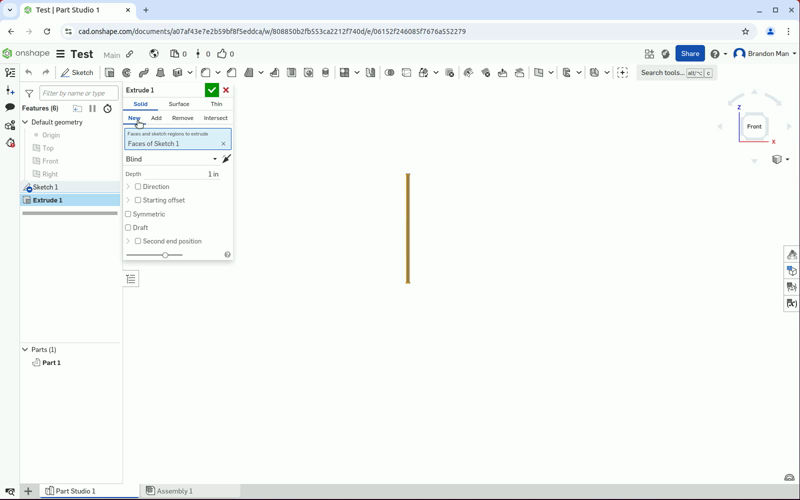
key(tab, 4)
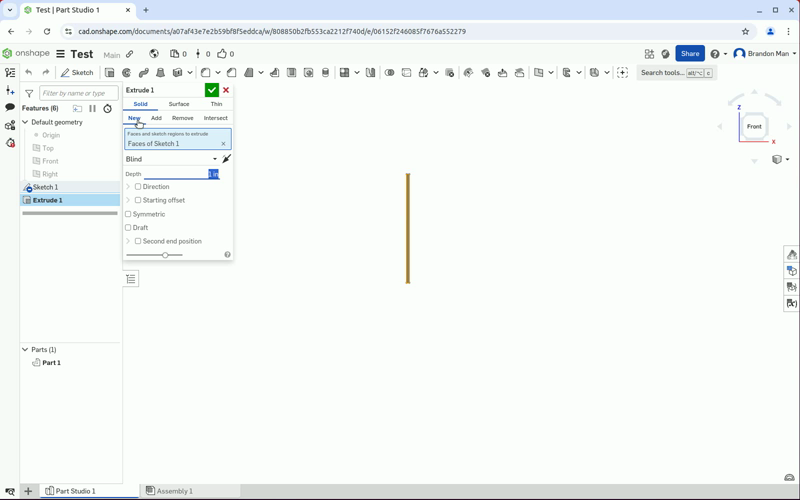
text(22.386)
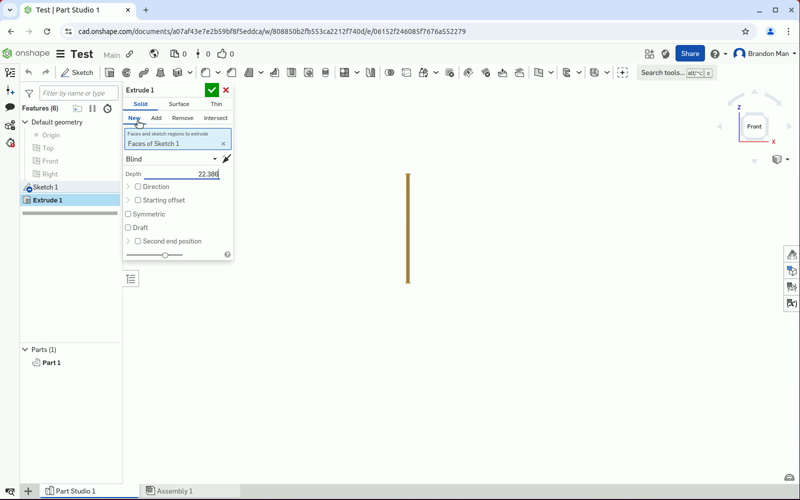
key(enter)
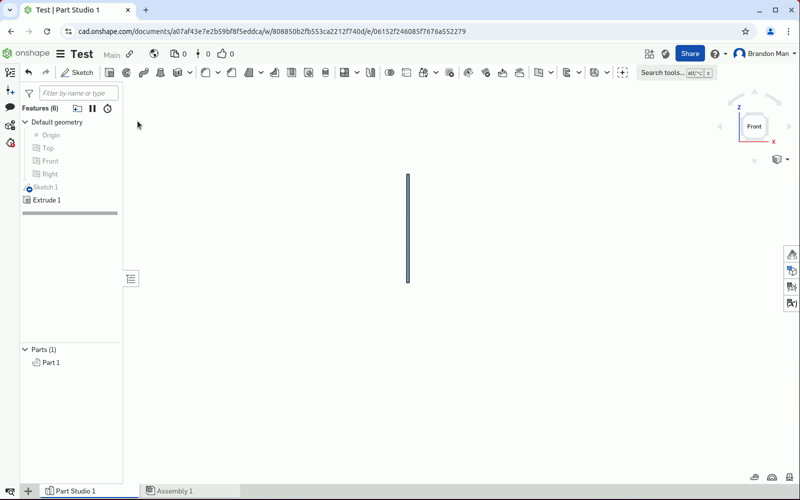
key(shift+h)
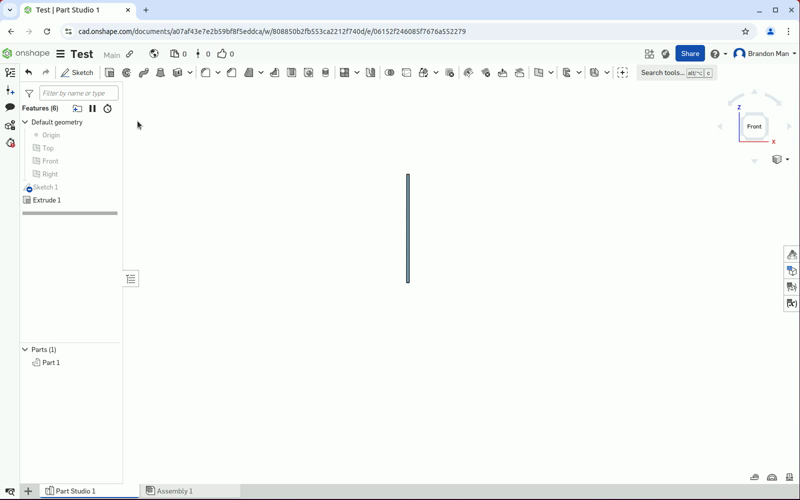
key(shift+h)
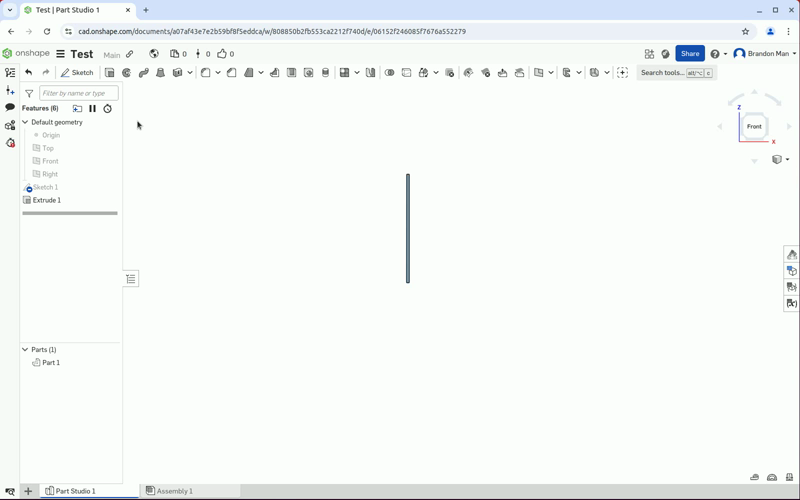
mouse_move(73, 189)
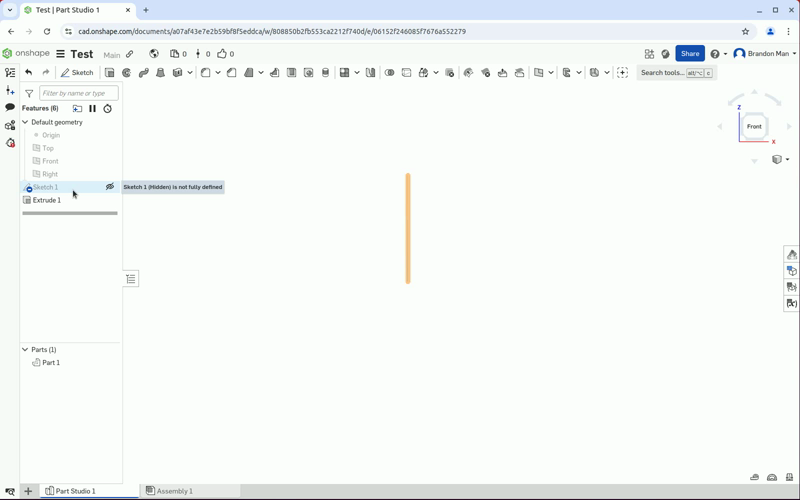
click(73, 189)
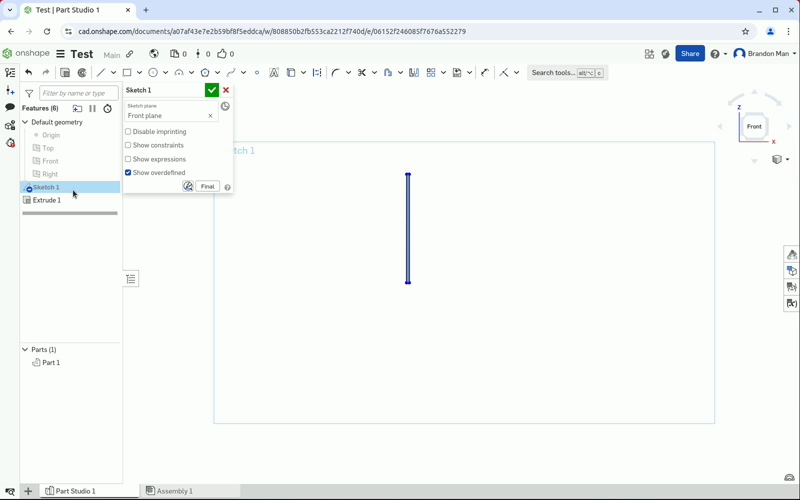
mouse_move(229, 92)
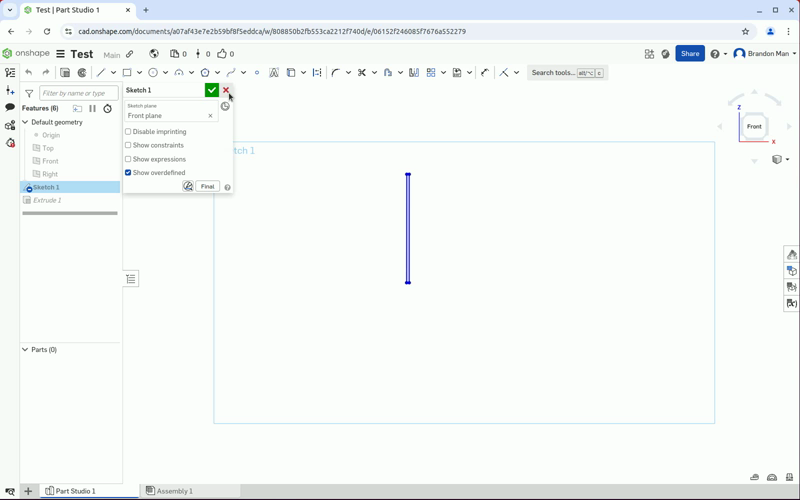
click(229, 92)
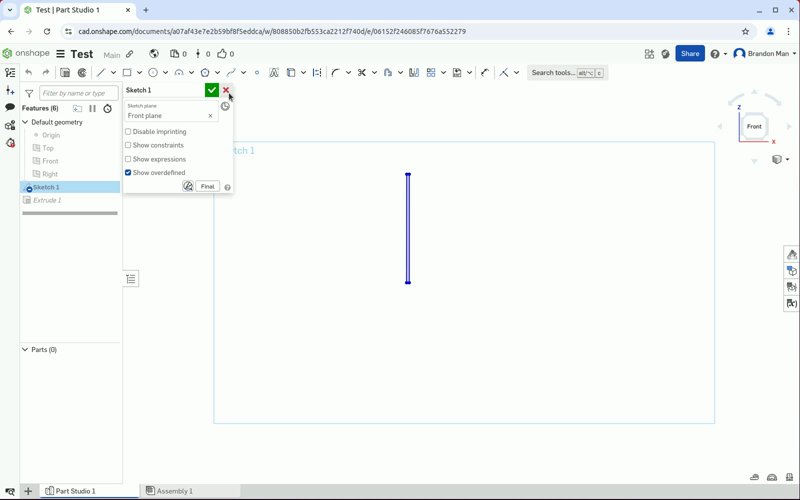
key(shift+s)
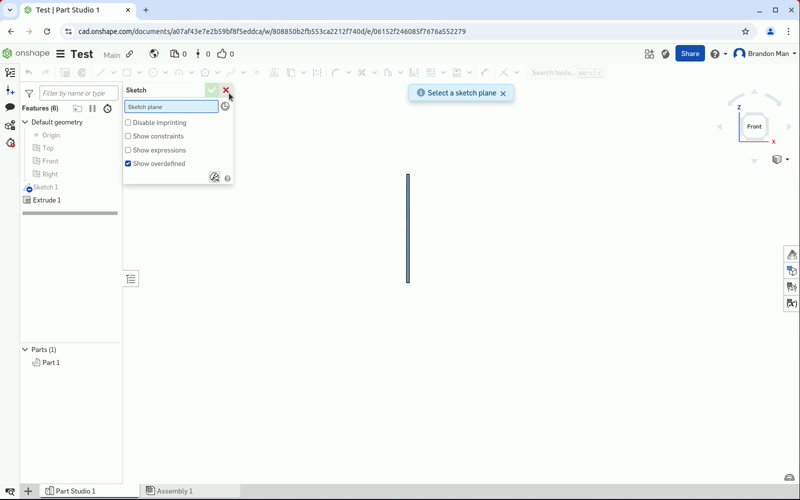
mouse_move(73, 163)
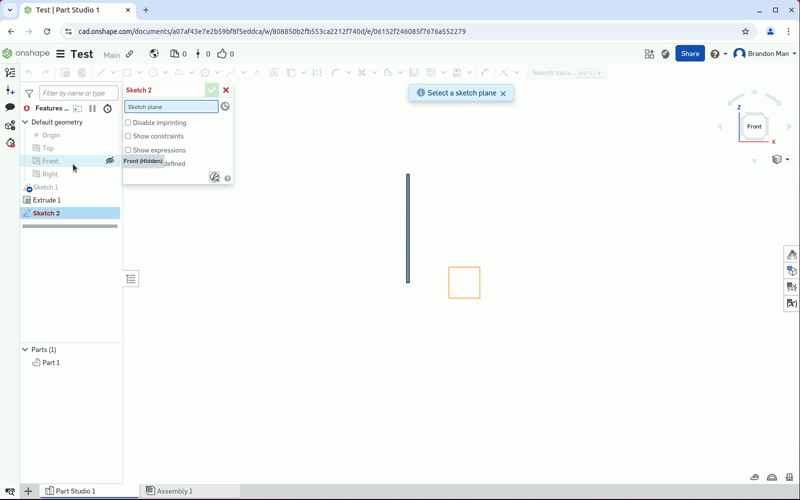
click(73, 163)
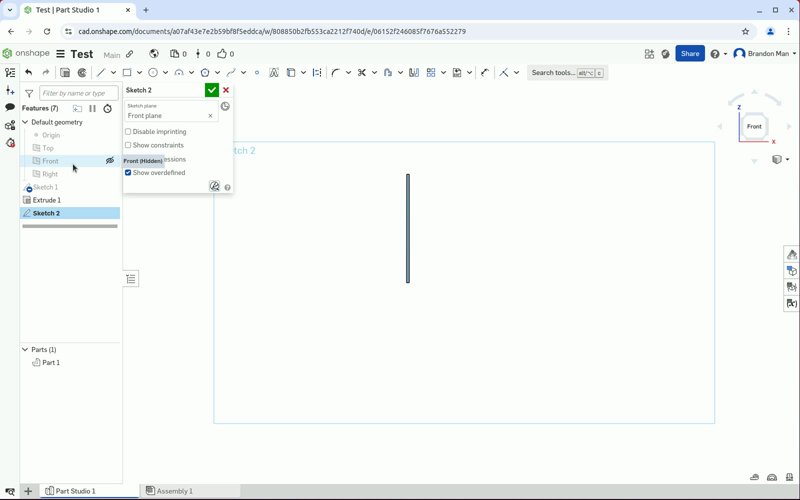
mouse_move(73, 352)
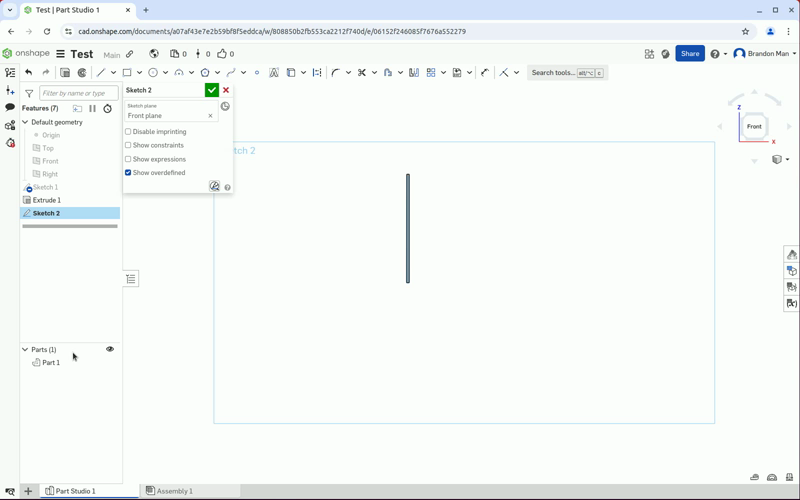
key(y)
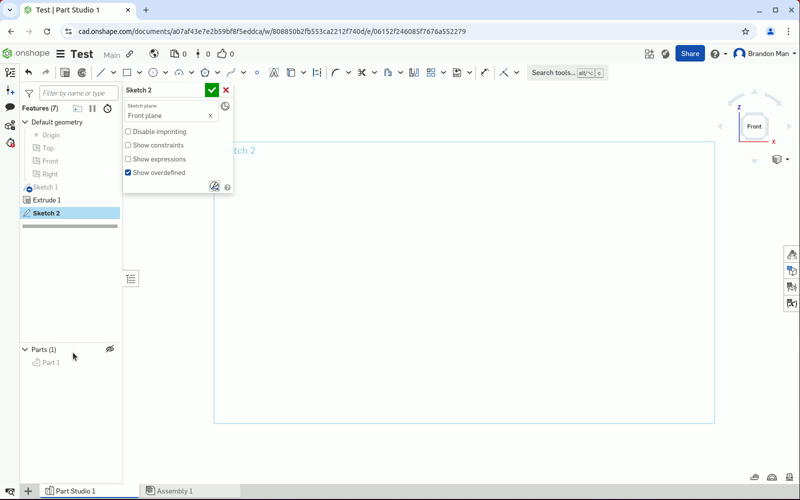
key(l)
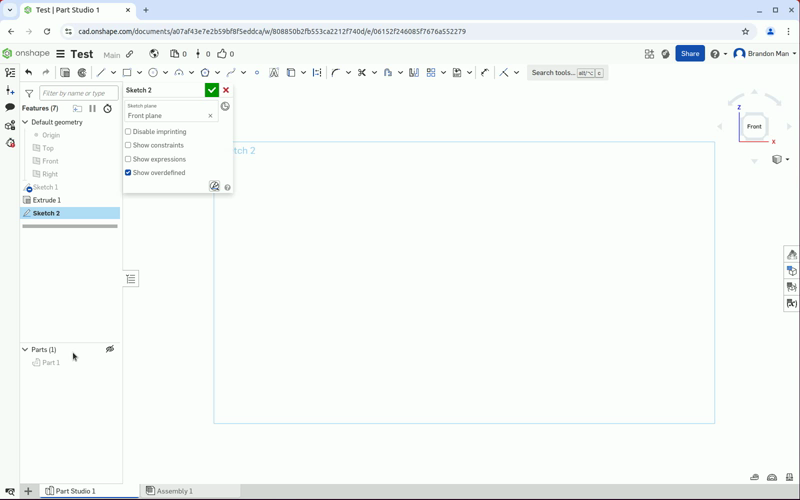
key_down(shift)
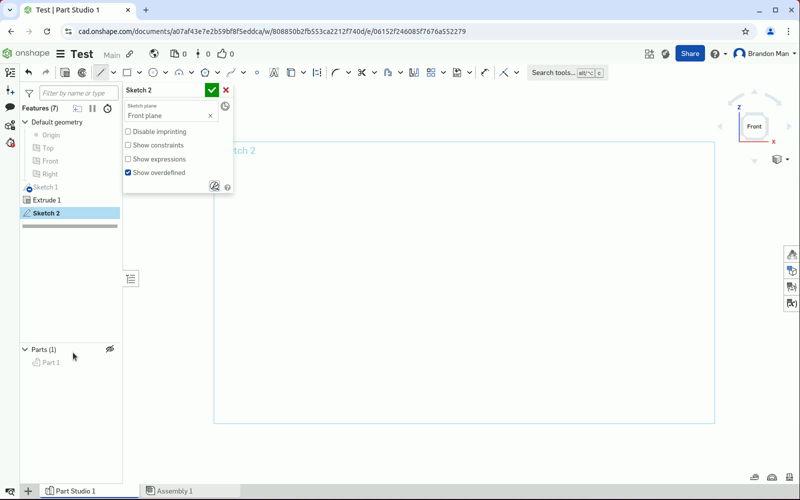
mouse_move(406, 174)
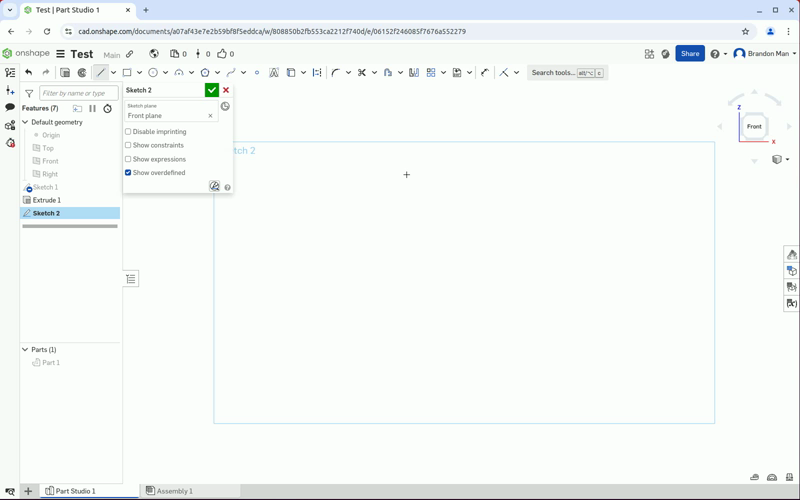
click(406, 174)
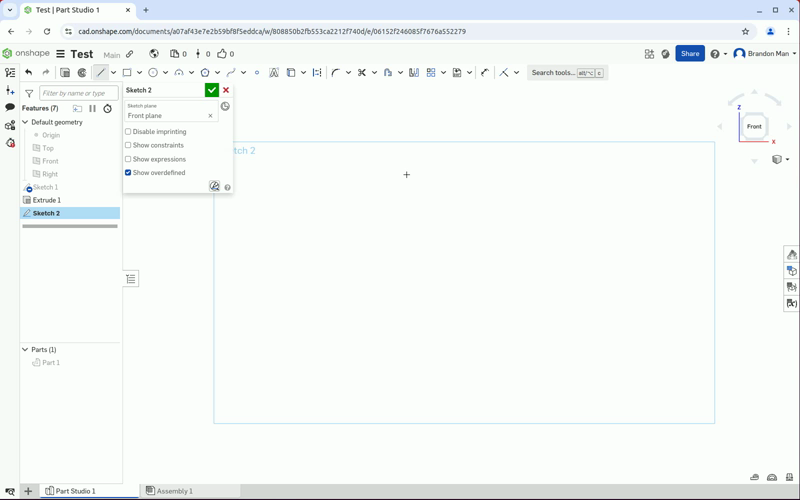
key_up(shift)
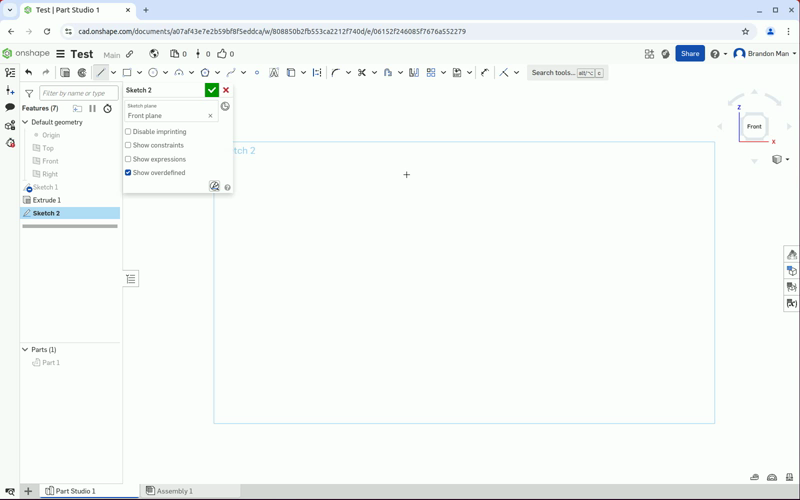
key_down(shift)
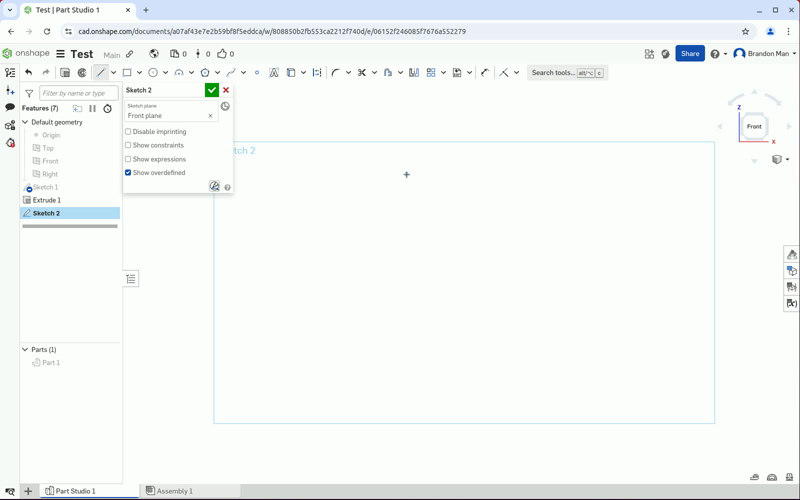
mouse_move(516, 174)
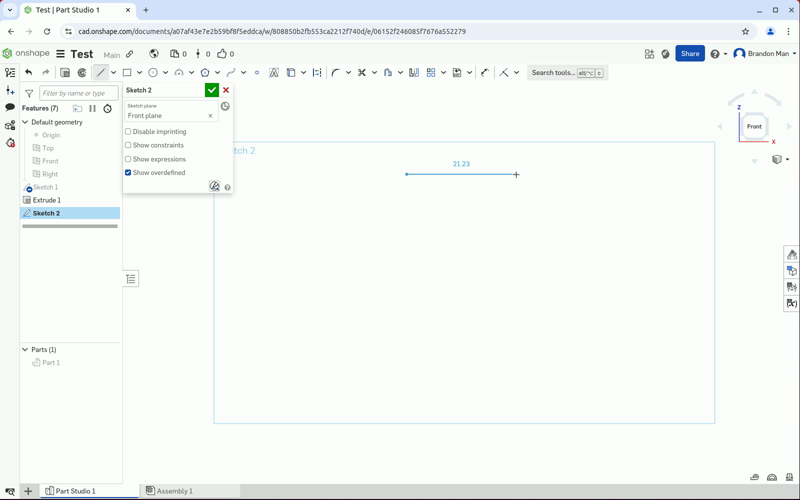
click(516, 174)
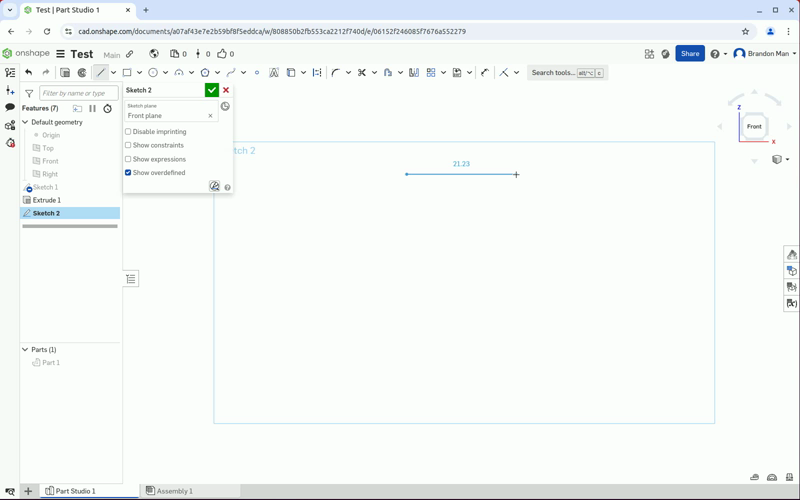
key_up(shift)
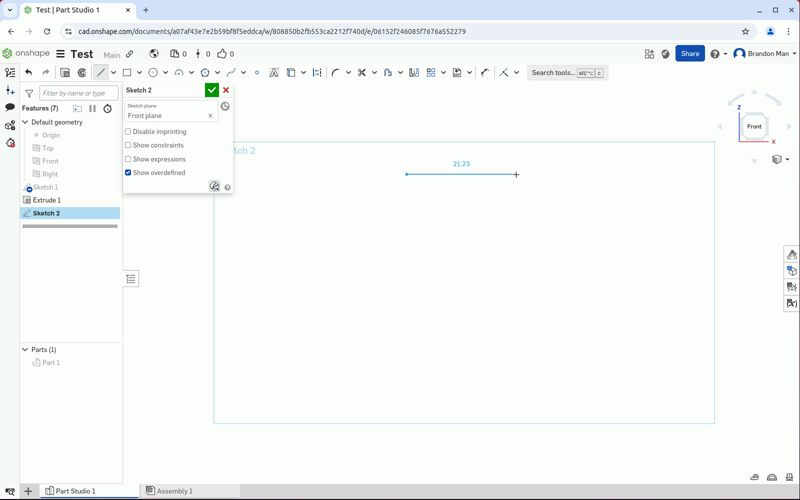
key_down(shift)
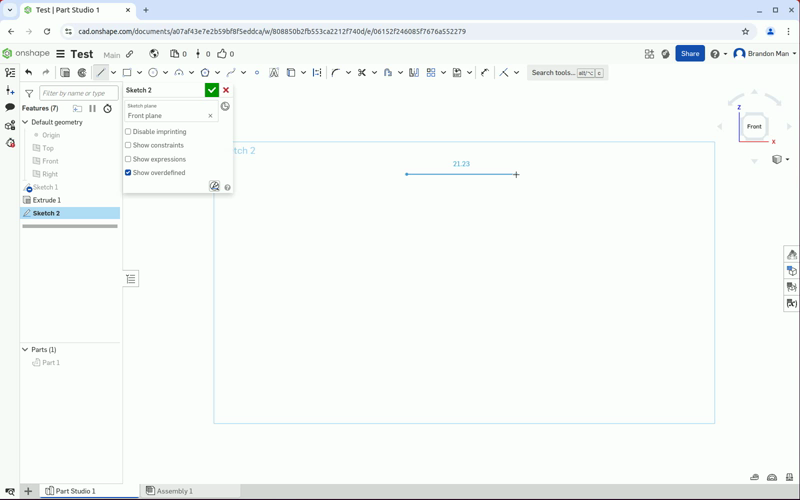
mouse_move(546, 174)
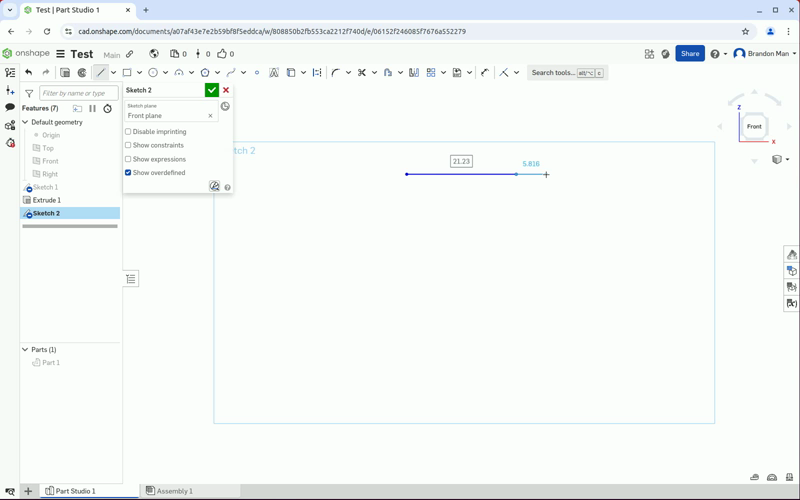
mouse_move(516, 170)
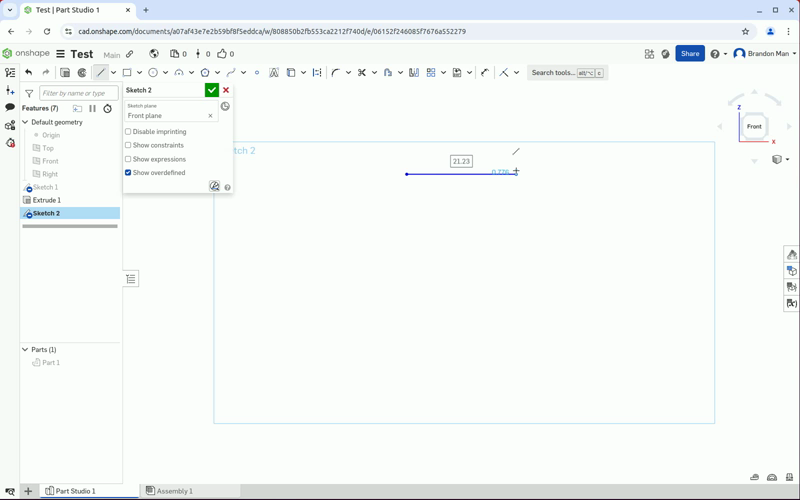
scroll(6)
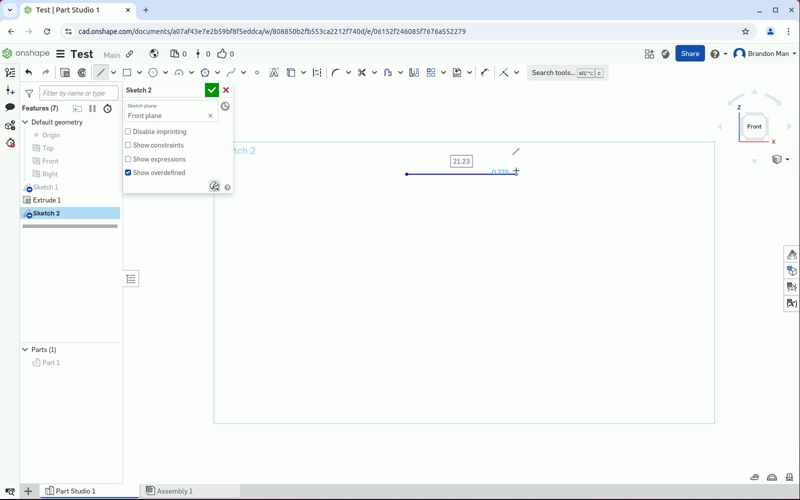
scroll(6)
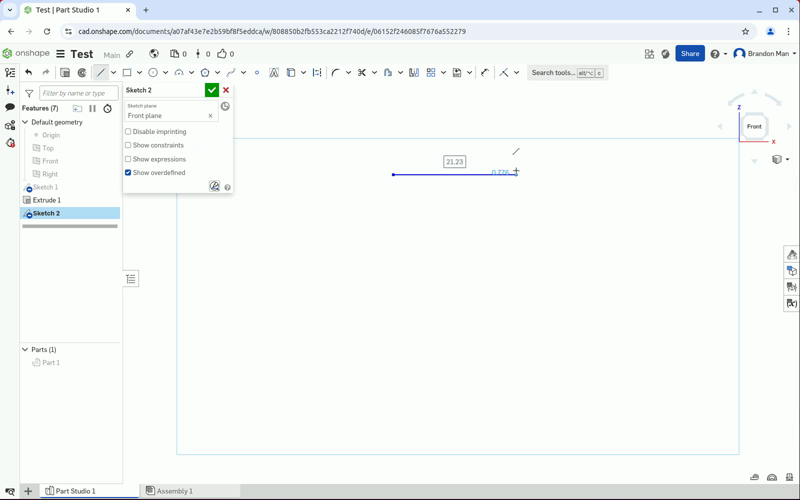
scroll(6)
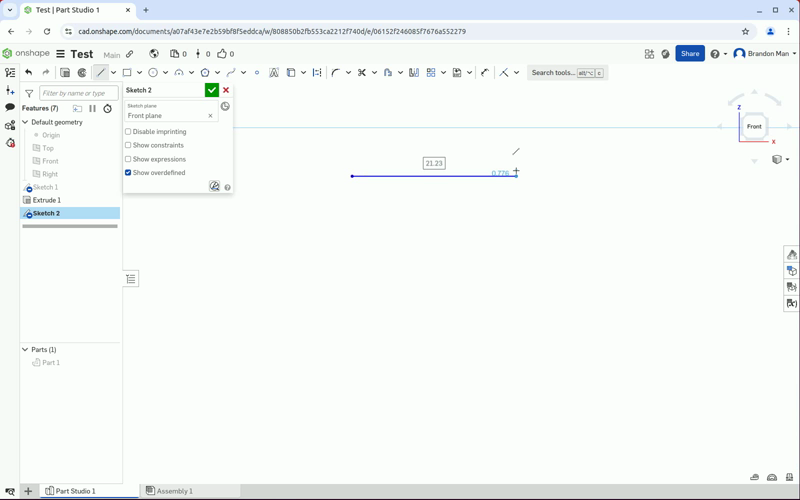
scroll(6)
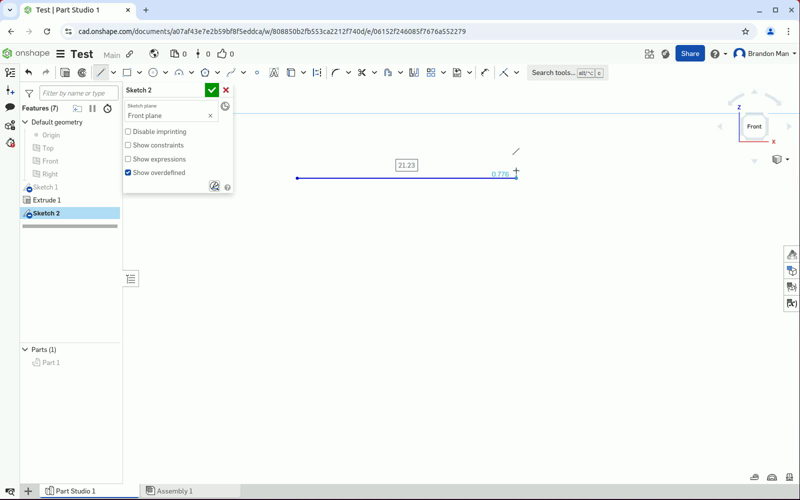
scroll(6)
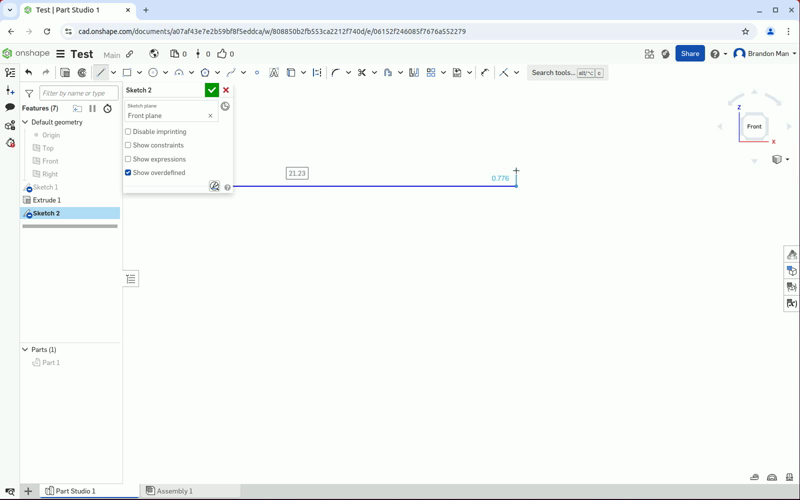
scroll(6)
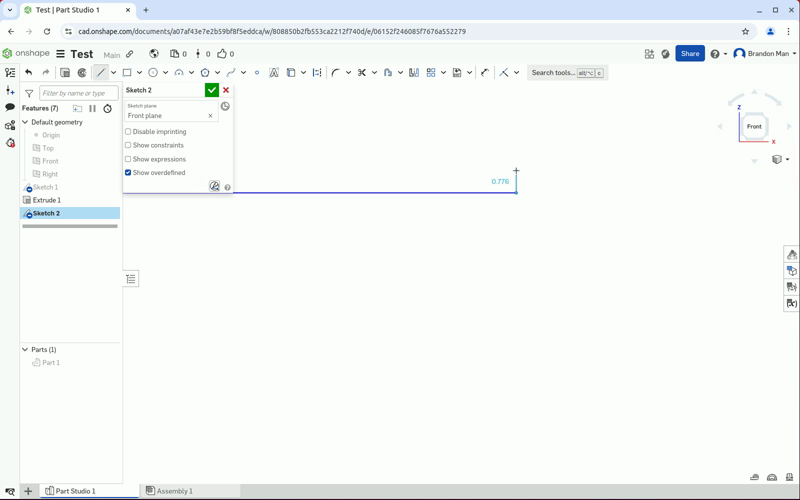
scroll(6)
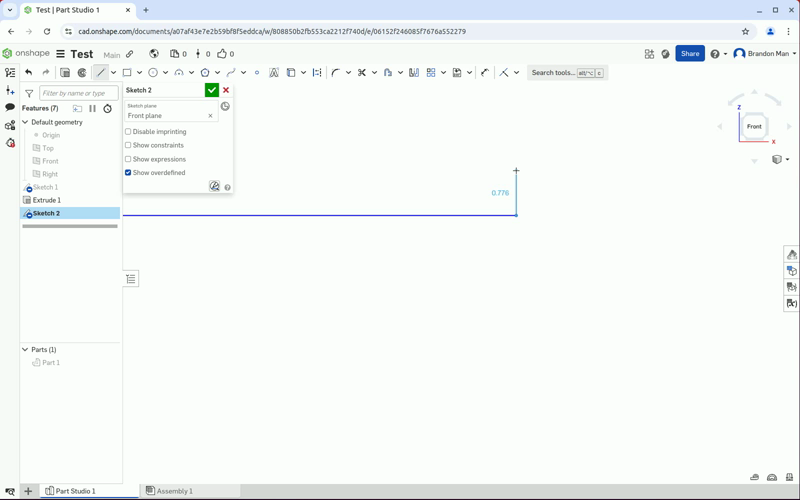
click(516, 170)
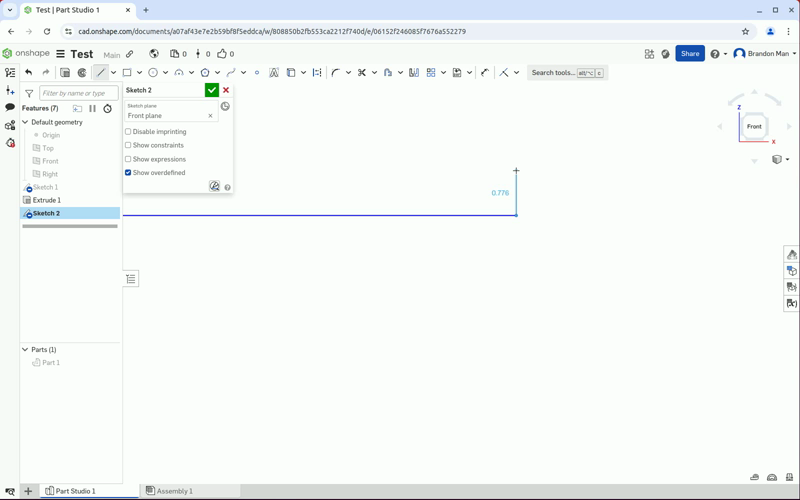
scroll(-6)
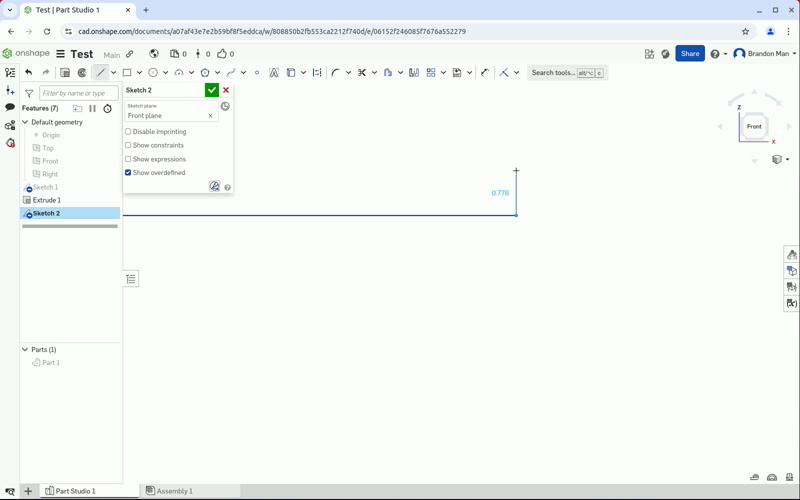
scroll(-6)
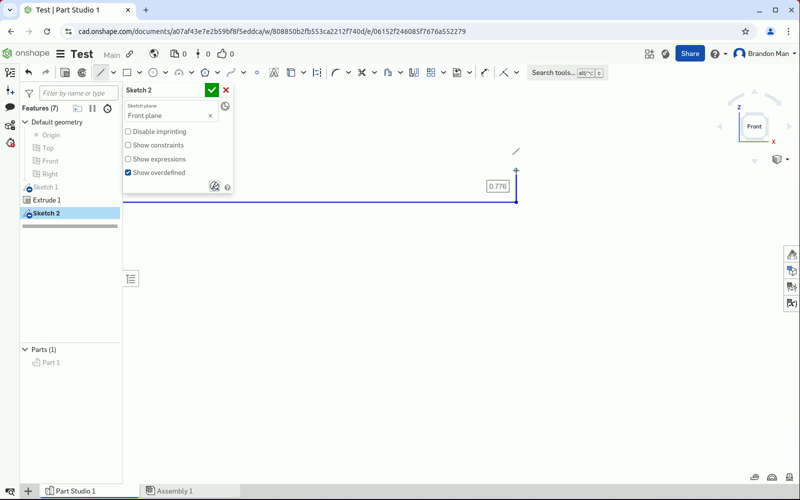
scroll(-6)
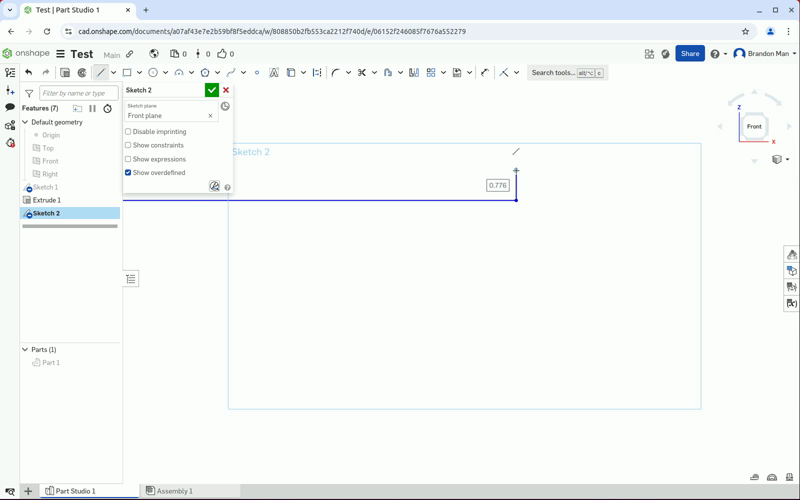
scroll(-6)
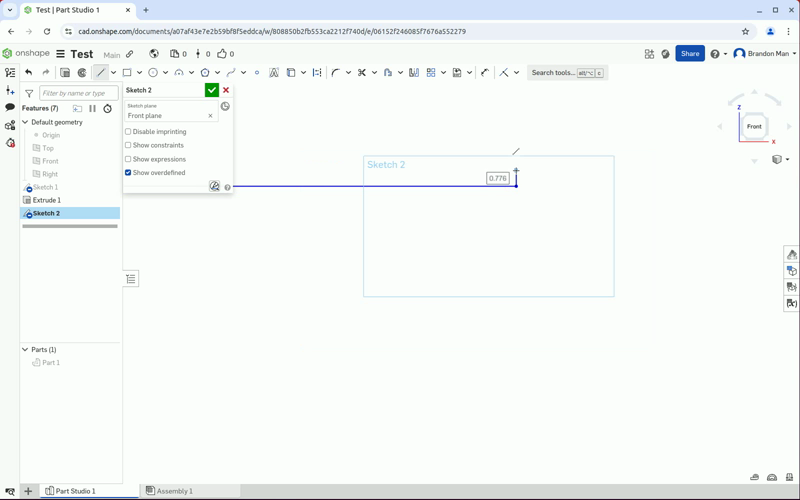
scroll(-6)
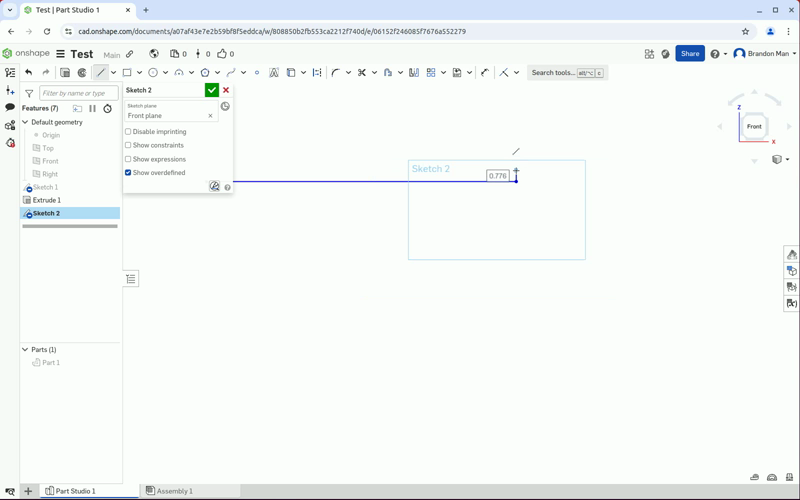
scroll(-6)
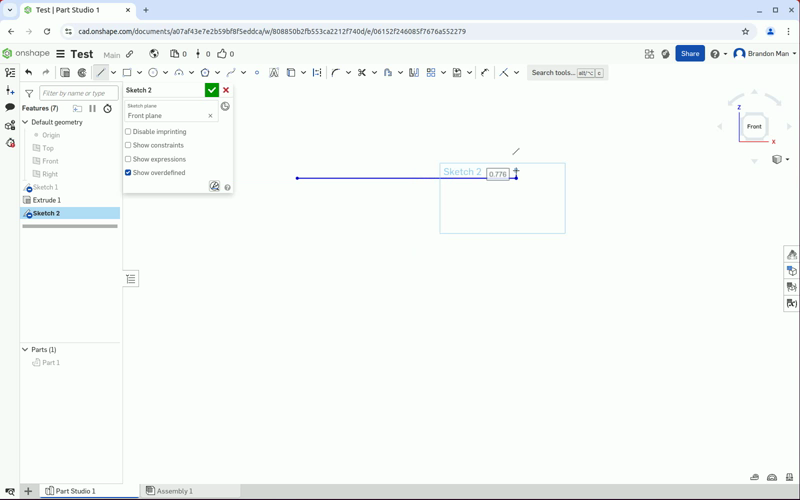
scroll(-6)
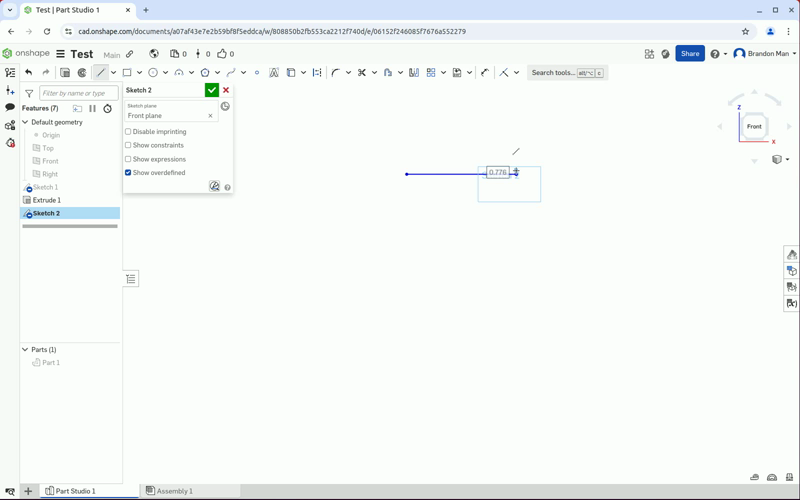
key_up(shift)
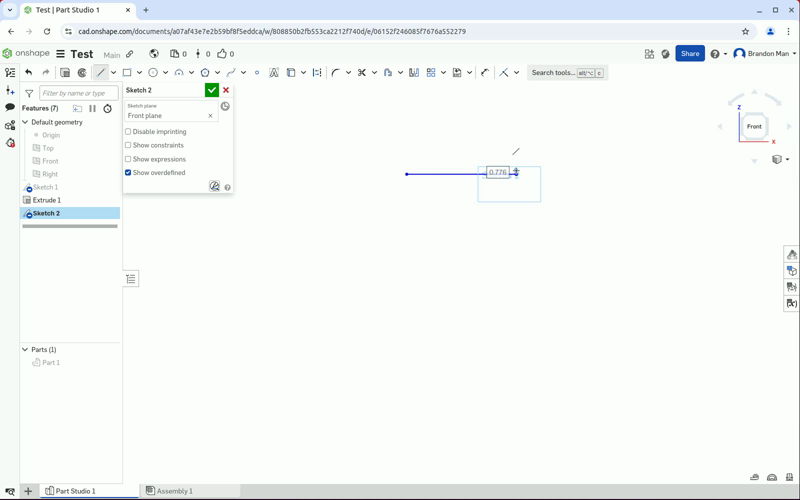
key_down(shift)
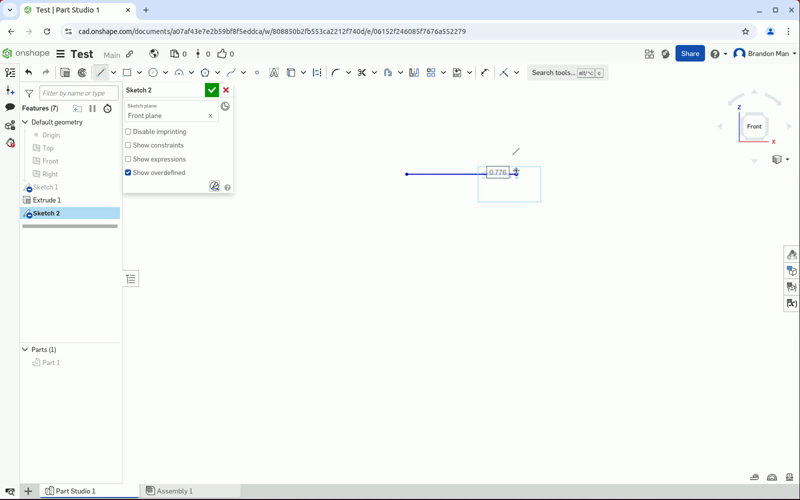
mouse_move(406, 170)
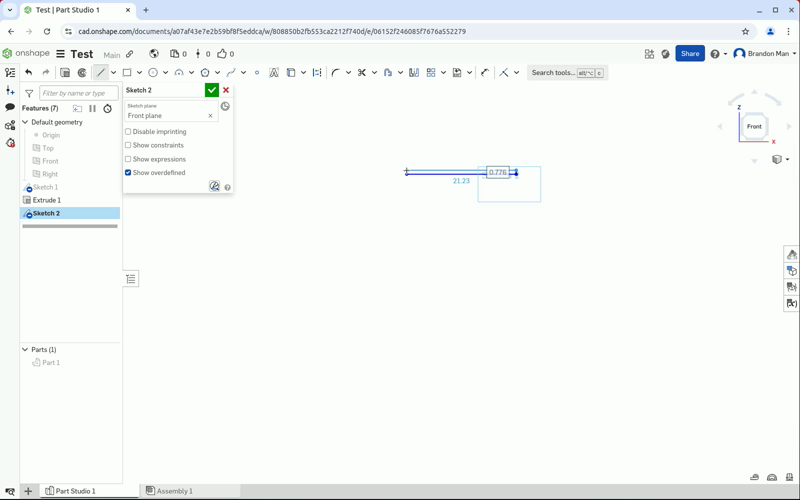
scroll(6)
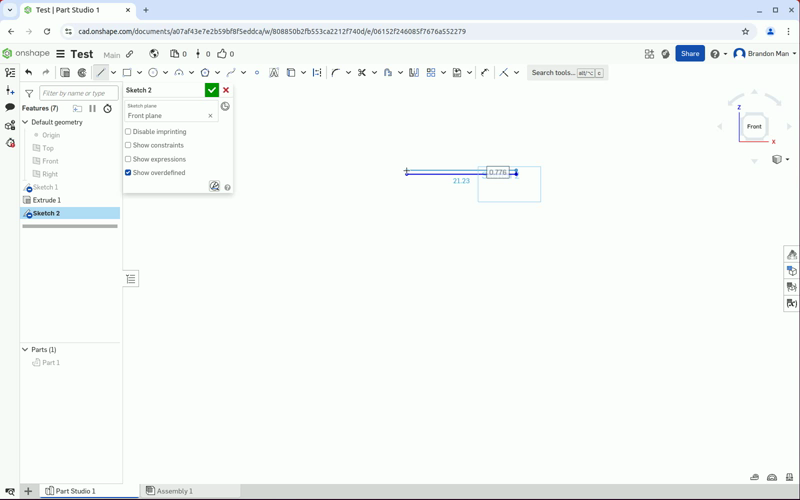
scroll(6)
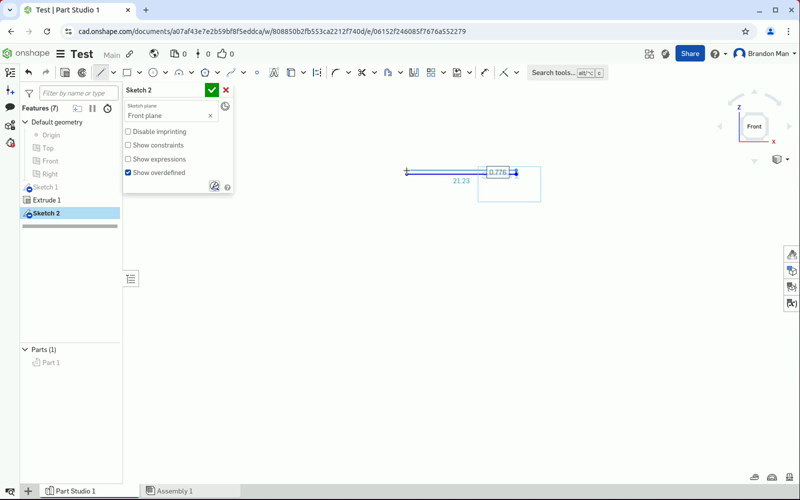
scroll(6)
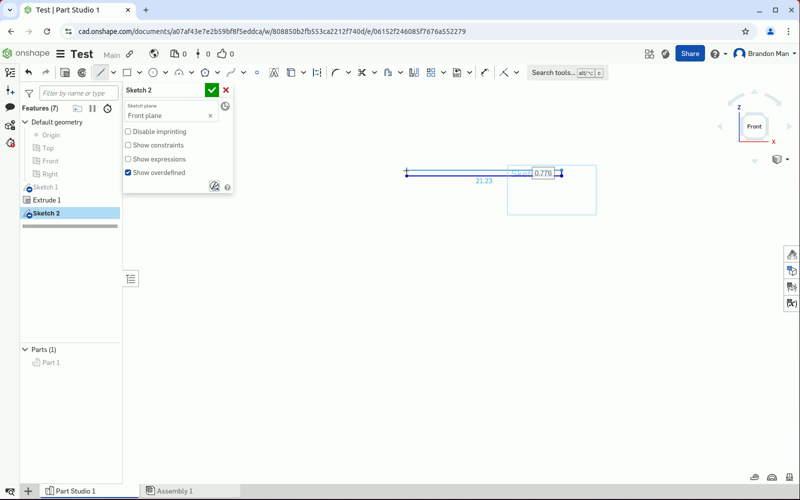
scroll(6)
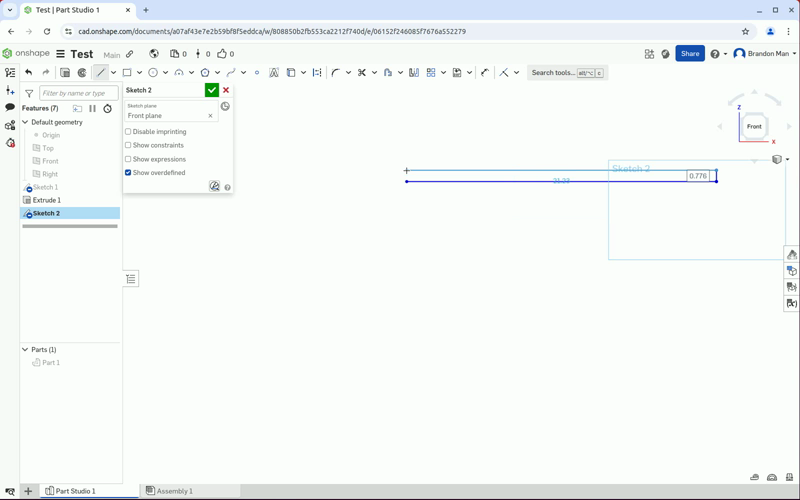
scroll(6)
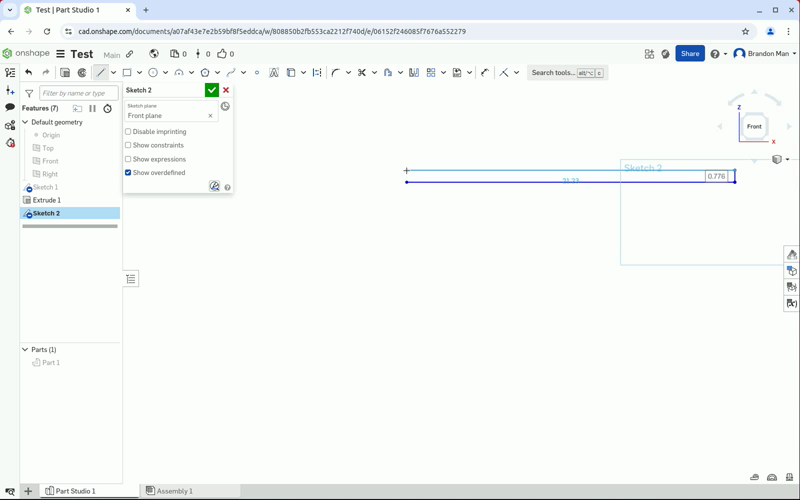
scroll(6)
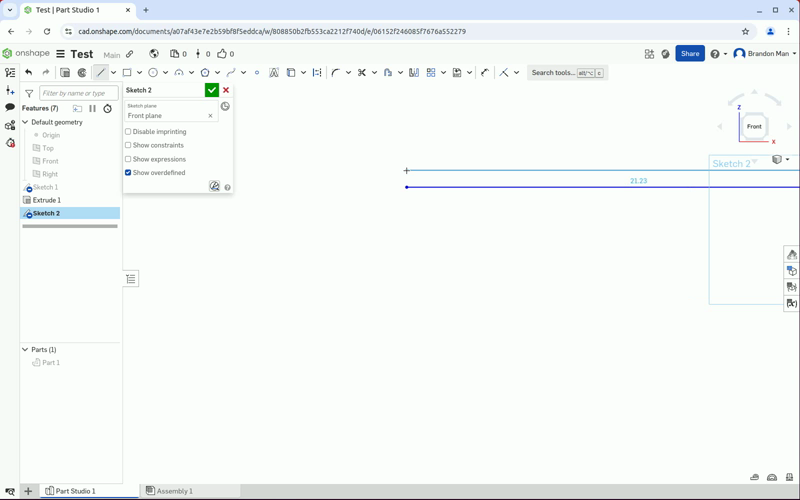
scroll(6)
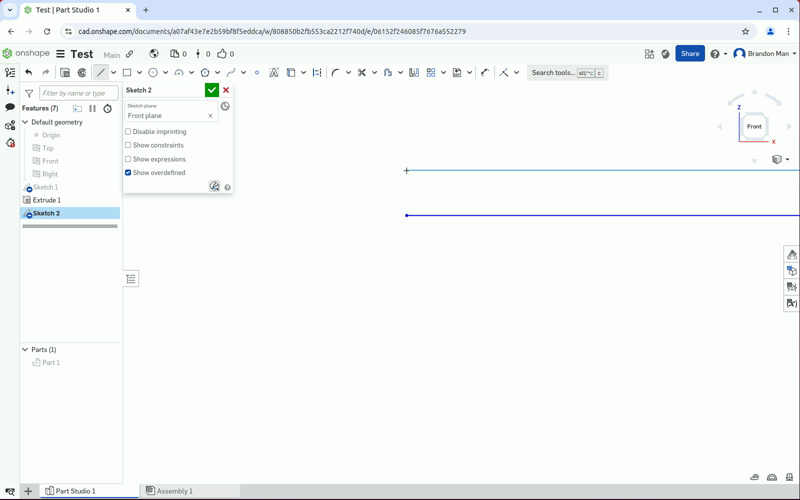
click(406, 170)
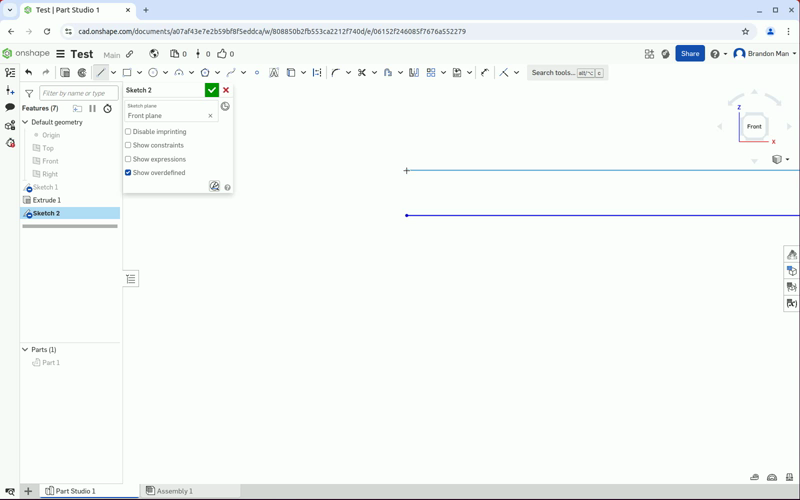
scroll(-6)
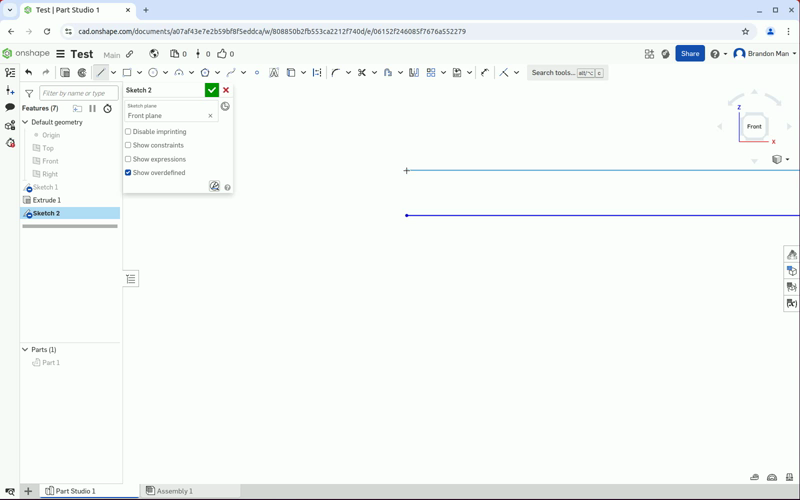
scroll(-6)
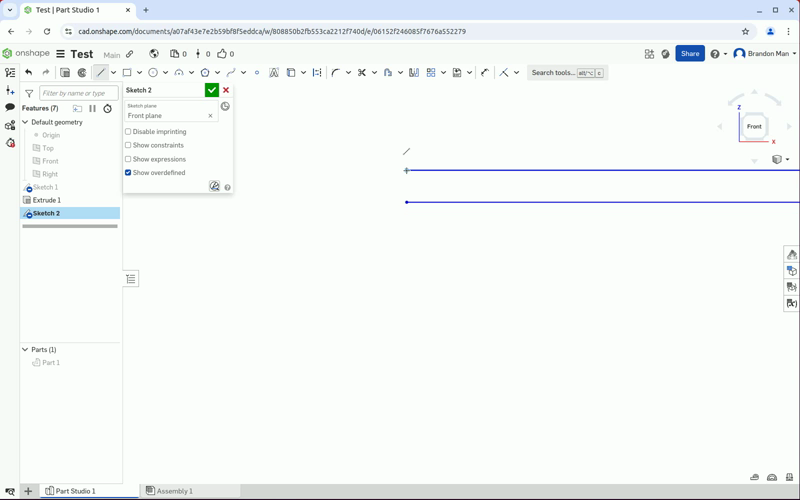
scroll(-6)
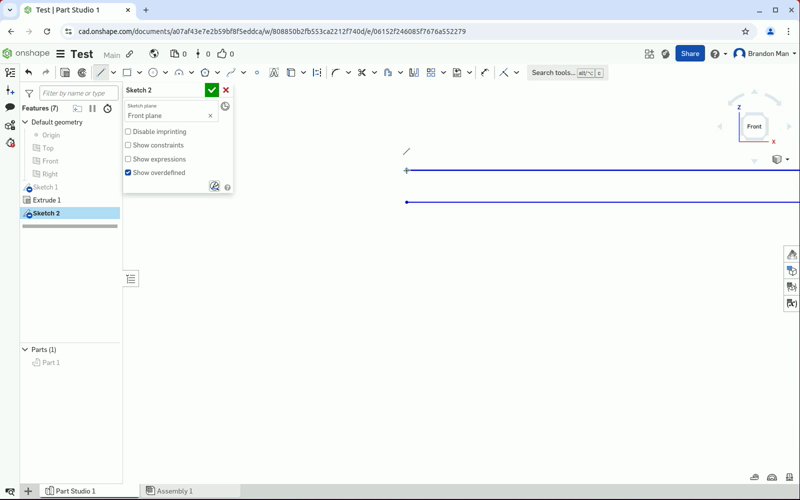
scroll(-6)
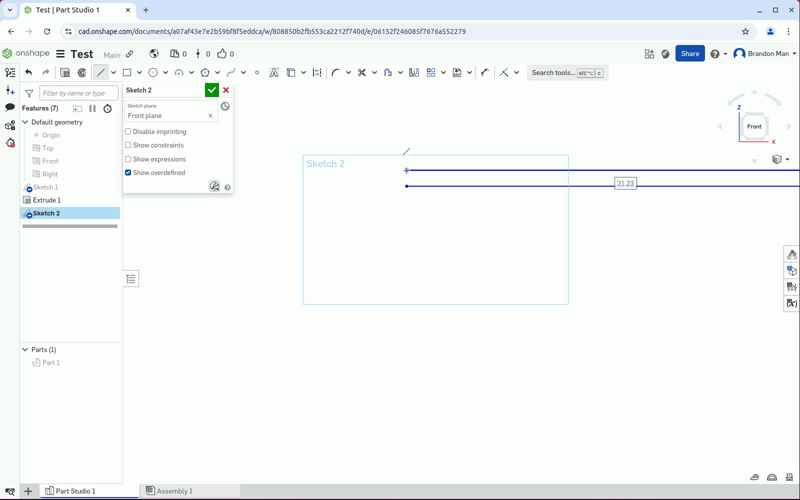
scroll(-6)
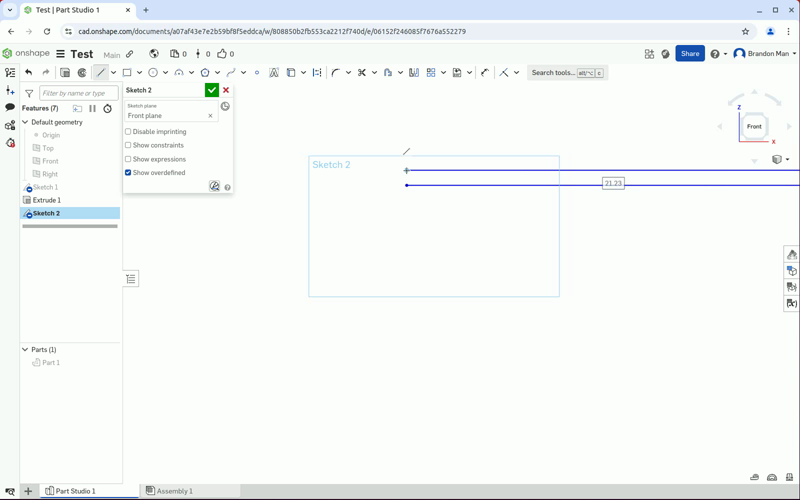
scroll(-6)
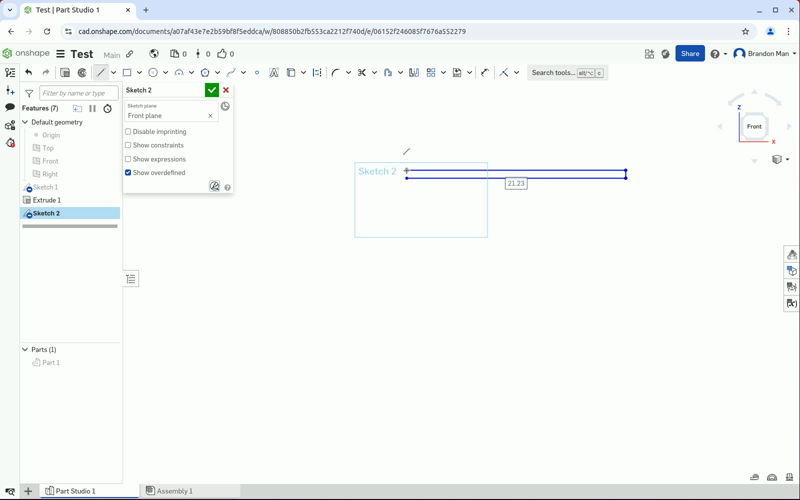
scroll(-6)
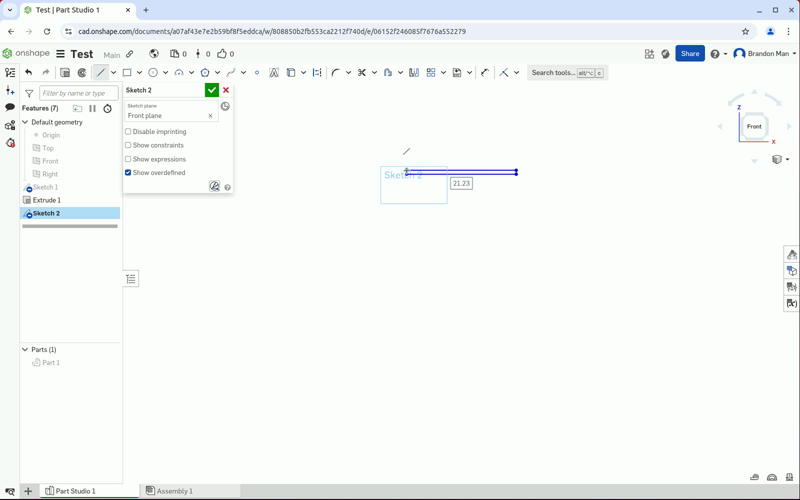
key_up(shift)
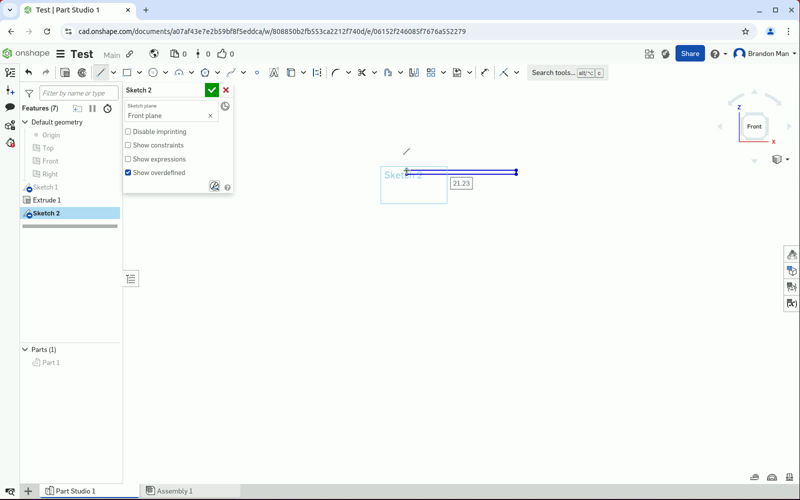
mouse_move(436, 170)
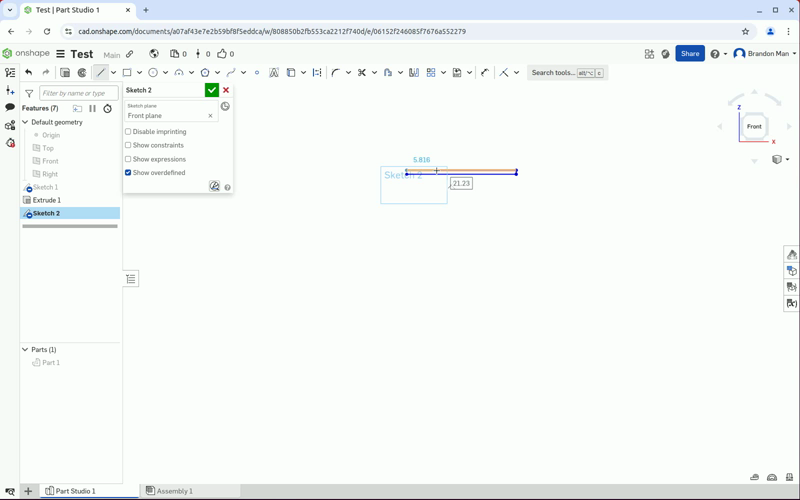
key_down(shift)
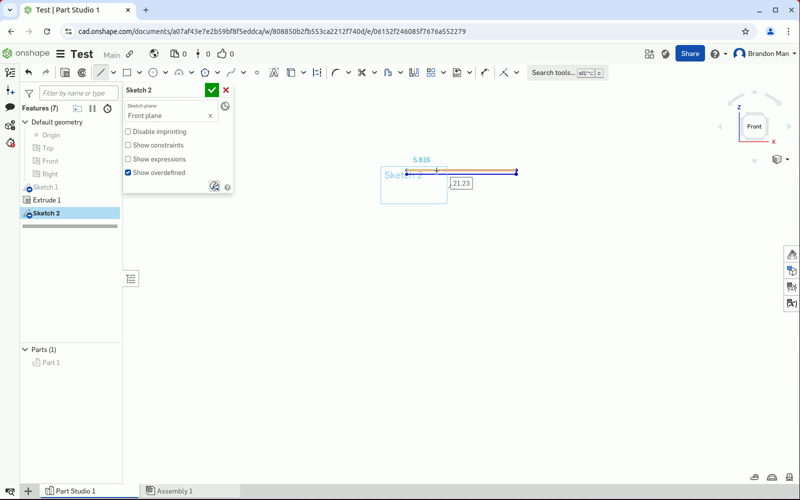
mouse_move(406, 174)
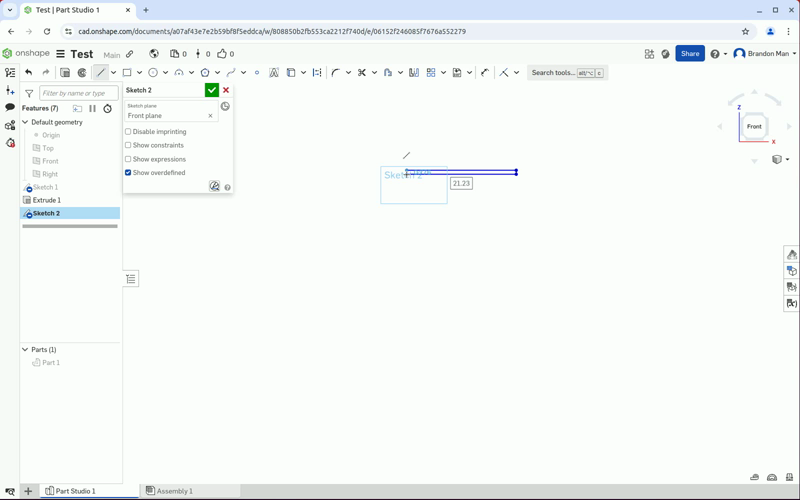
scroll(6)
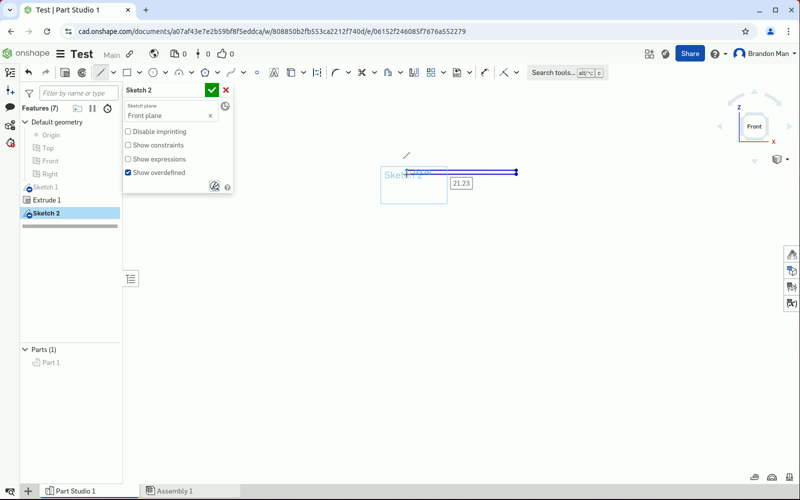
scroll(6)
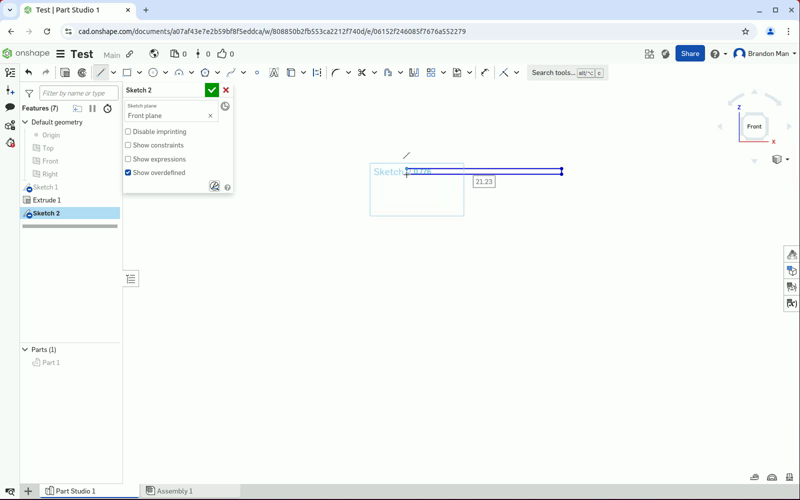
scroll(6)
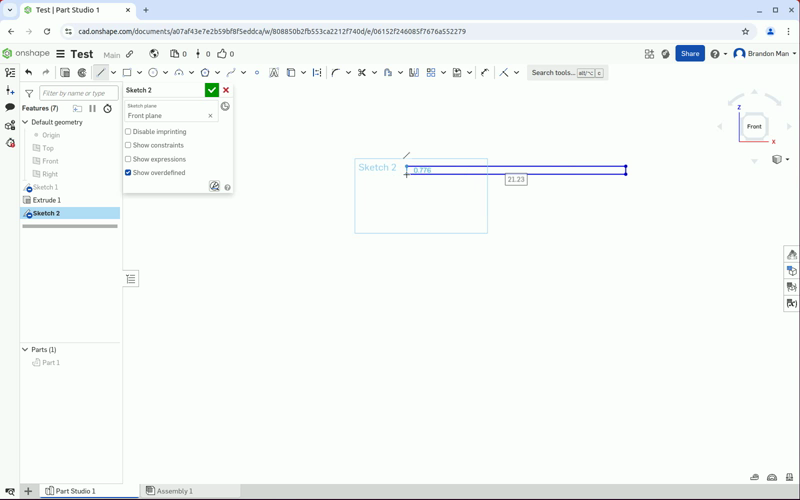
scroll(6)
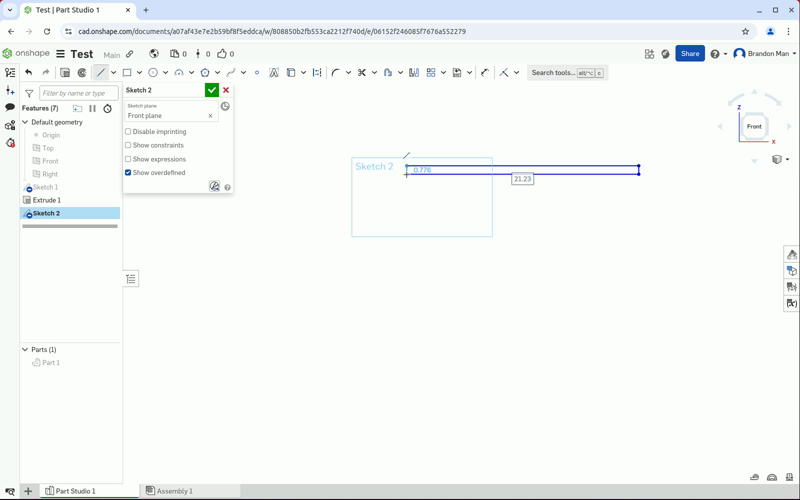
scroll(6)
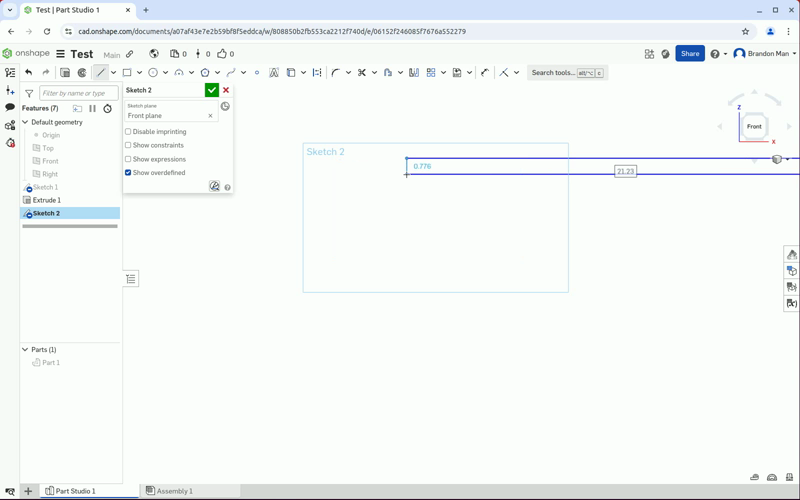
scroll(6)
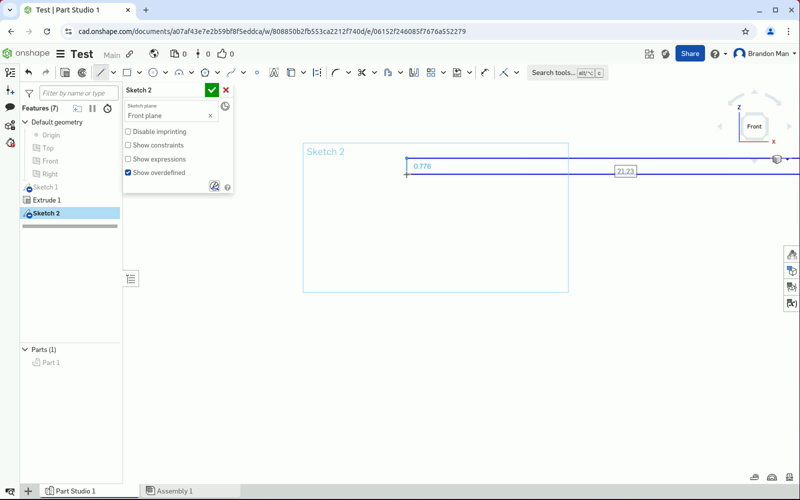
scroll(6)
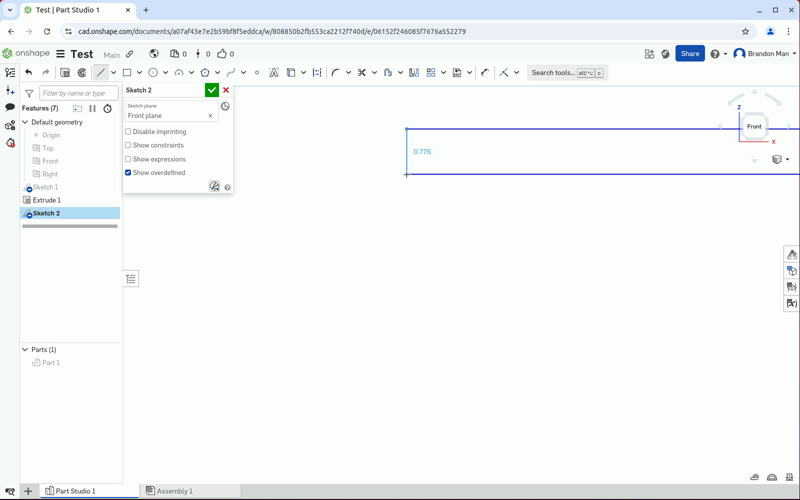
key_up(shift)
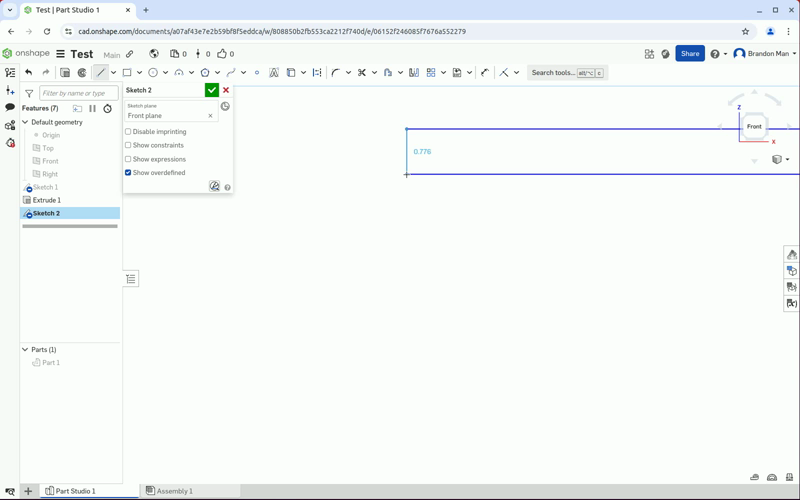
click(406, 174)
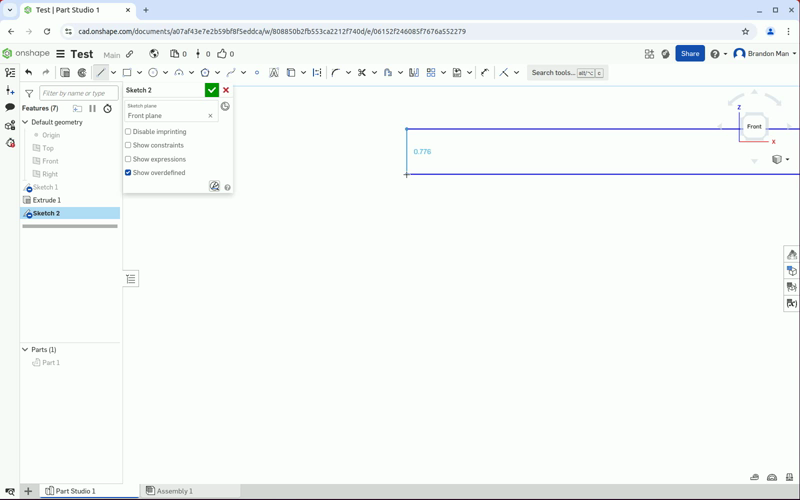
scroll(-6)
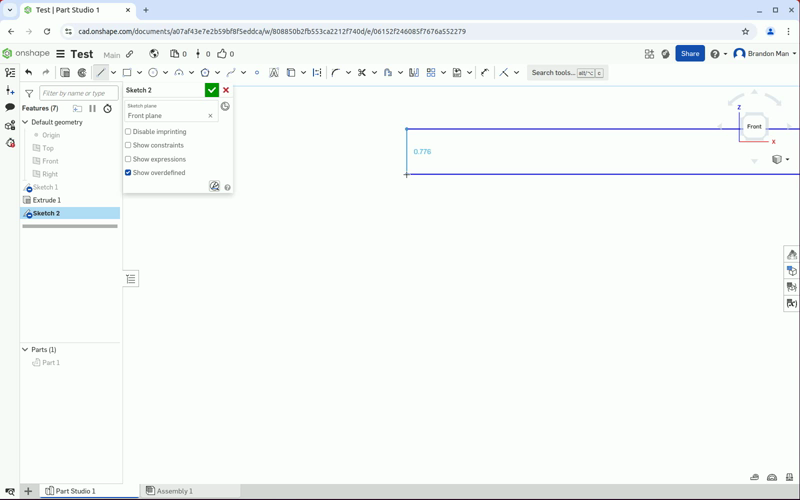
scroll(-6)
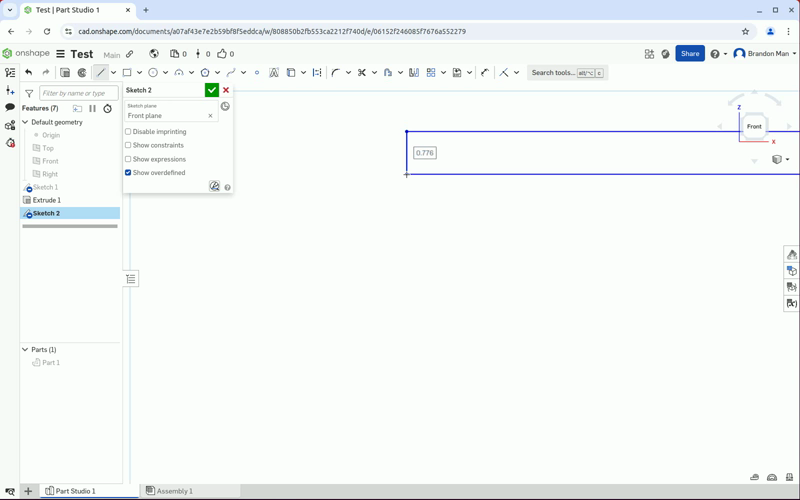
scroll(-6)
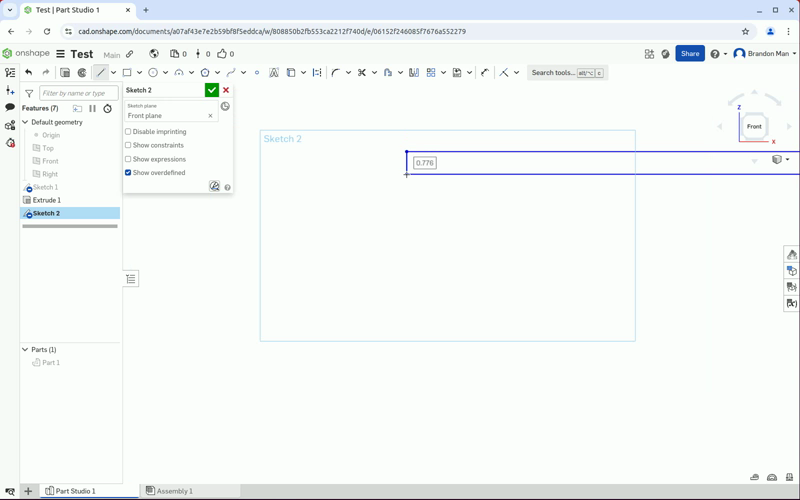
scroll(-6)
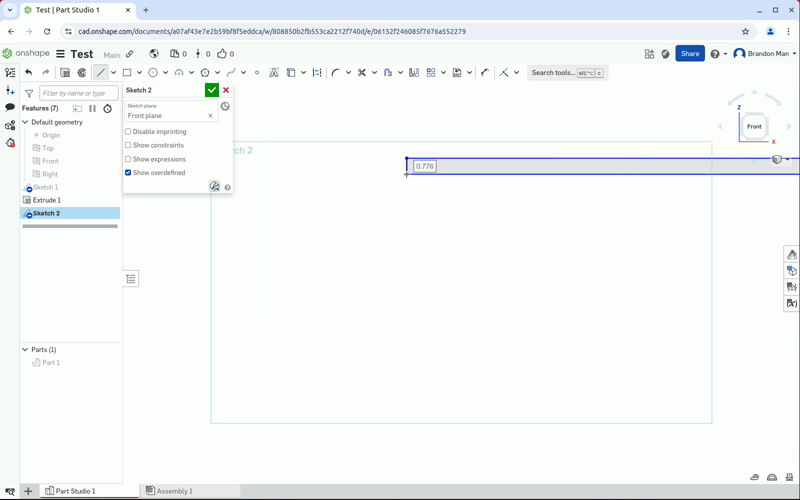
scroll(-6)
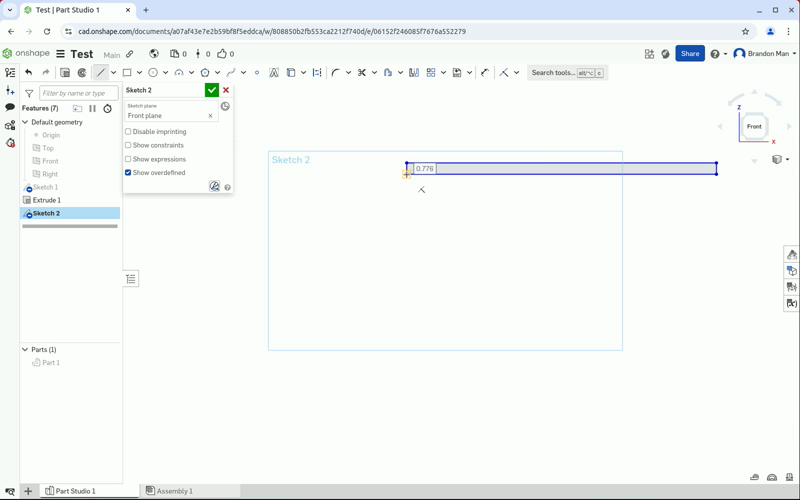
scroll(-6)
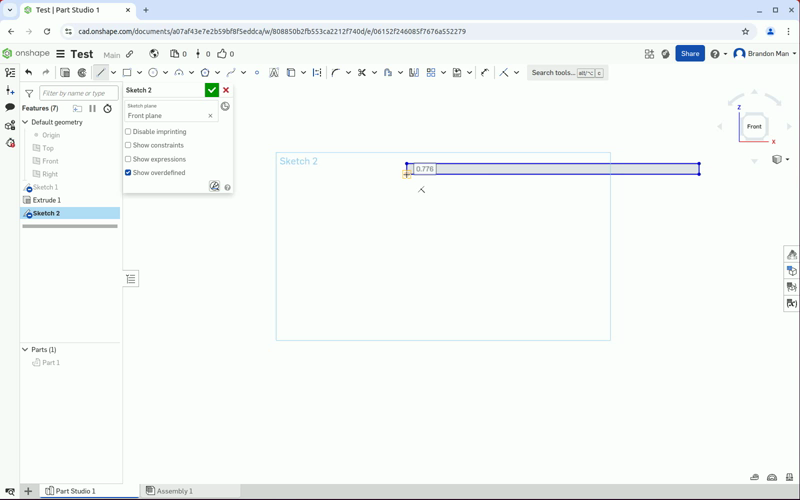
scroll(-6)
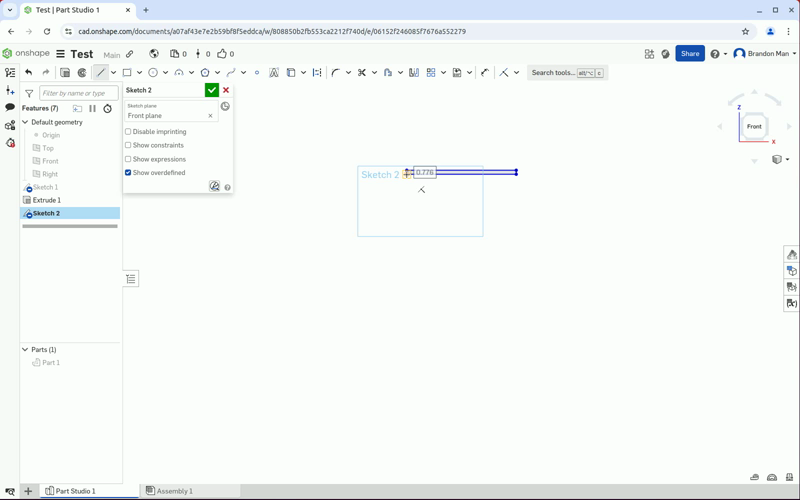
key(esc)
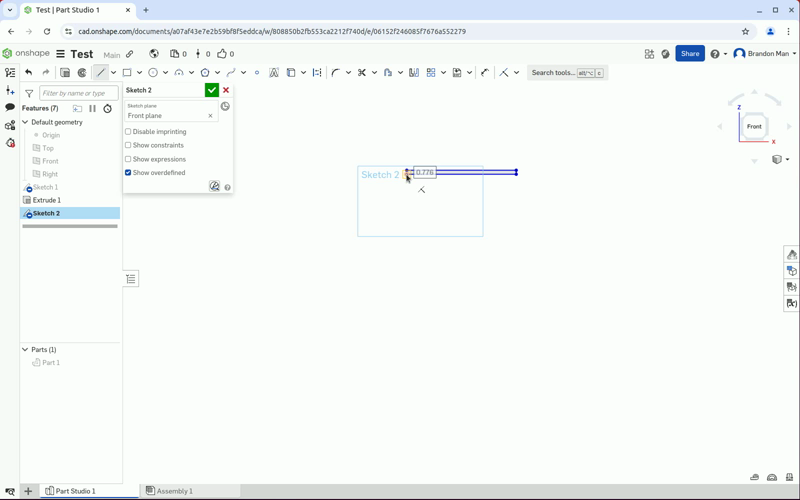
mouse_move(476, 171)
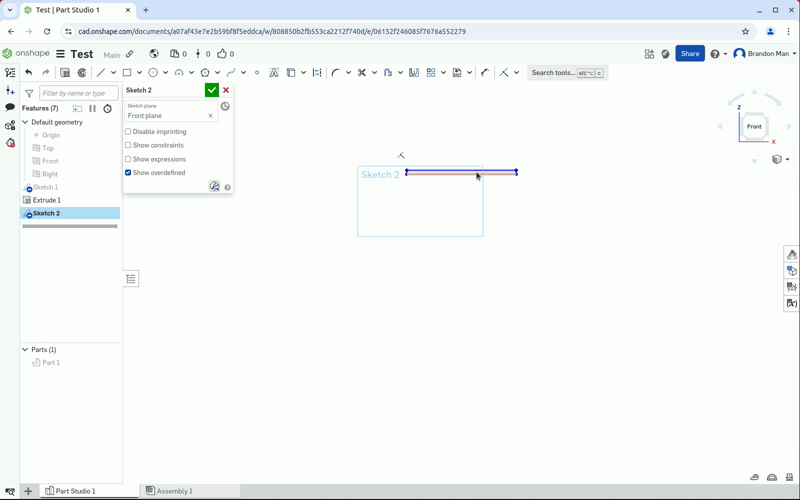
scroll(6)
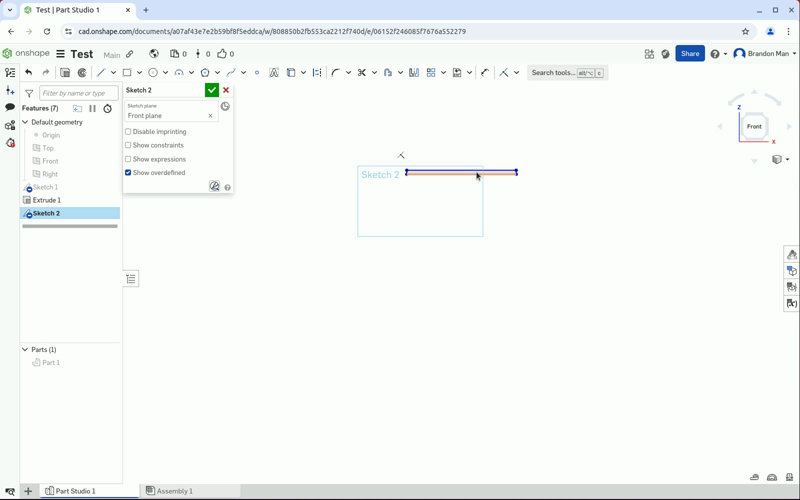
scroll(6)
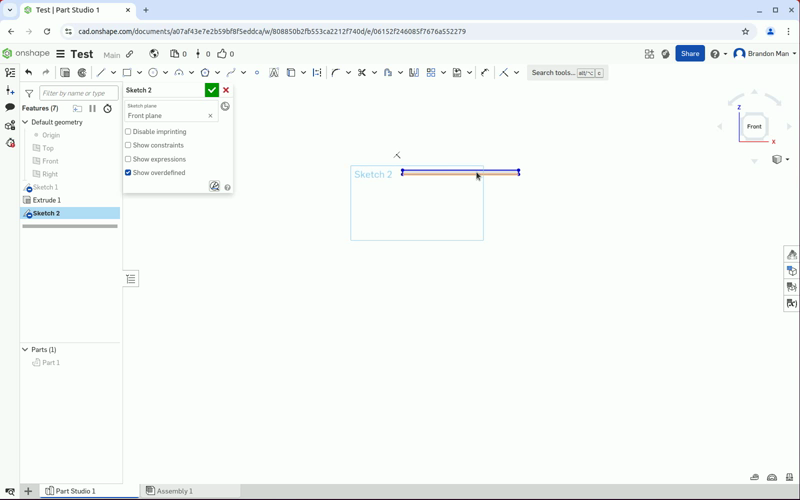
scroll(6)
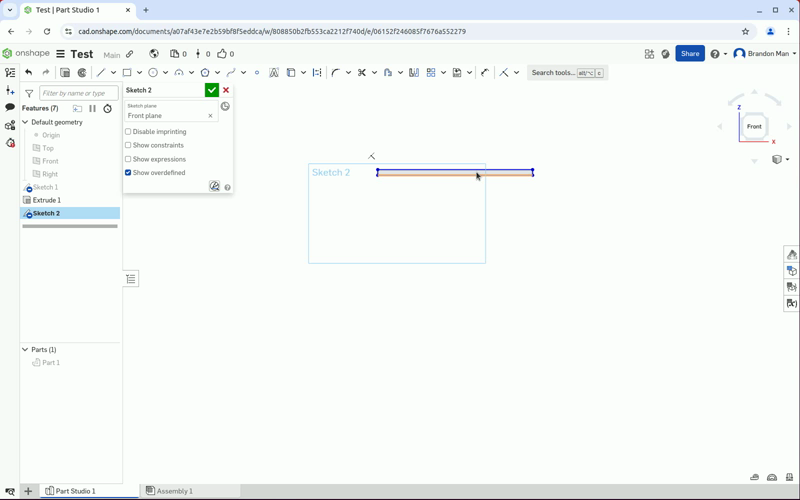
scroll(6)
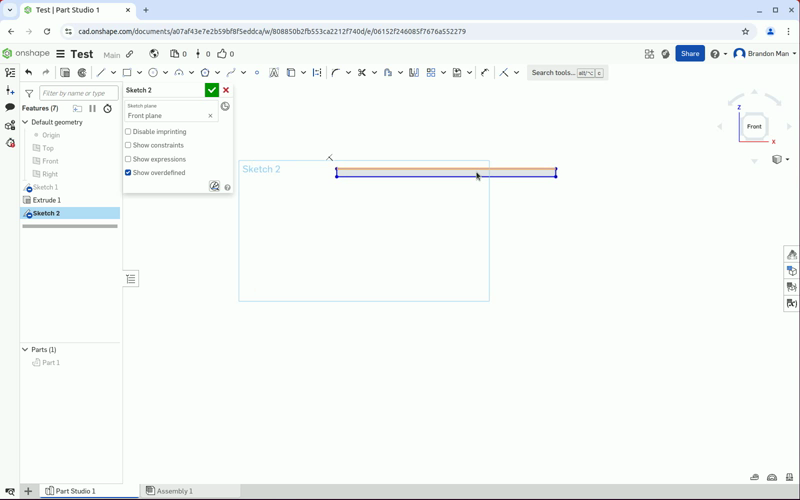
scroll(6)
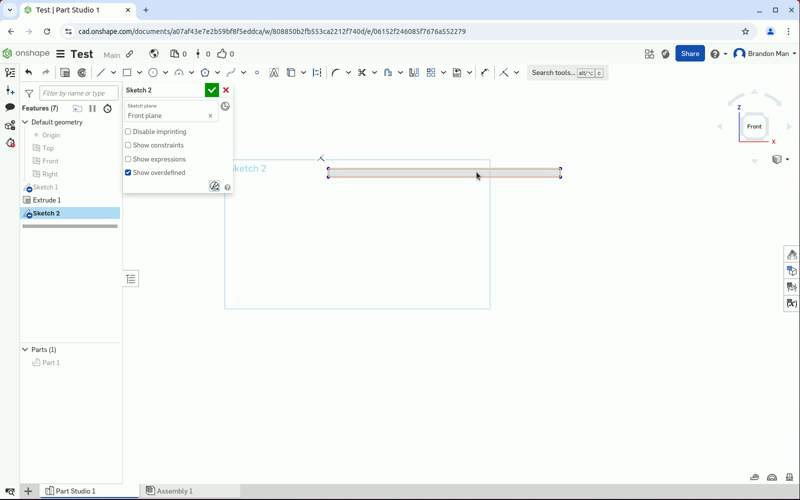
scroll(6)
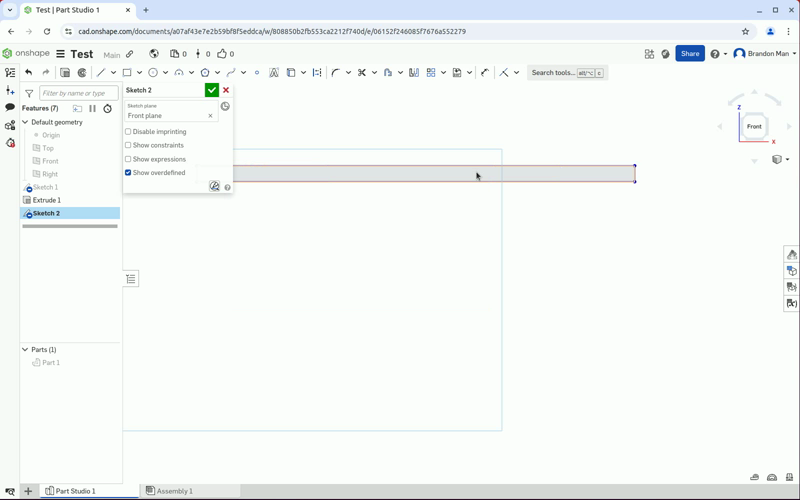
scroll(6)
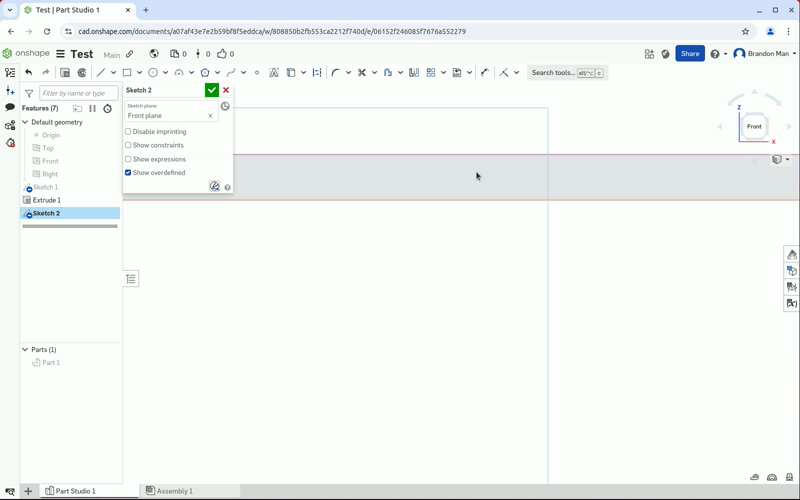
click(476, 171)
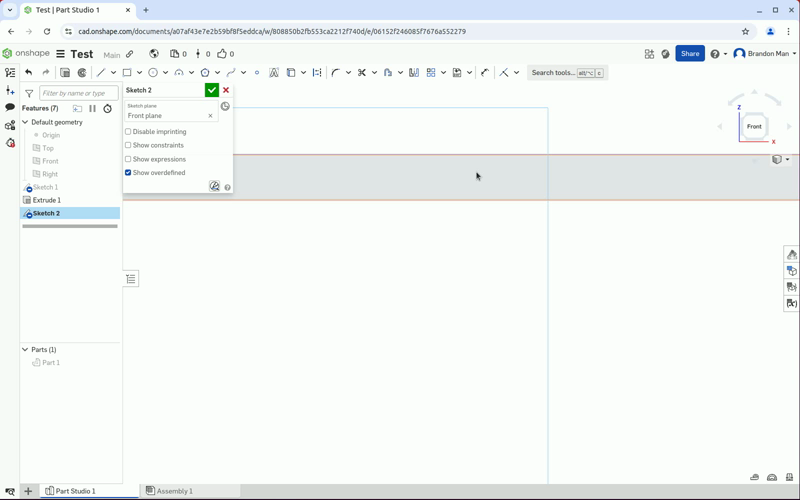
scroll(-6)
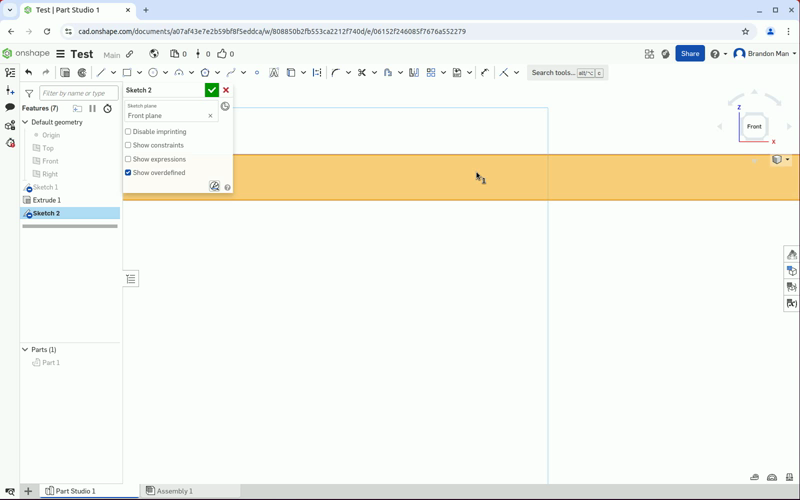
scroll(-6)
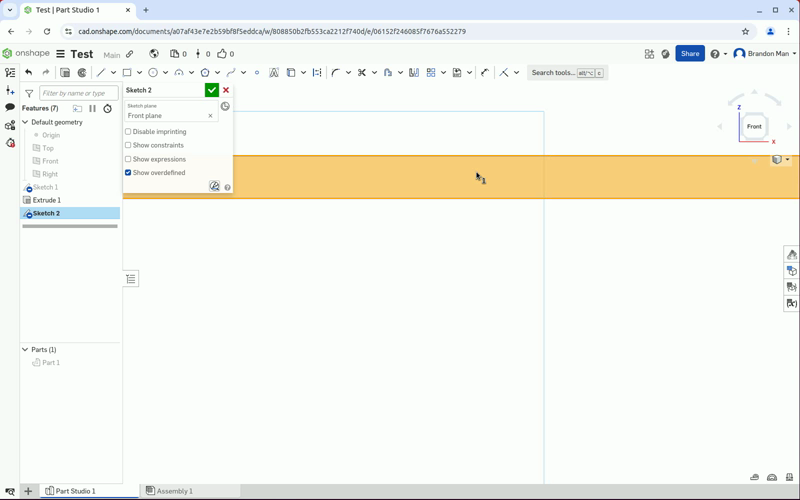
scroll(-6)
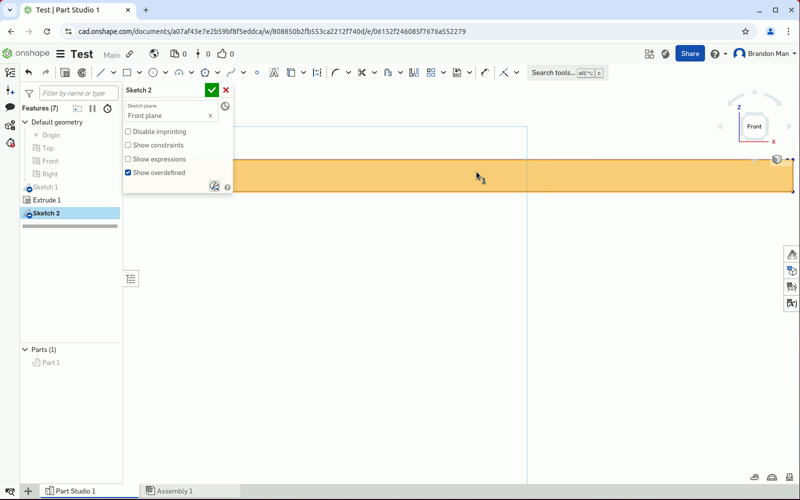
scroll(-6)
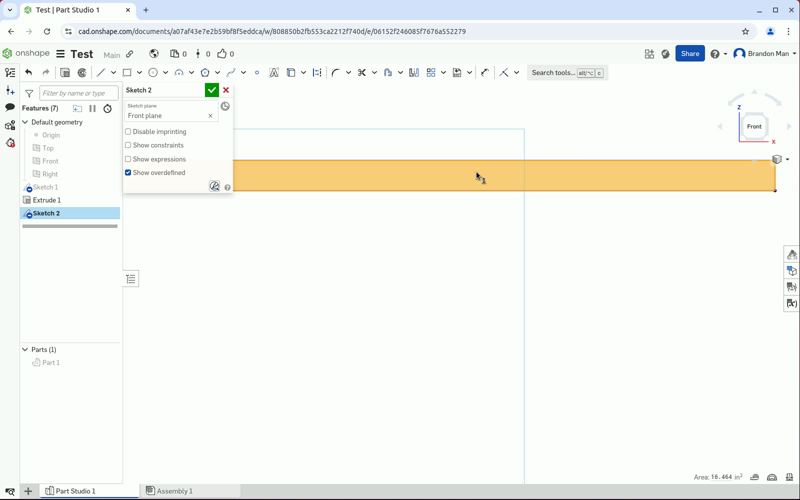
scroll(-6)
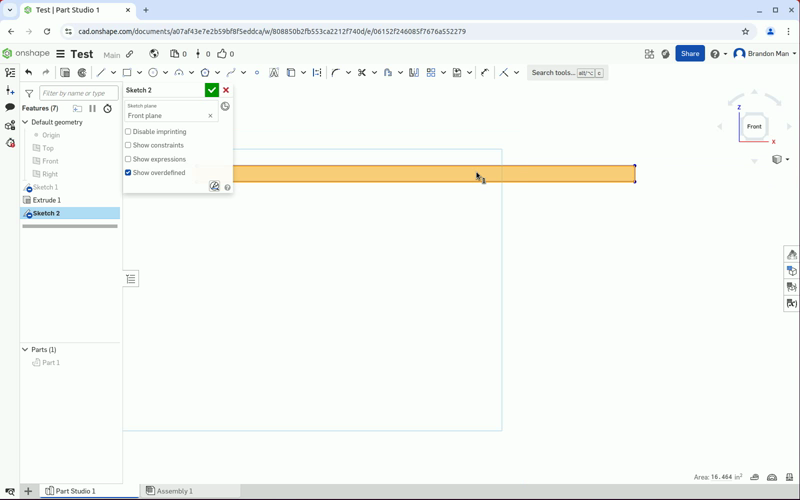
scroll(-6)
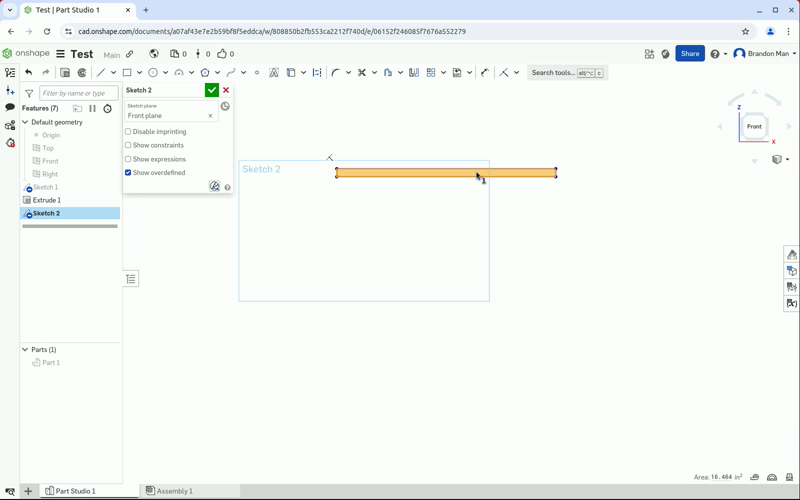
scroll(-6)
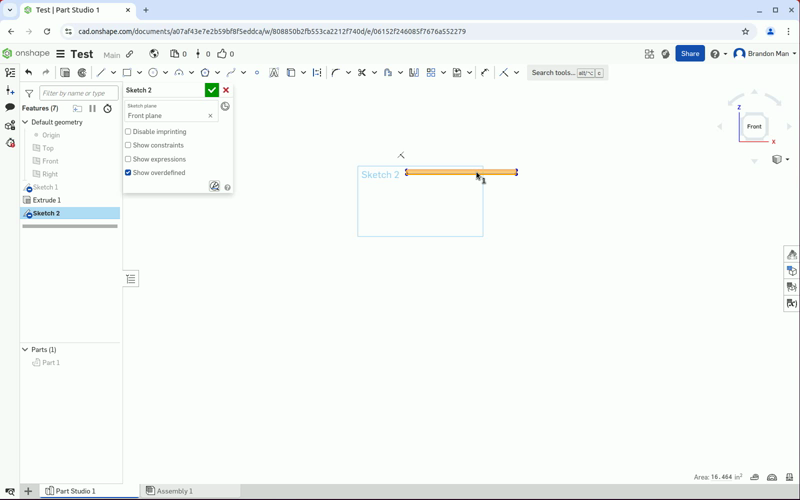
mouse_move(73, 352)
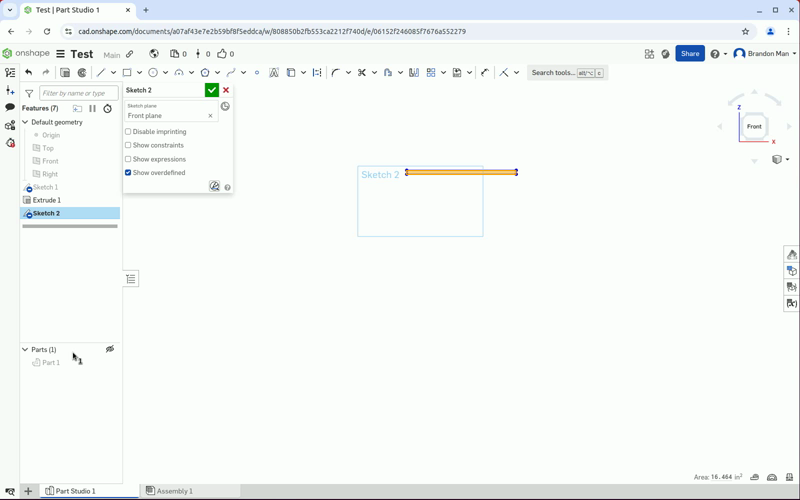
key(shift+y)
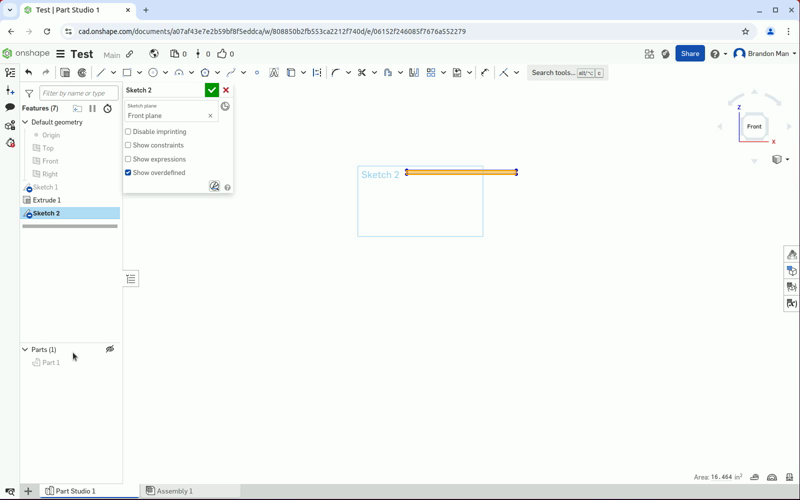
key(shift+e)
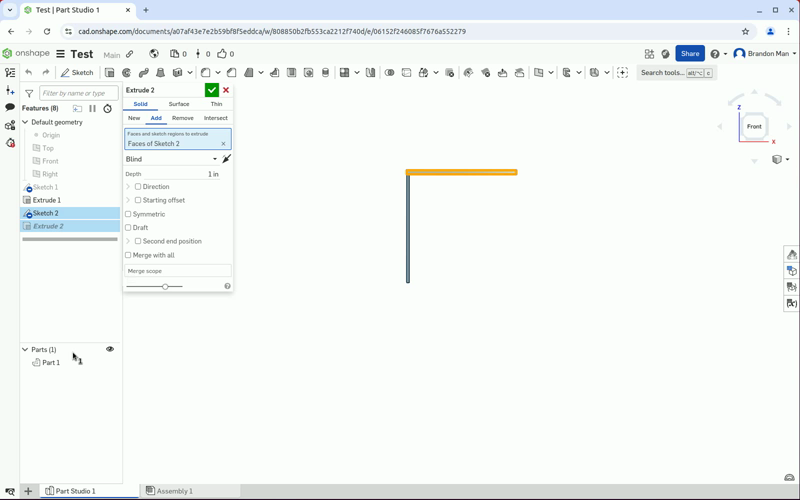
mouse_move(143, 106)
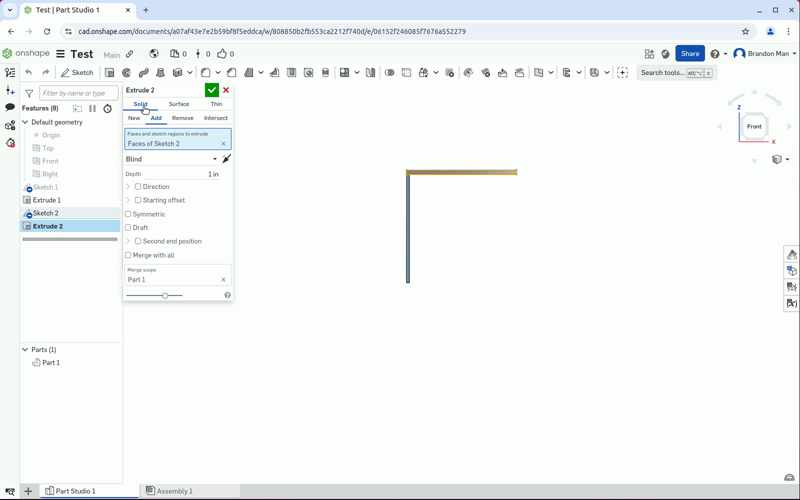
click(143, 106)
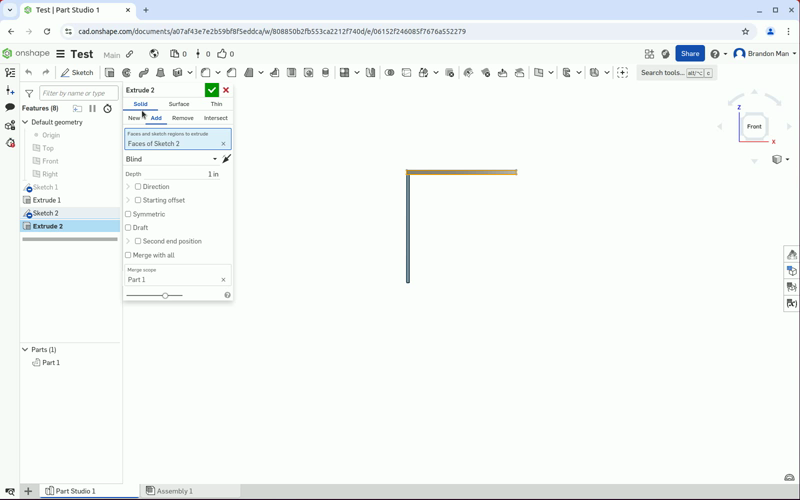
mouse_move(137, 120)
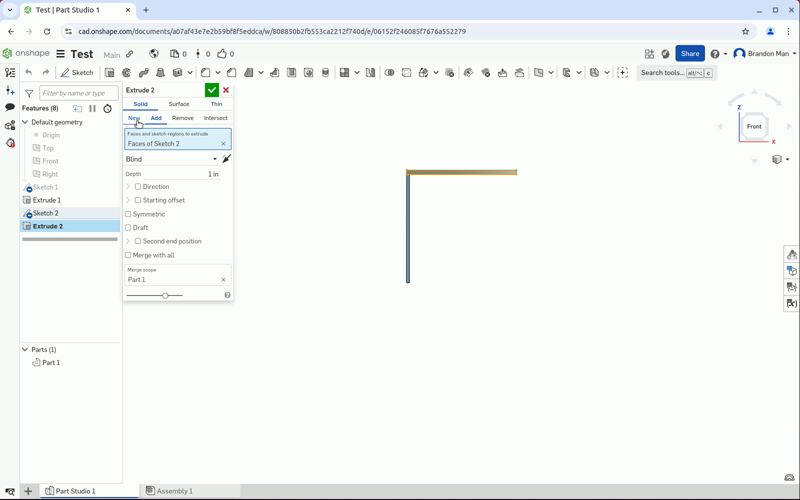
click(137, 120)
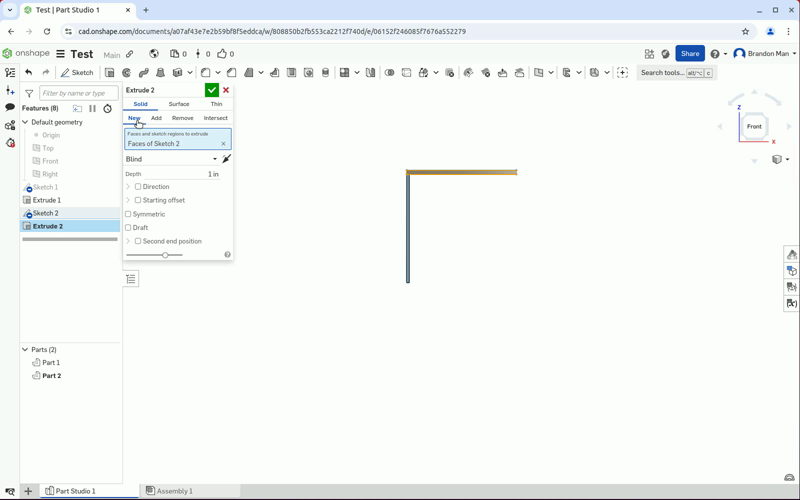
key(tab, 4)
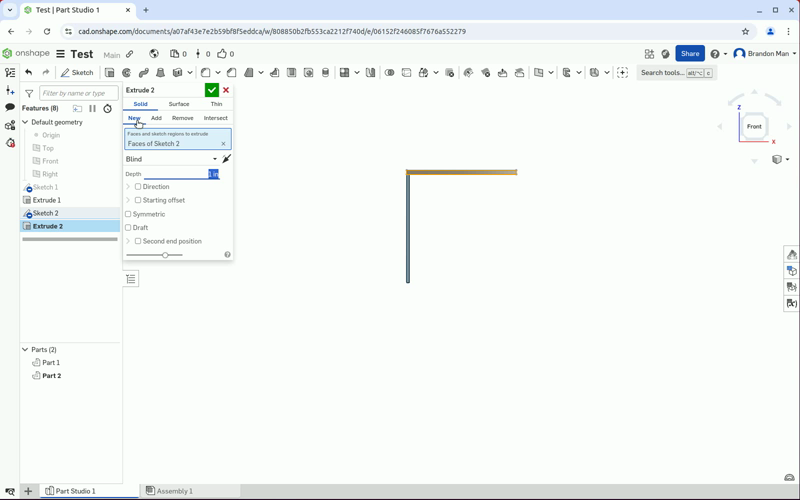
text(22.386)
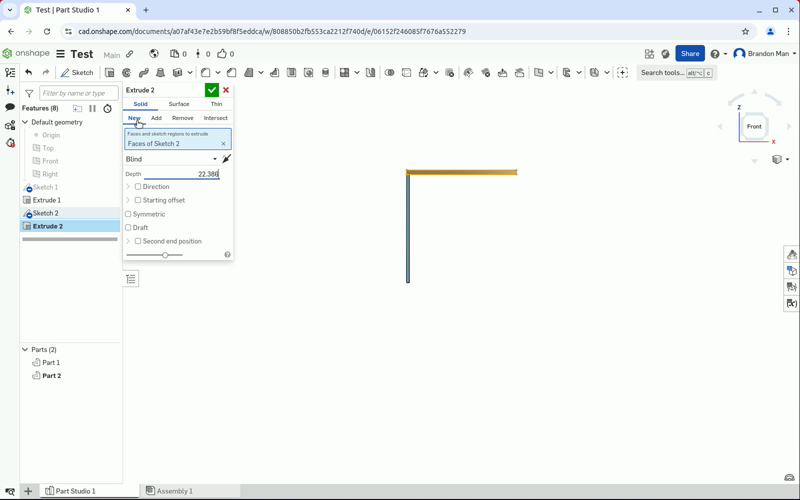
key(enter)
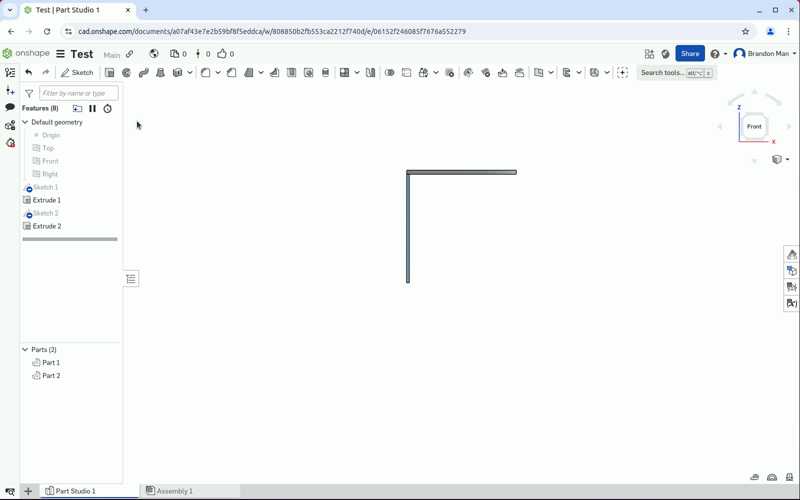
key(shift+h)
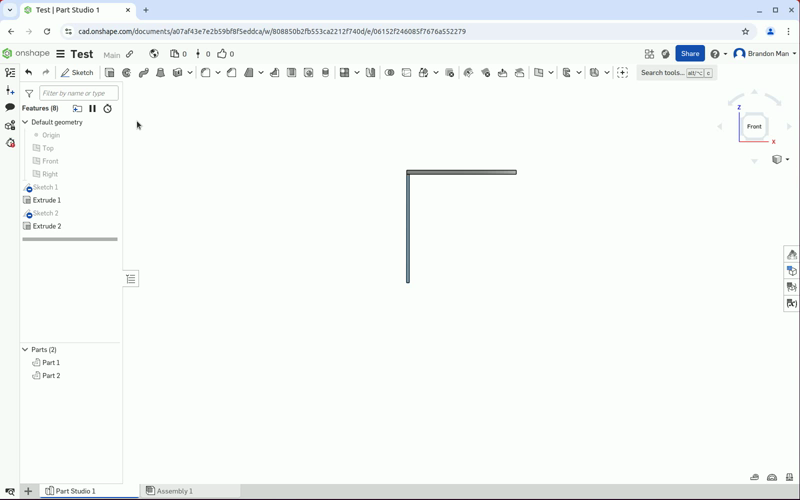
key(shift+h)
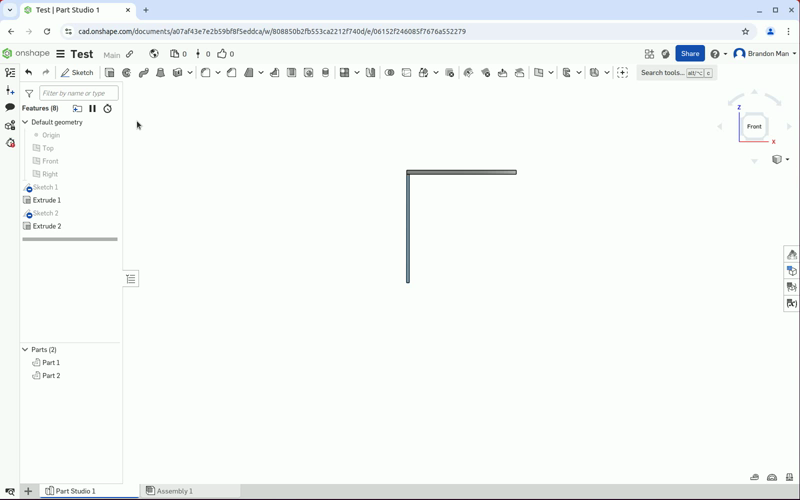
mouse_move(73, 189)
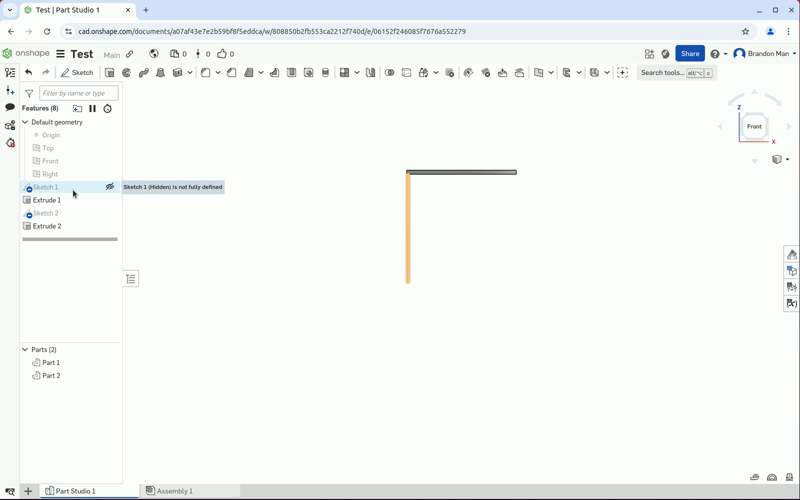
click(73, 189)
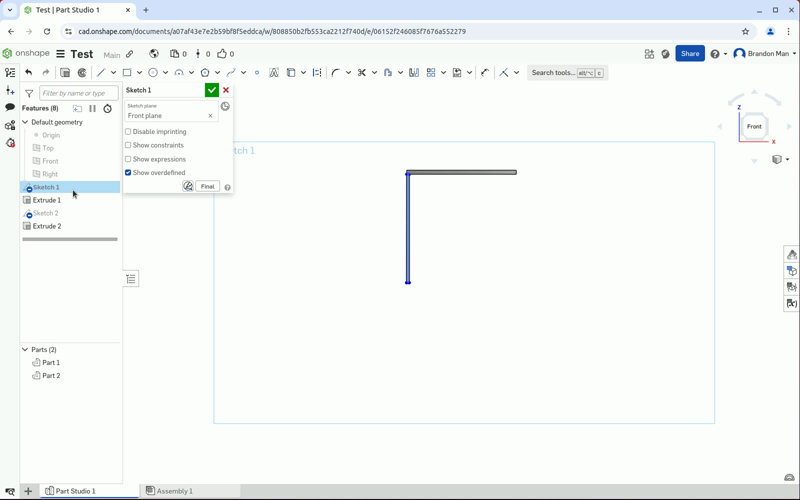
mouse_move(229, 92)
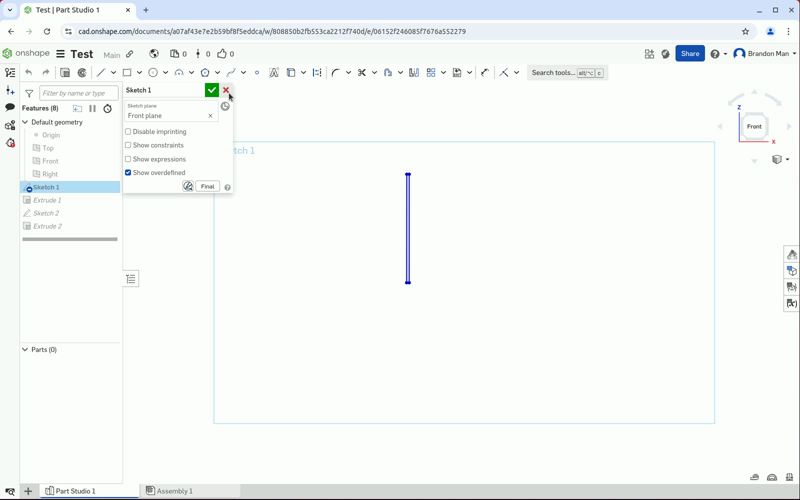
click(229, 92)
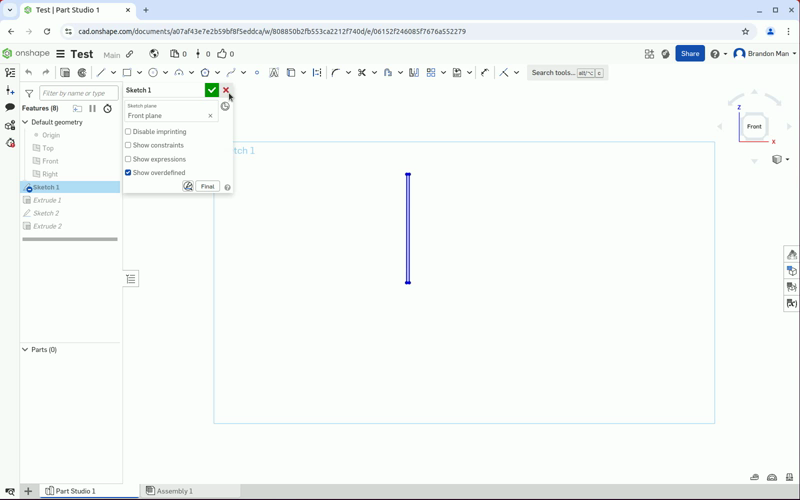
key(shift+s)
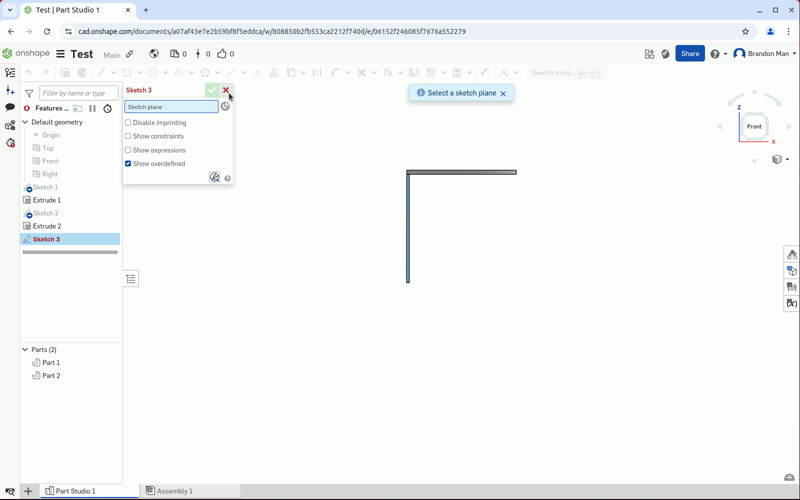
mouse_move(73, 163)
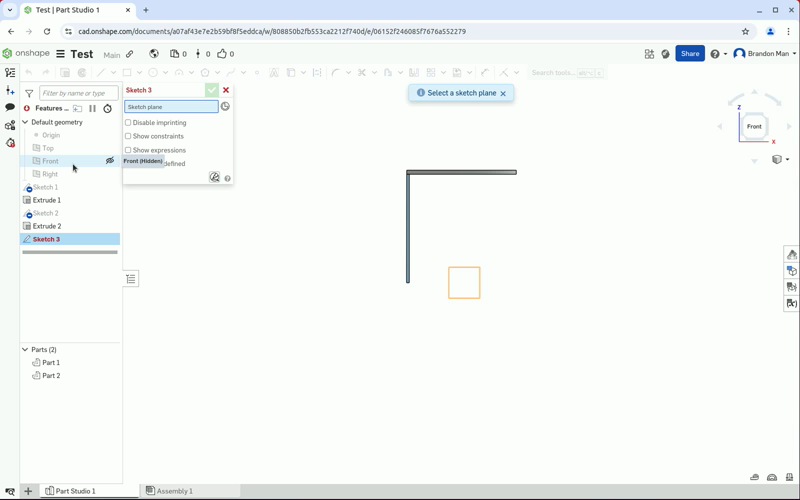
click(73, 163)
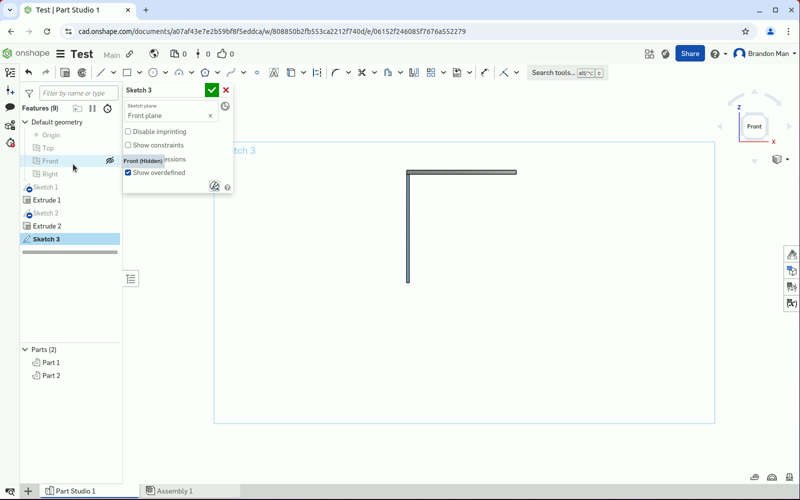
mouse_move(73, 352)
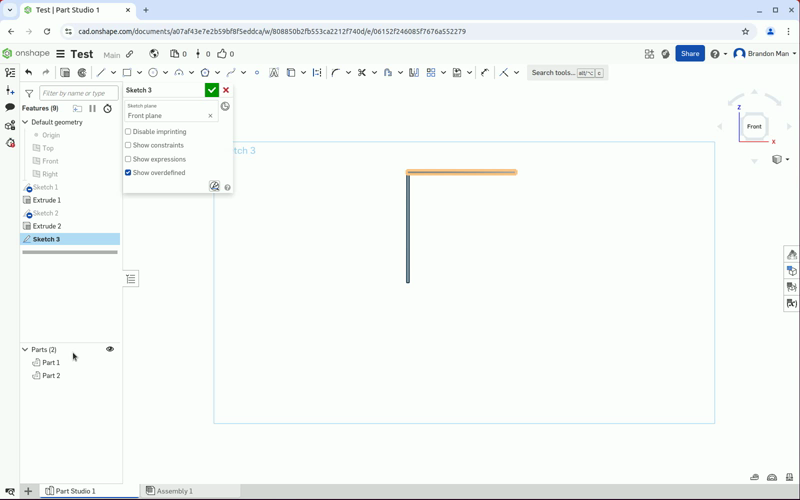
key(y)
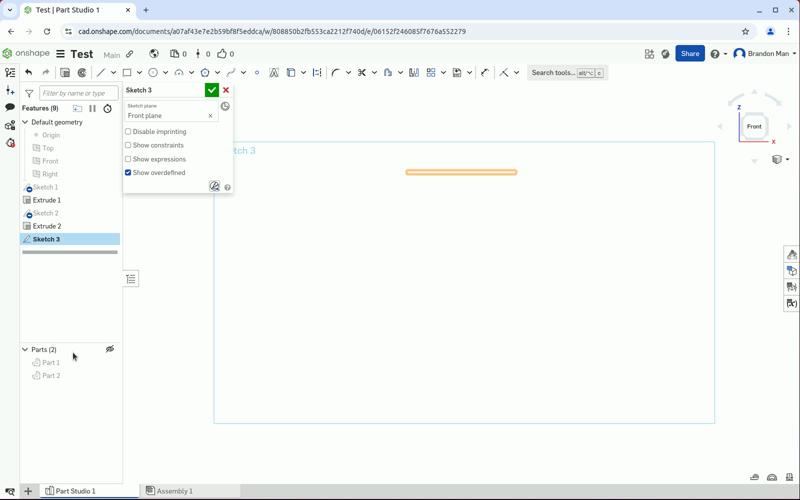
key(l)
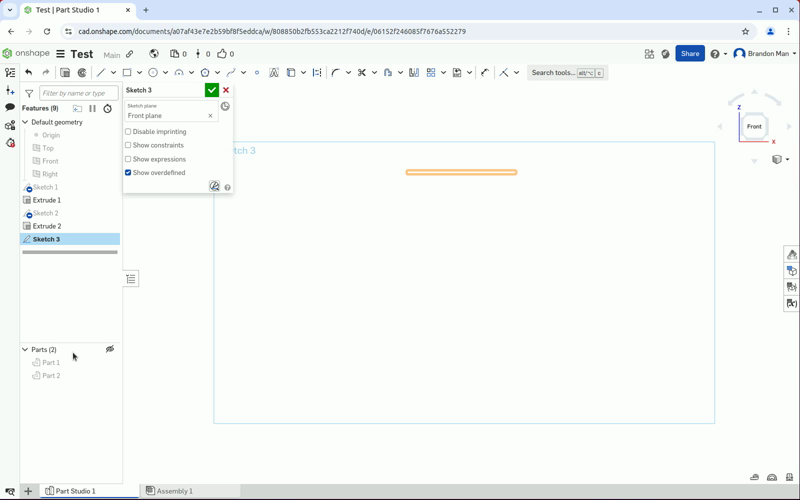
key_down(shift)
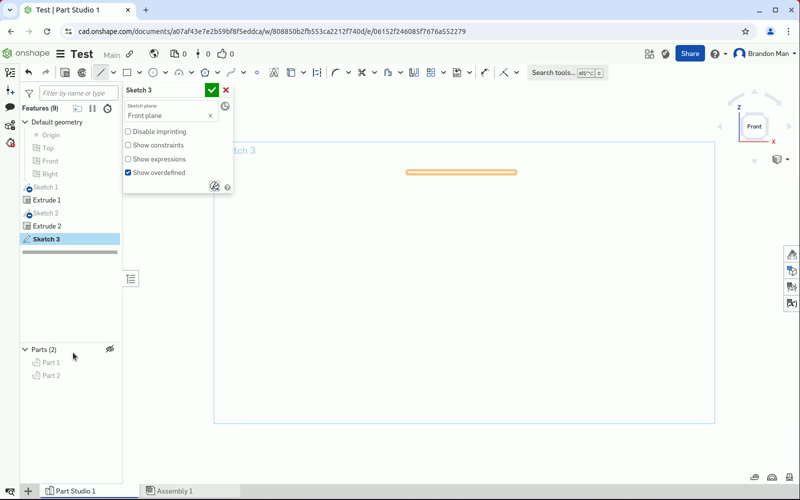
mouse_move(512, 282)
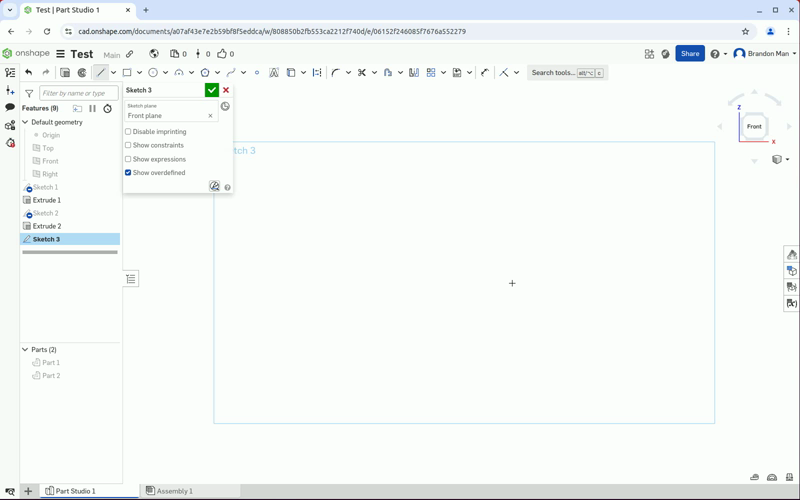
click(512, 282)
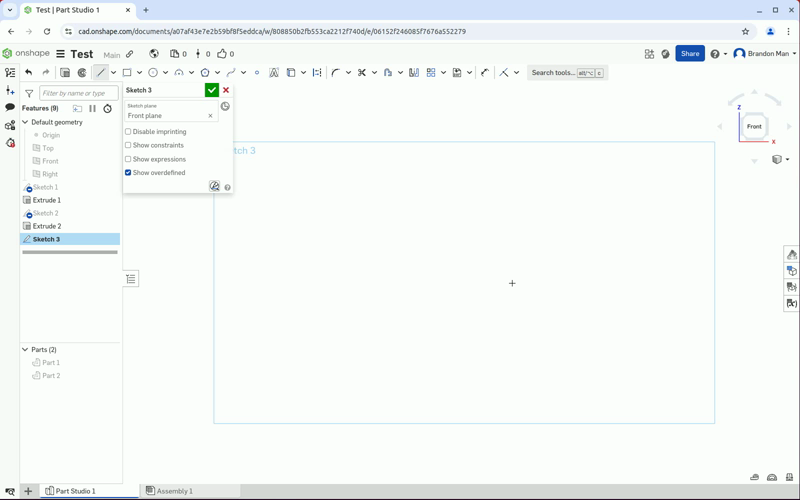
key_up(shift)
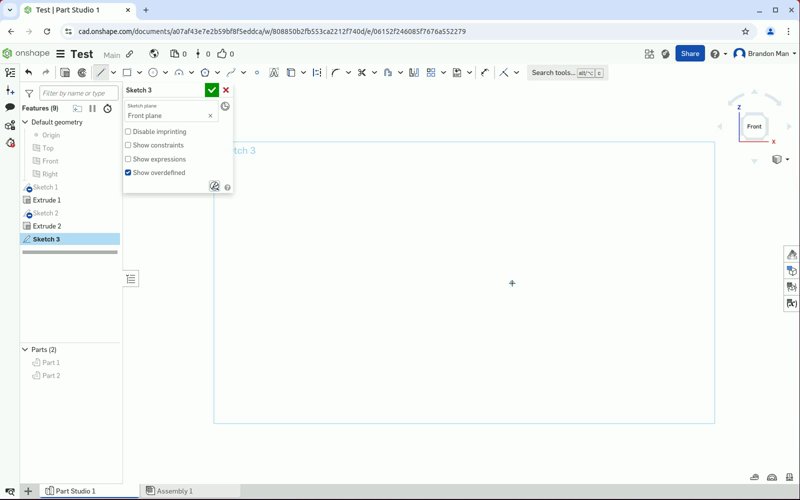
key_down(shift)
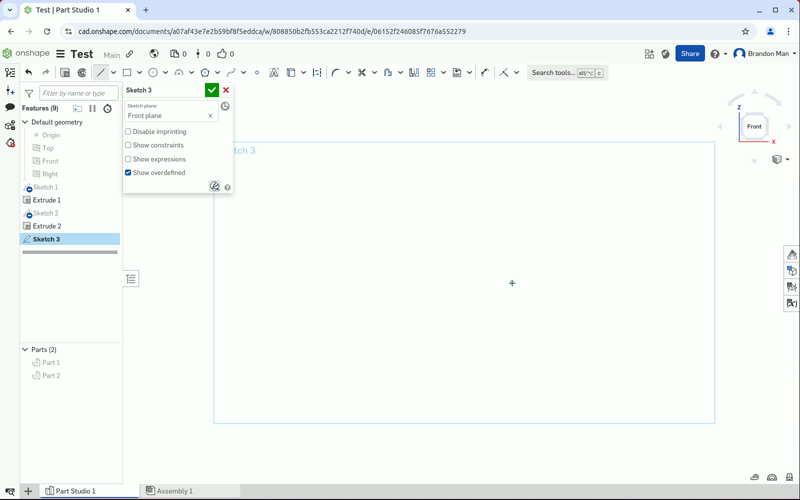
mouse_move(542, 282)
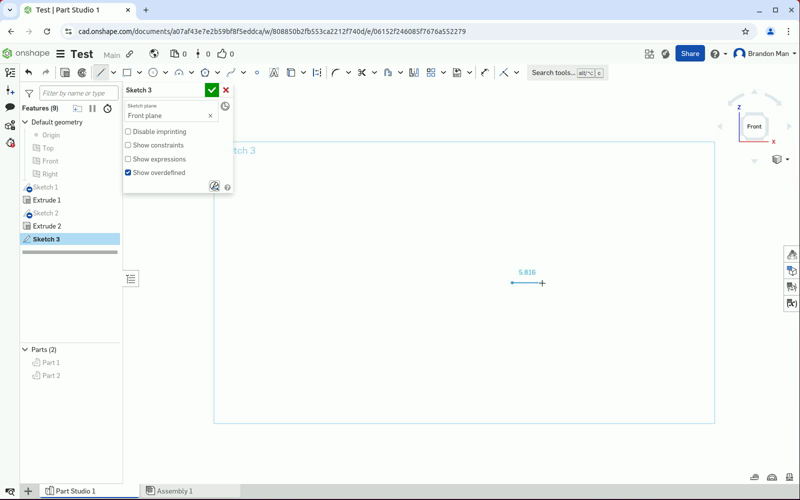
mouse_move(514, 282)
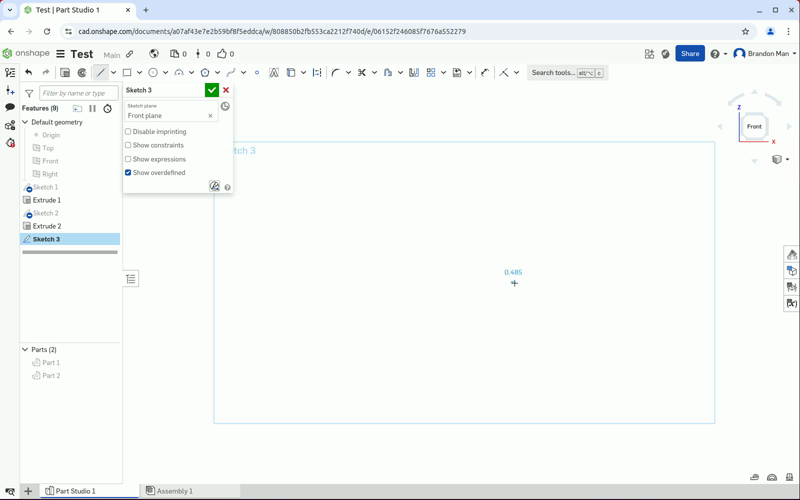
scroll(6)
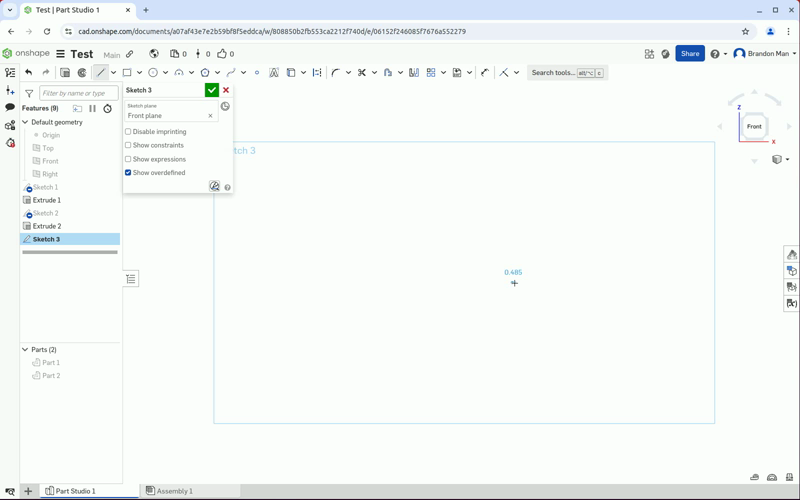
scroll(6)
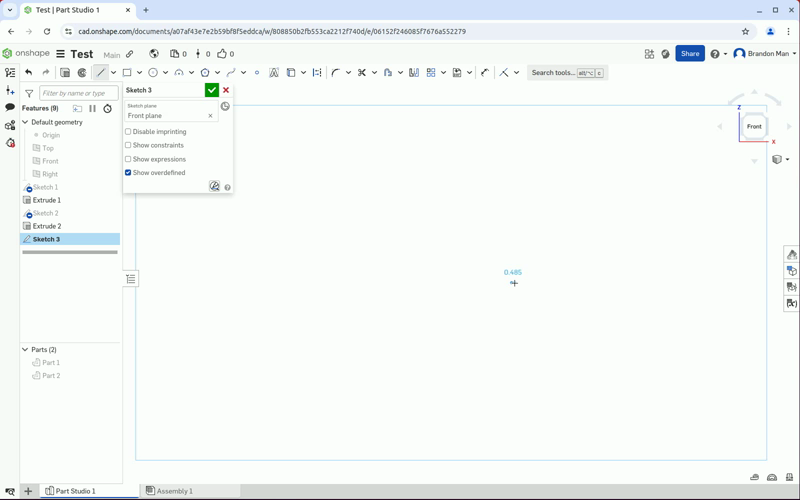
scroll(6)
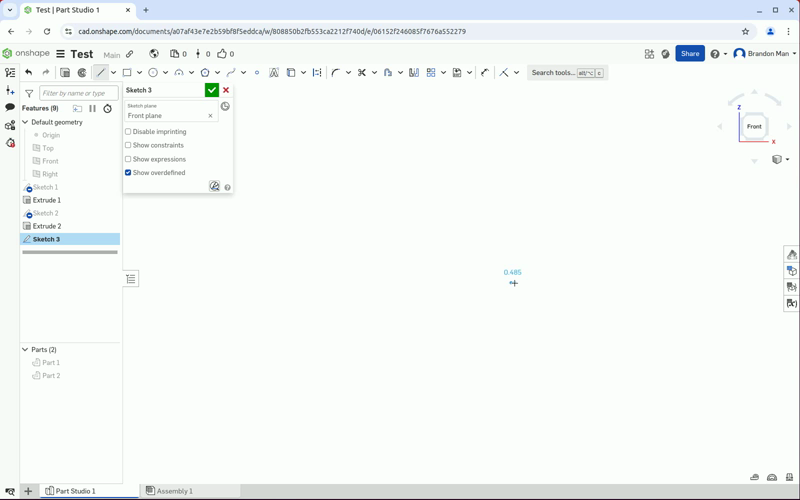
scroll(6)
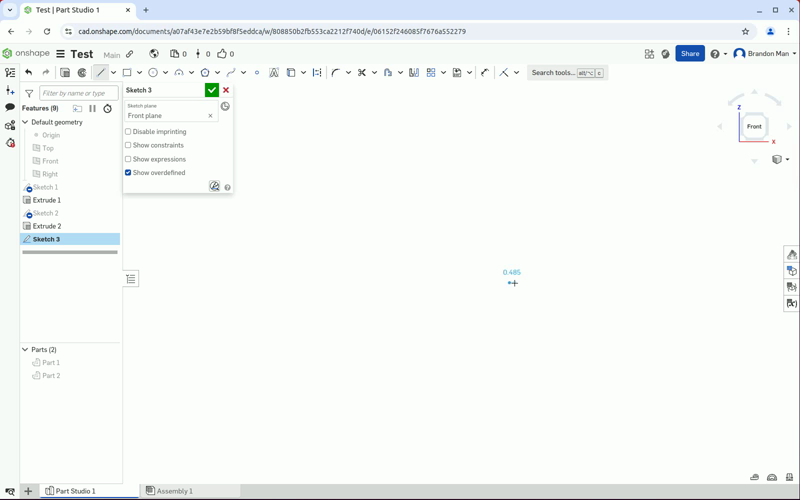
scroll(6)
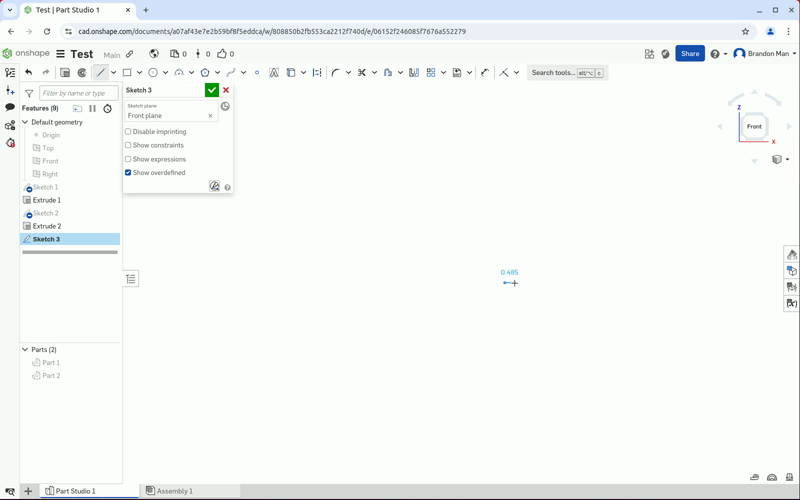
scroll(6)
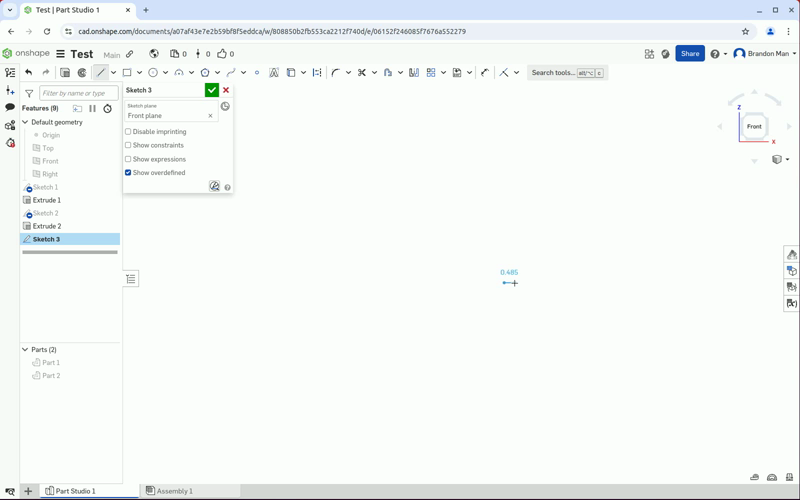
scroll(6)
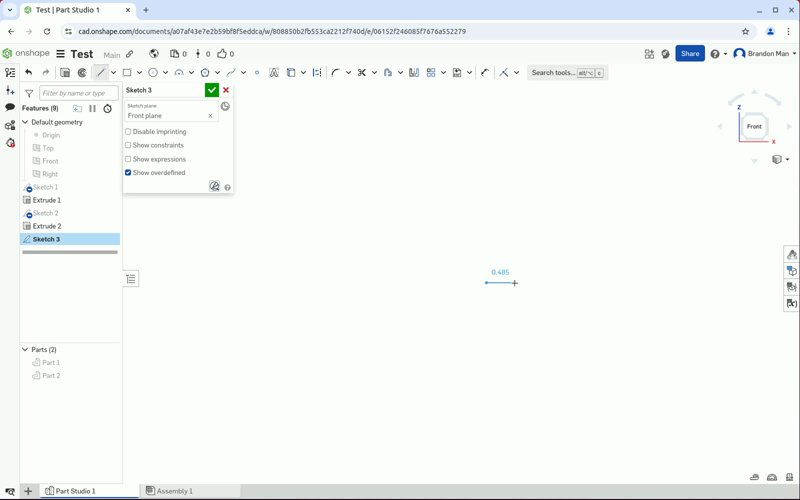
click(514, 282)
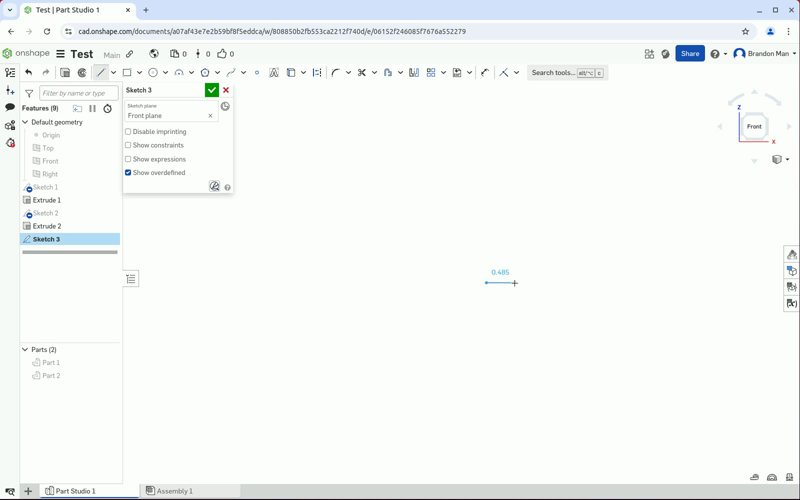
scroll(-6)
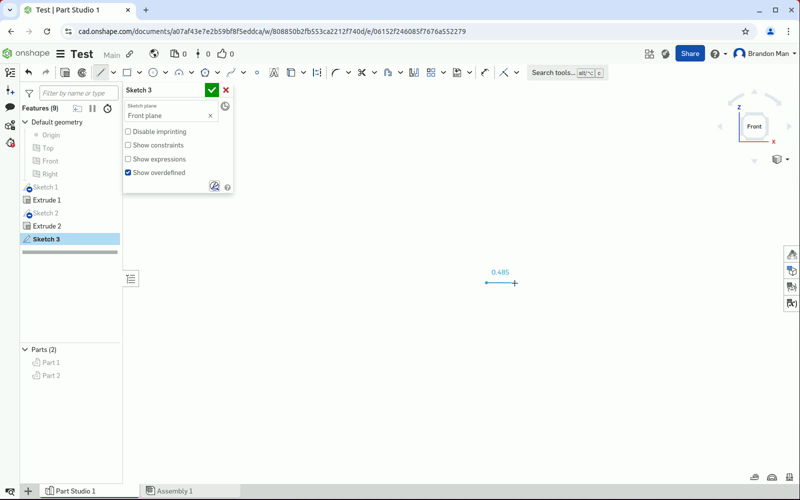
scroll(-6)
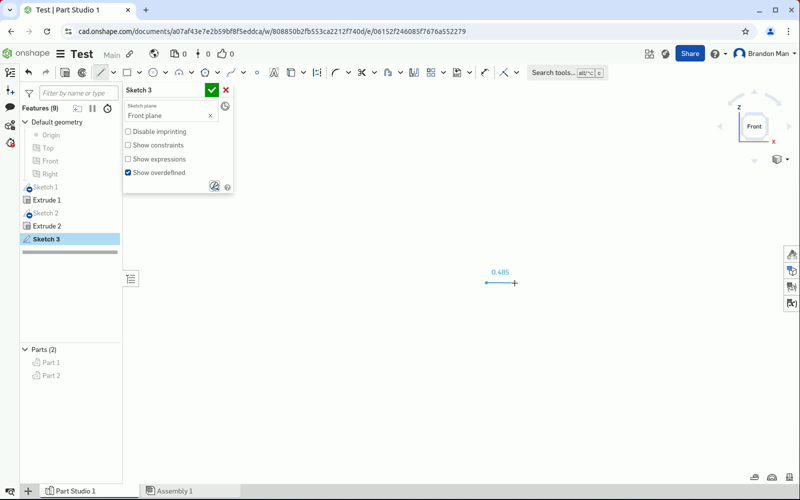
scroll(-6)
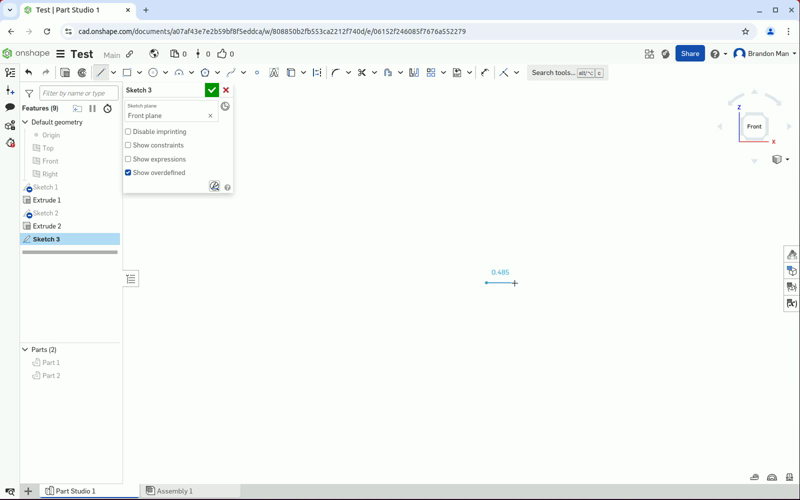
scroll(-6)
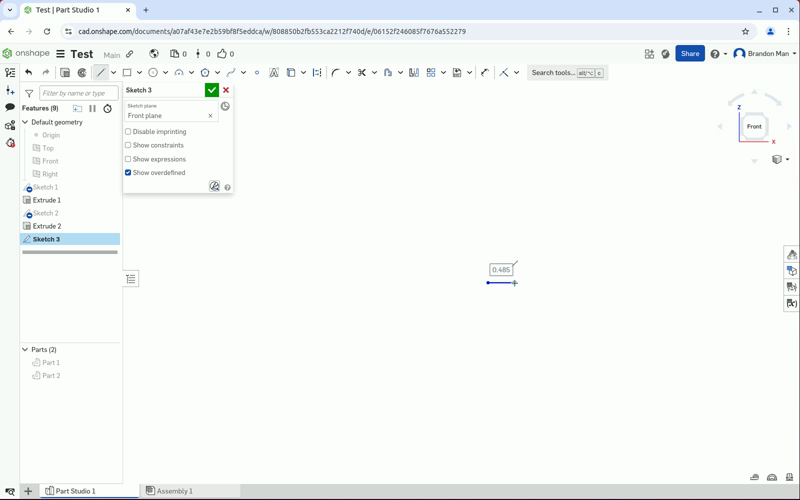
scroll(-6)
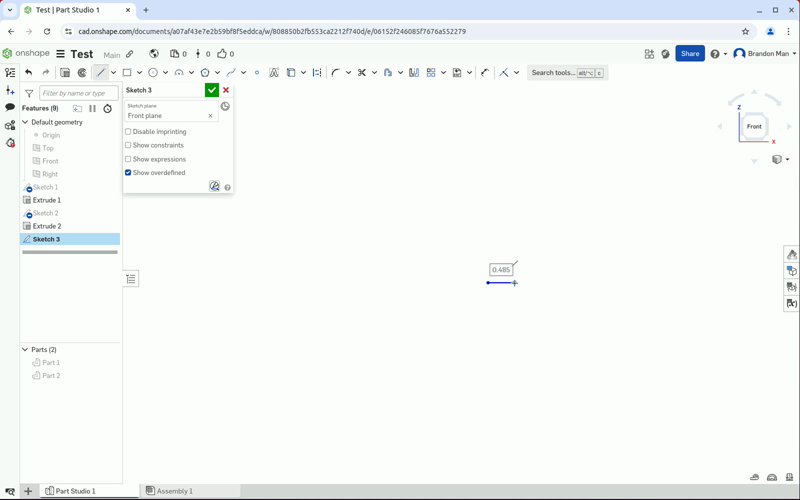
scroll(-6)
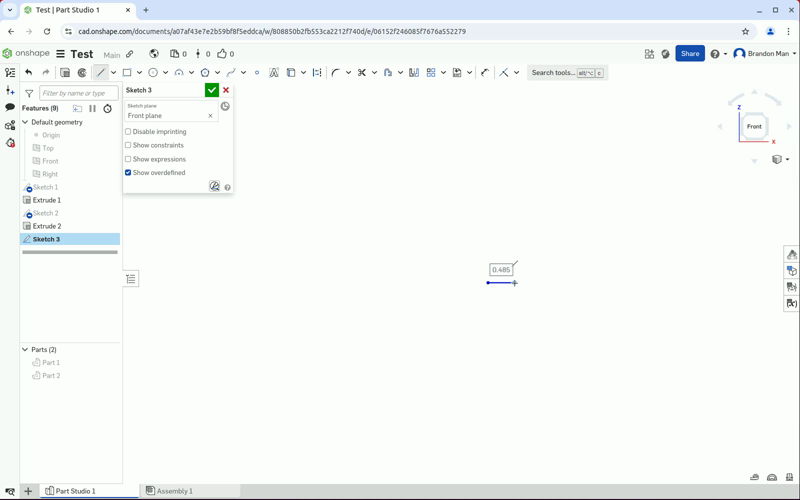
scroll(-6)
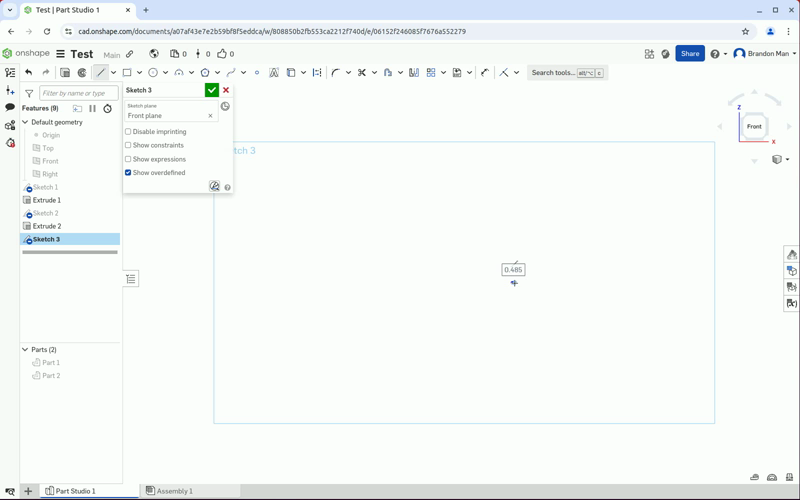
key_up(shift)
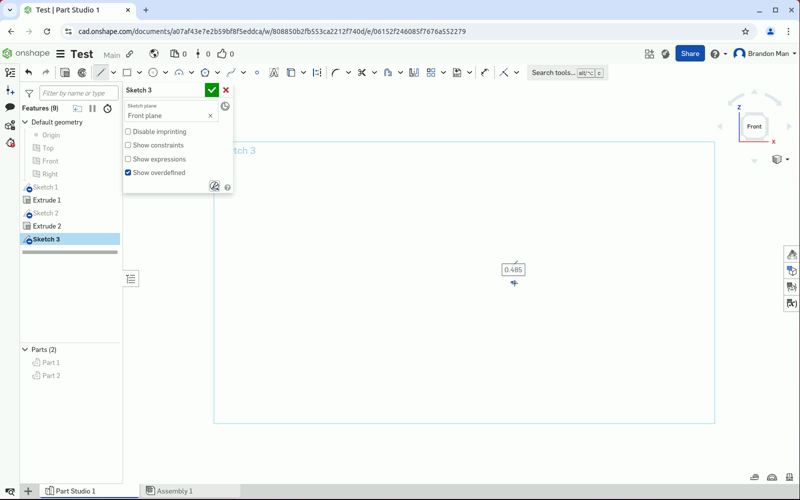
key_down(shift)
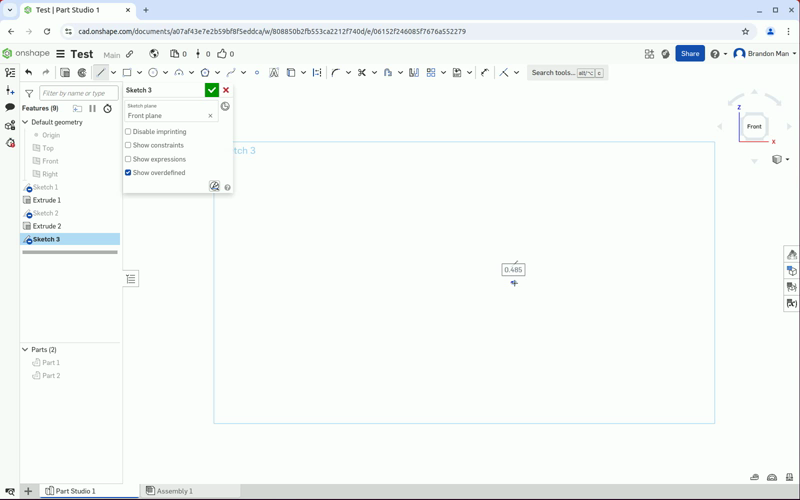
mouse_move(514, 174)
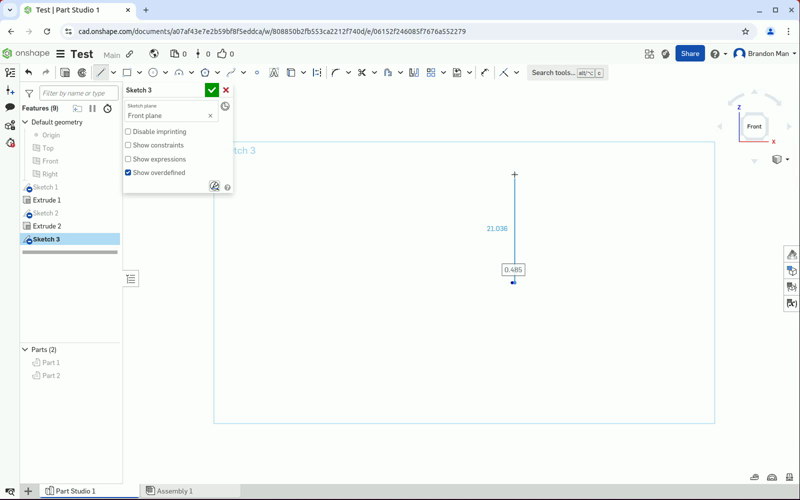
click(514, 174)
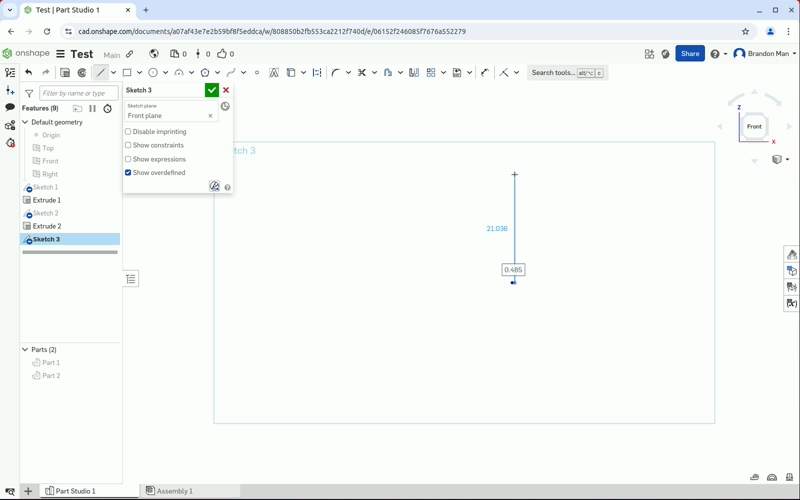
key_up(shift)
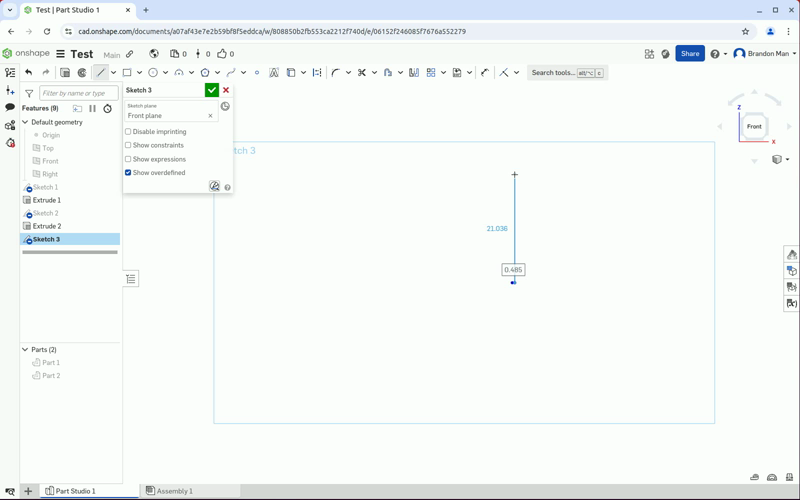
key_down(shift)
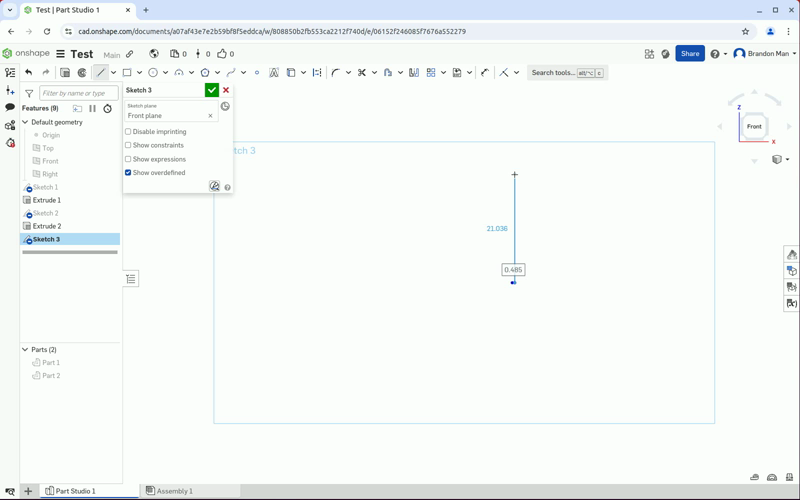
mouse_move(544, 174)
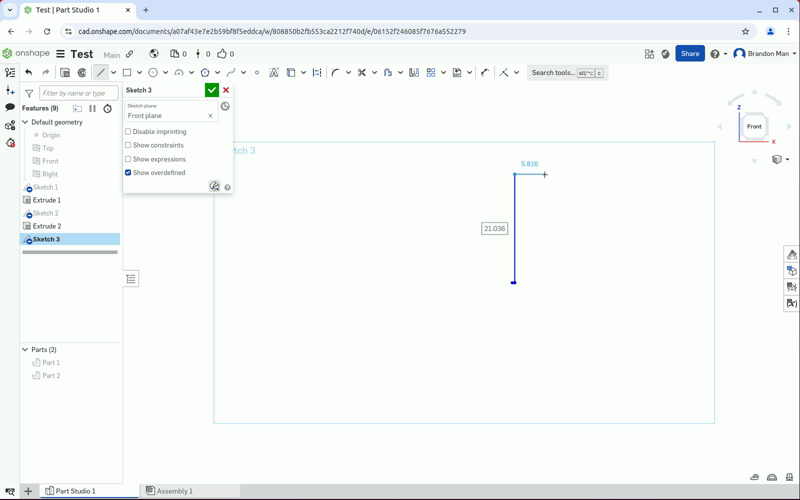
mouse_move(512, 174)
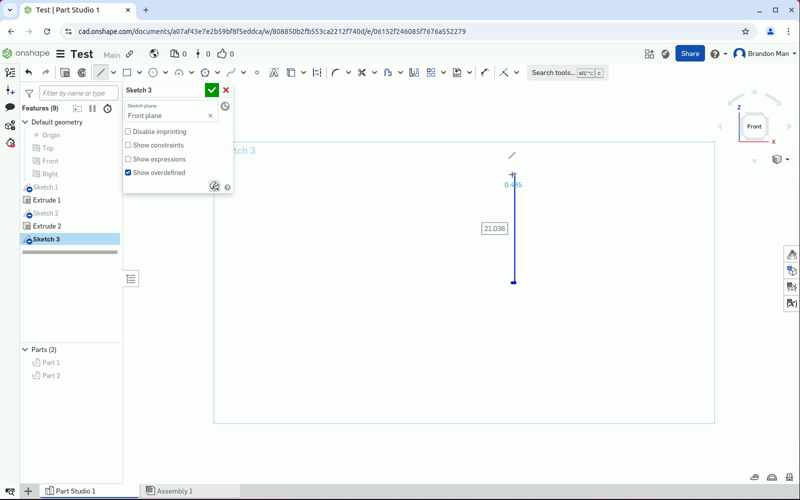
scroll(6)
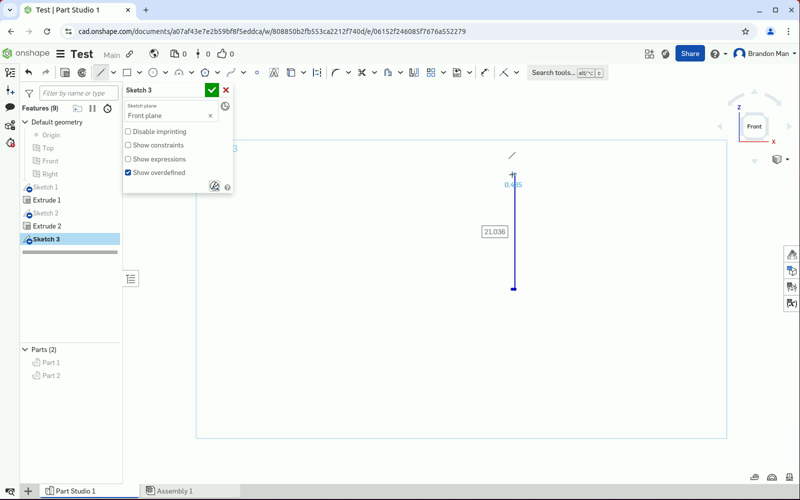
scroll(6)
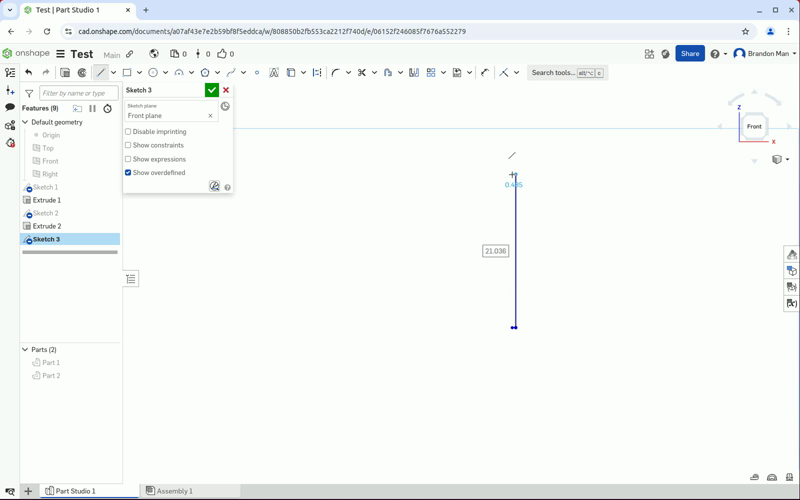
scroll(6)
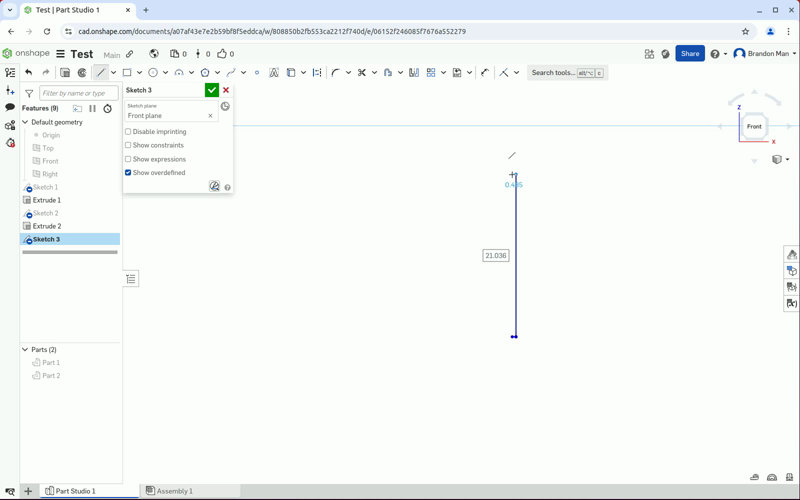
scroll(6)
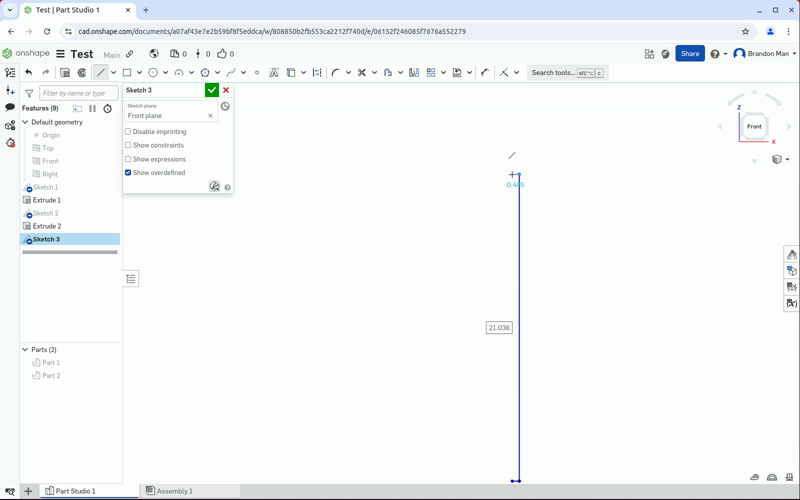
scroll(6)
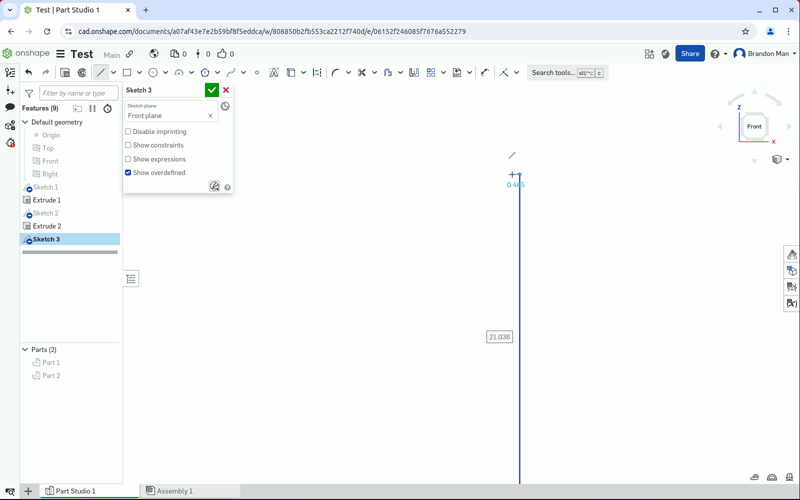
scroll(6)
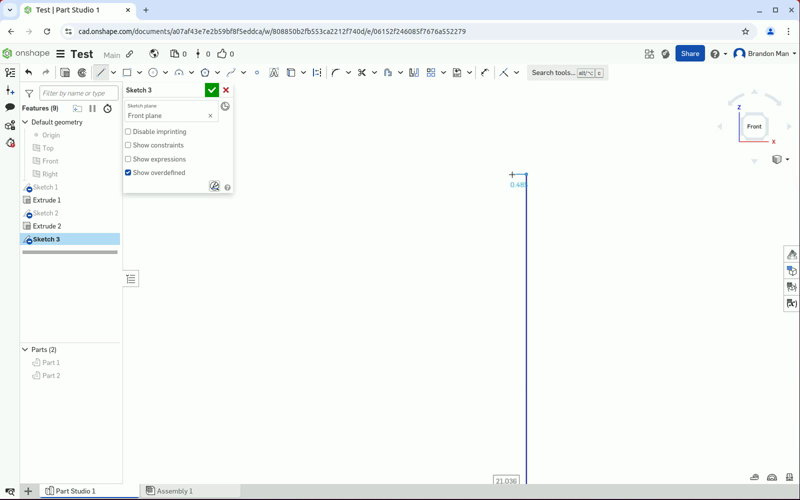
scroll(6)
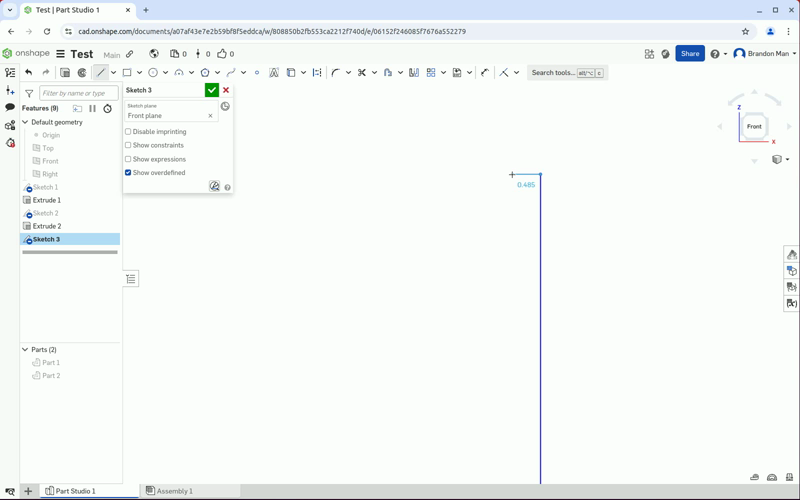
click(512, 174)
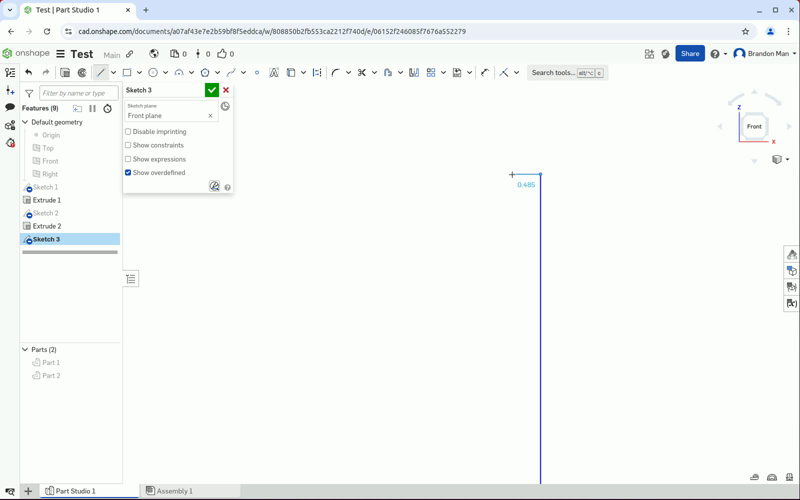
scroll(-6)
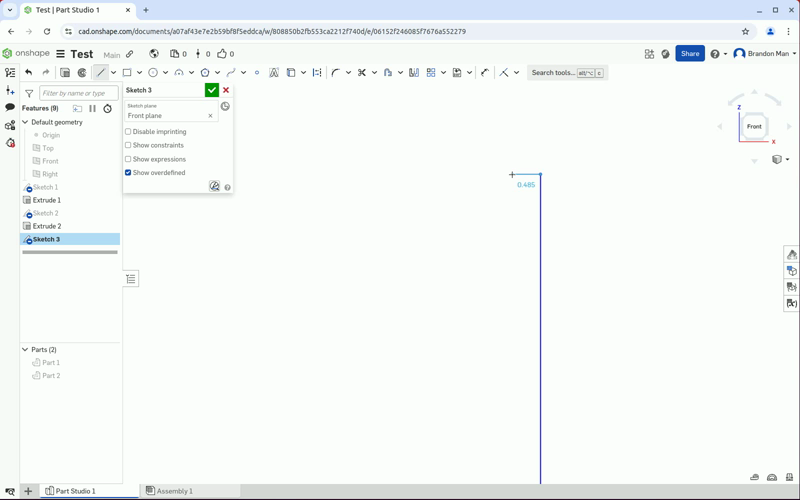
scroll(-6)
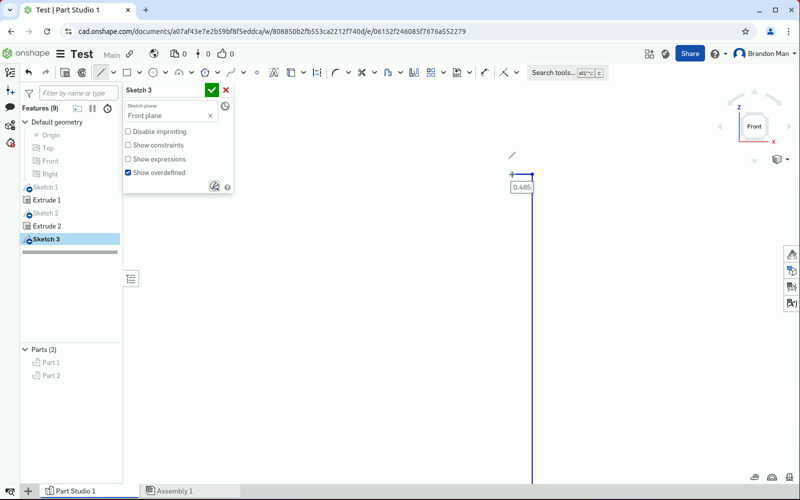
scroll(-6)
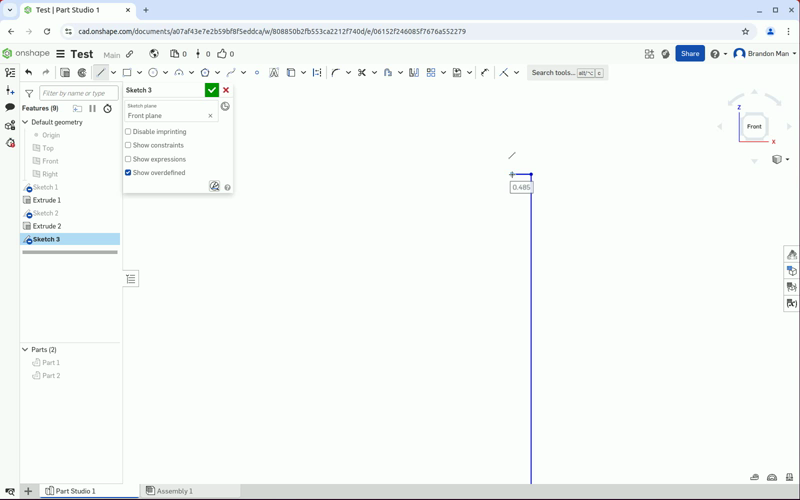
scroll(-6)
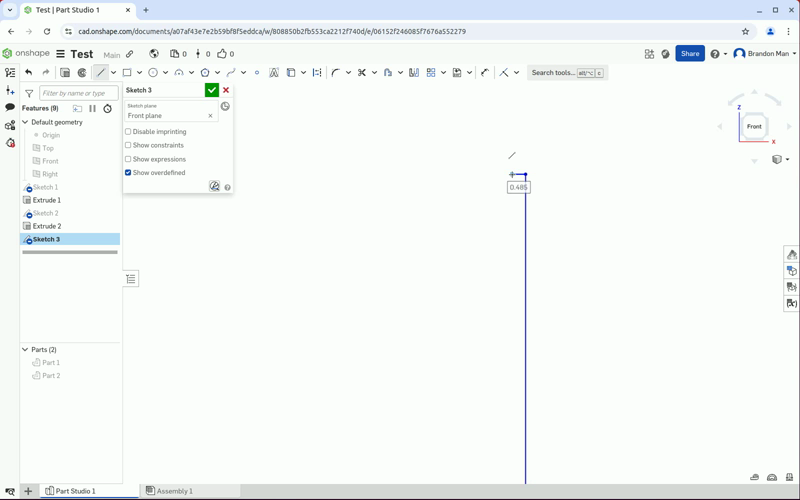
scroll(-6)
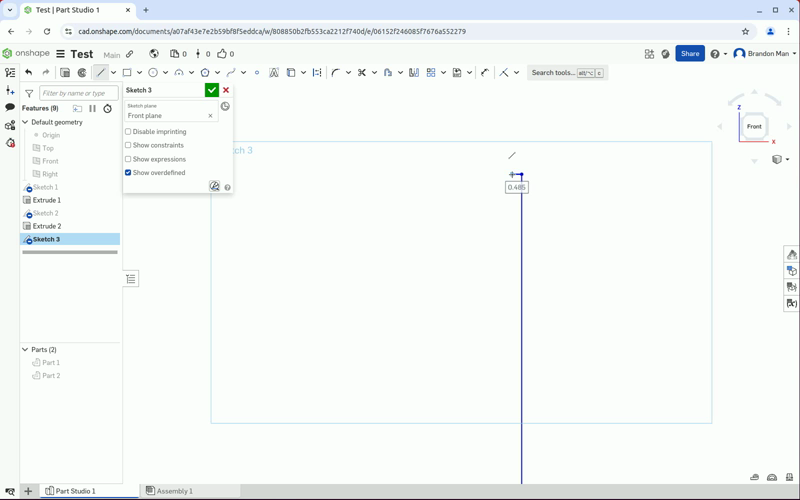
scroll(-6)
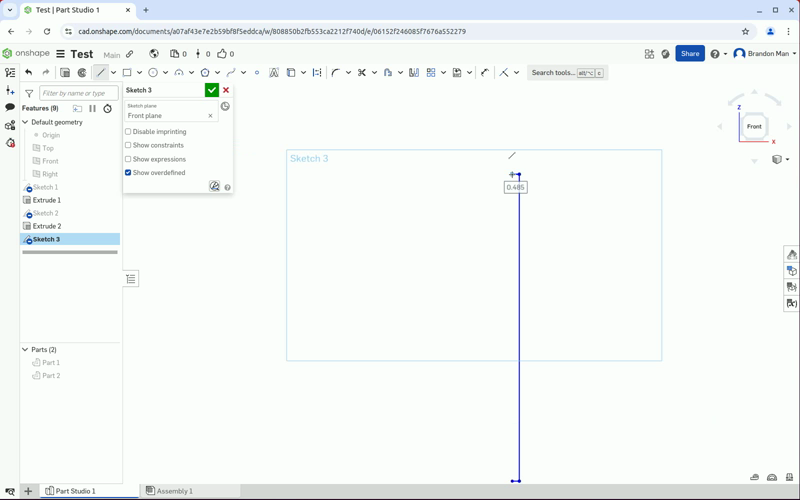
scroll(-6)
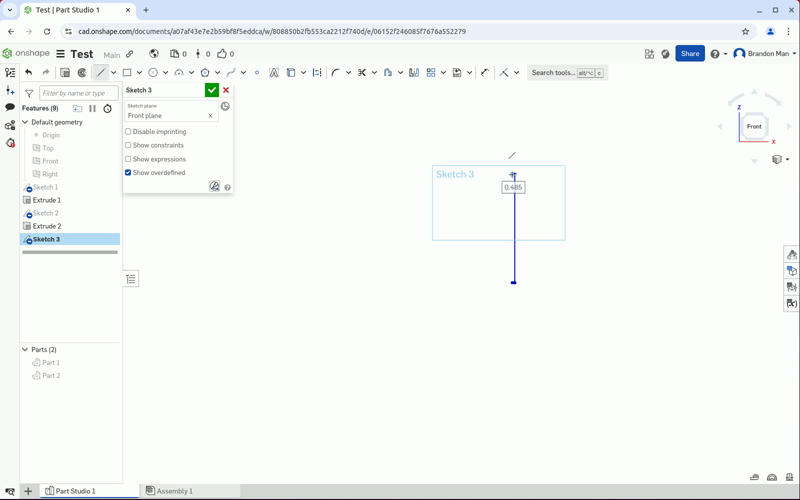
key_up(shift)
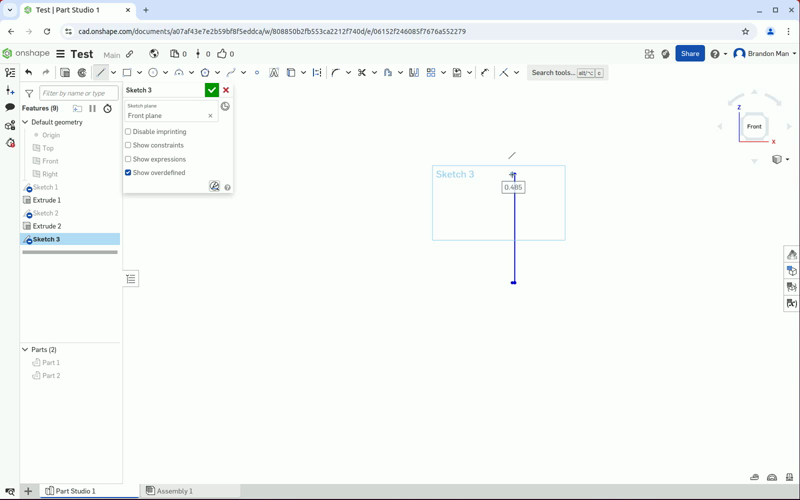
key_down(shift)
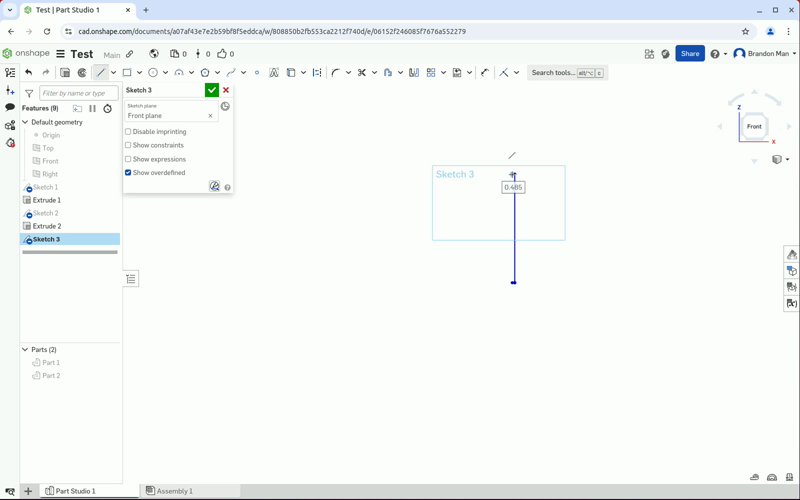
mouse_move(512, 282)
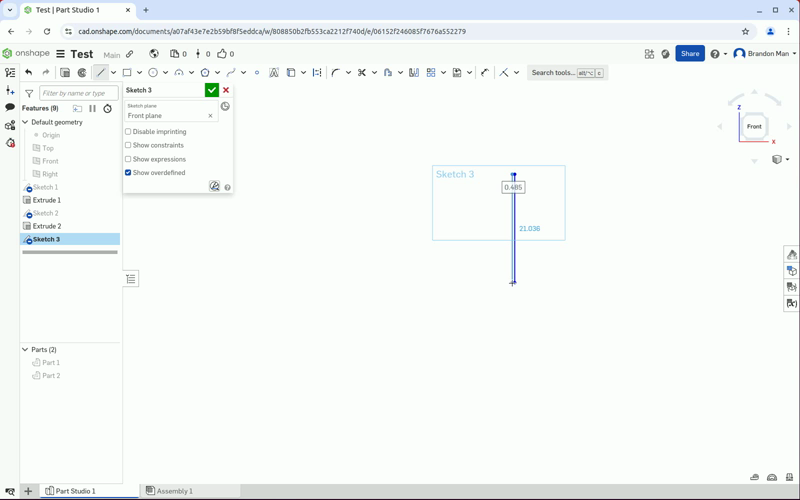
scroll(6)
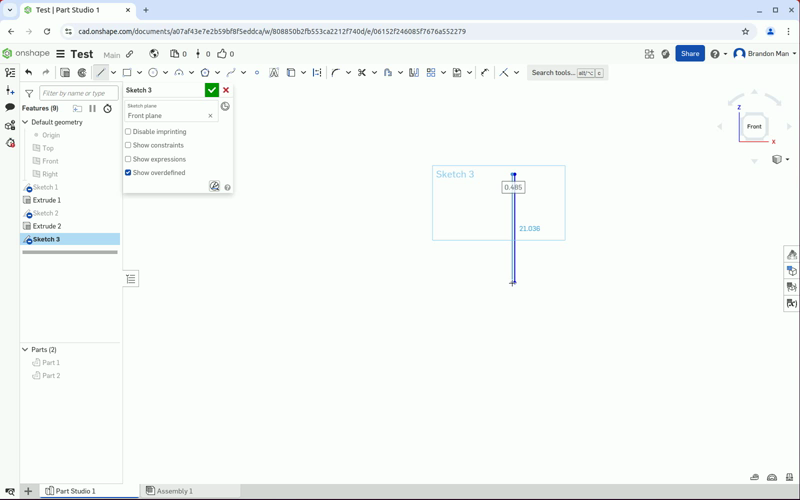
scroll(6)
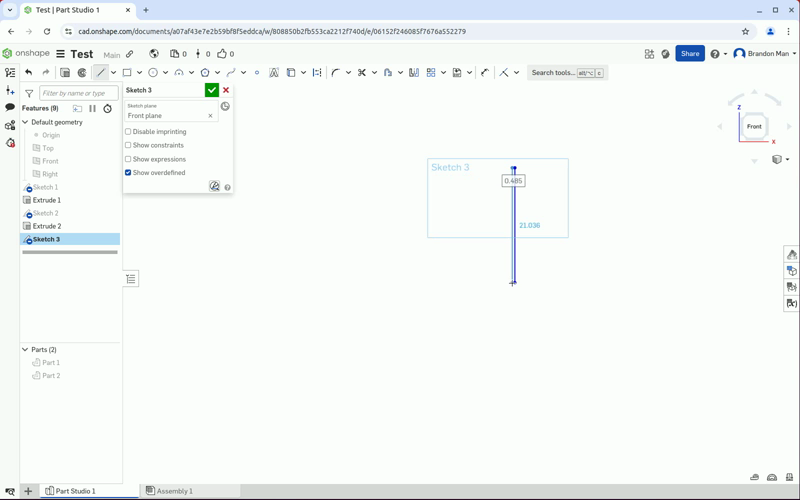
scroll(6)
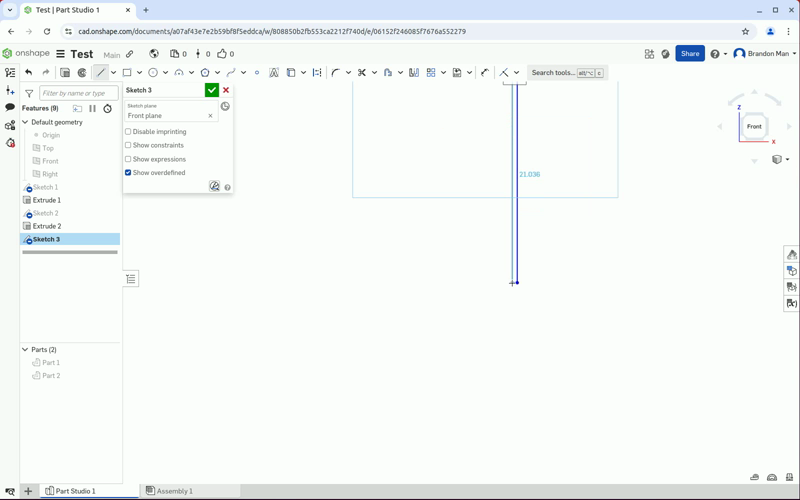
scroll(6)
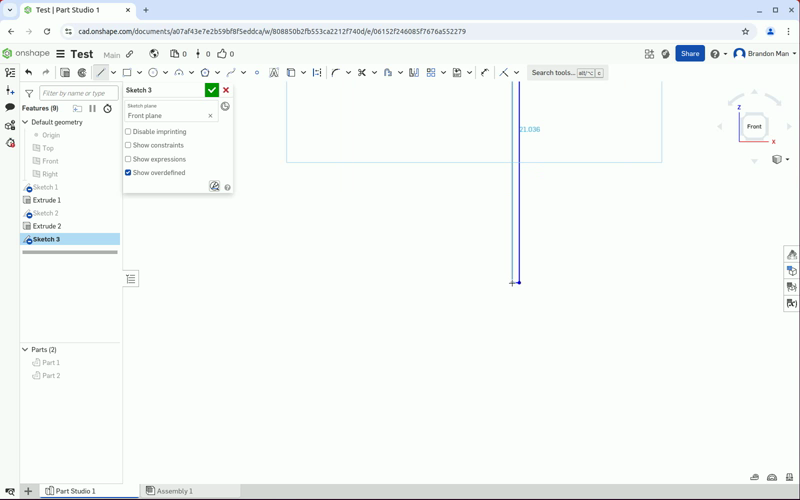
scroll(6)
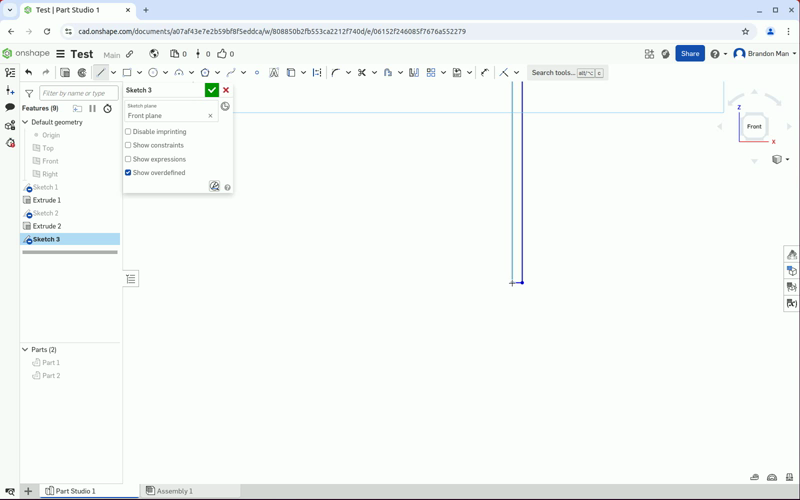
scroll(6)
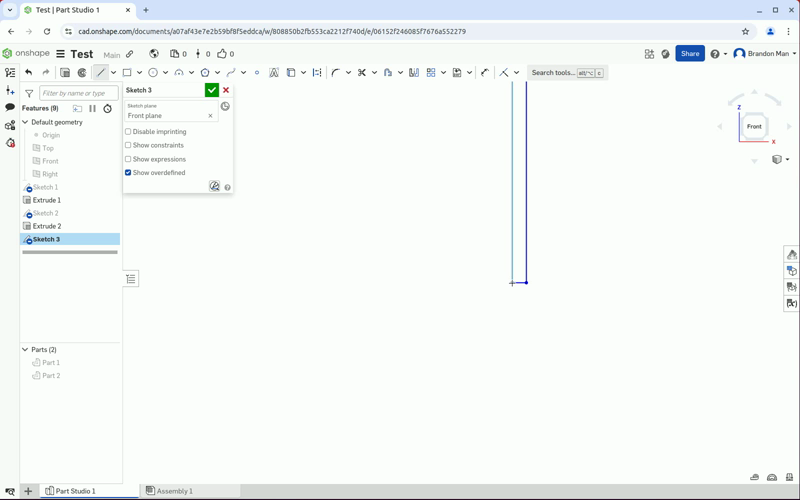
scroll(6)
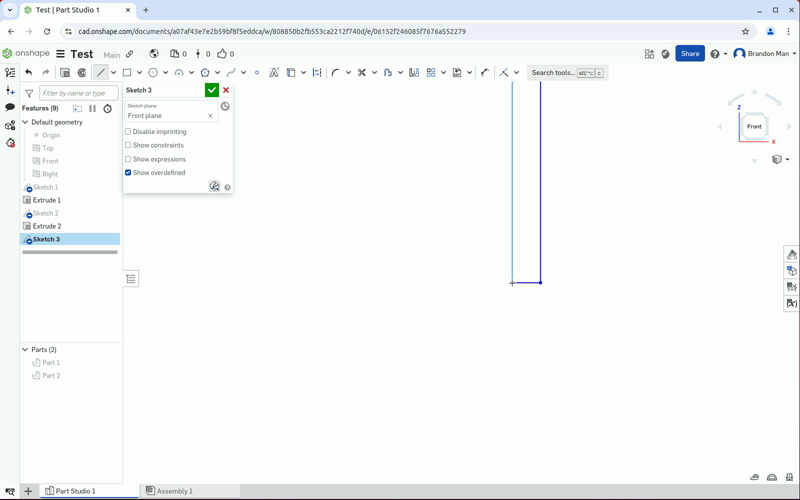
key_up(shift)
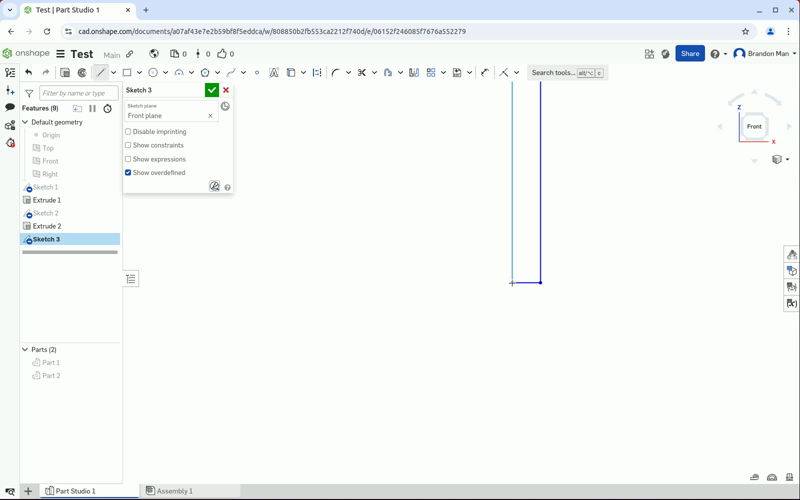
click(512, 282)
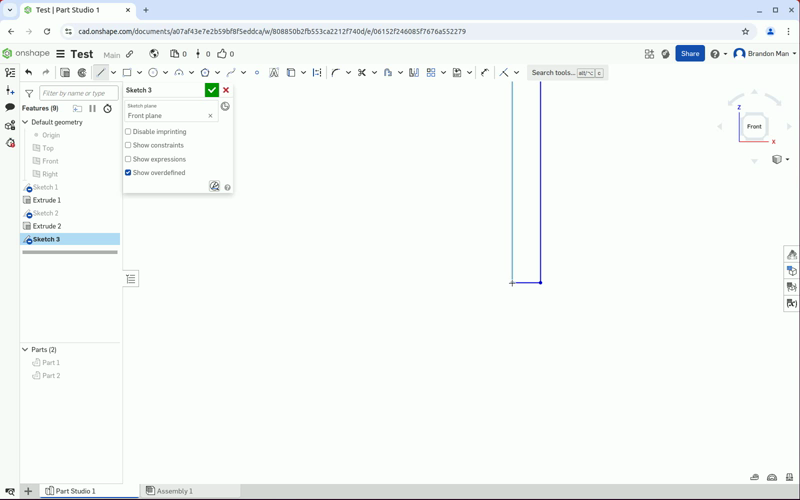
scroll(-6)
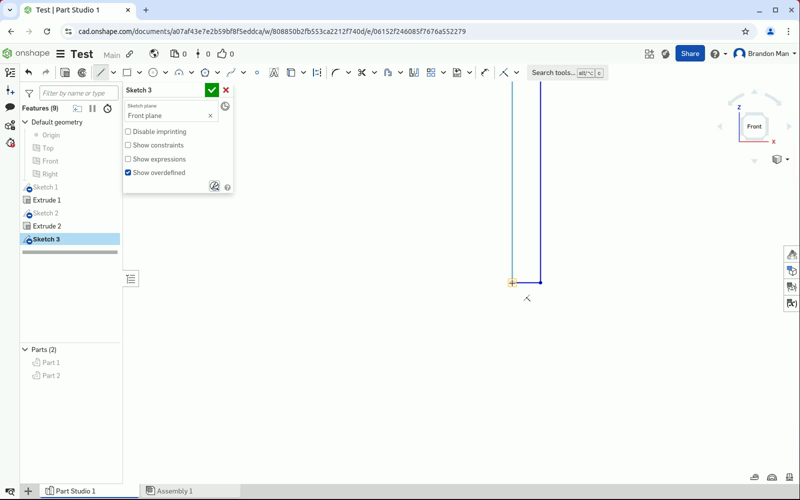
scroll(-6)
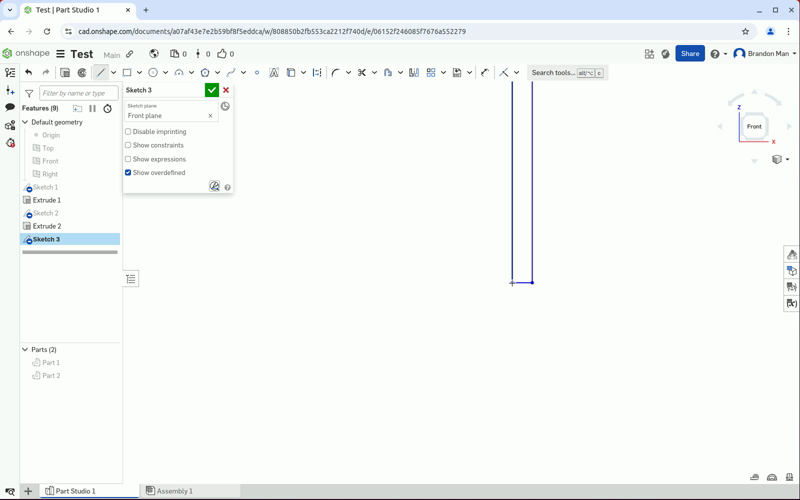
scroll(-6)
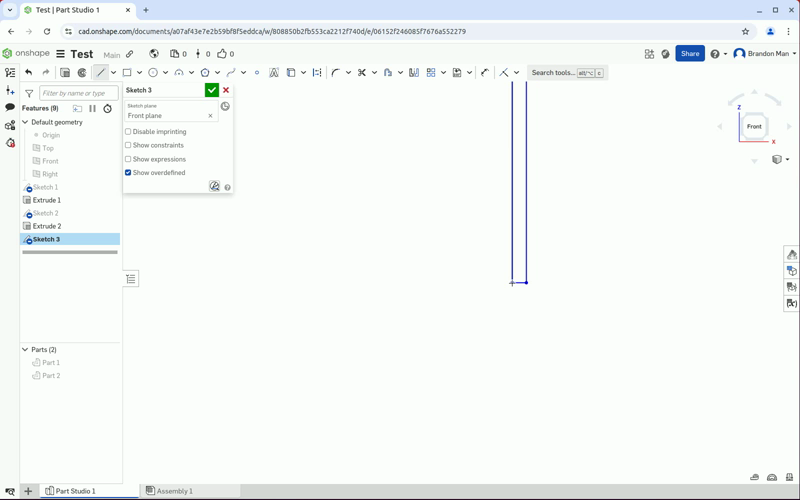
scroll(-6)
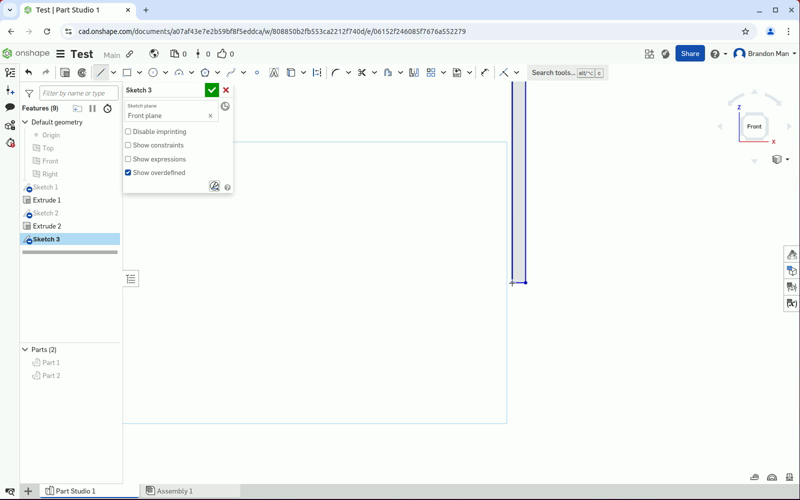
scroll(-6)
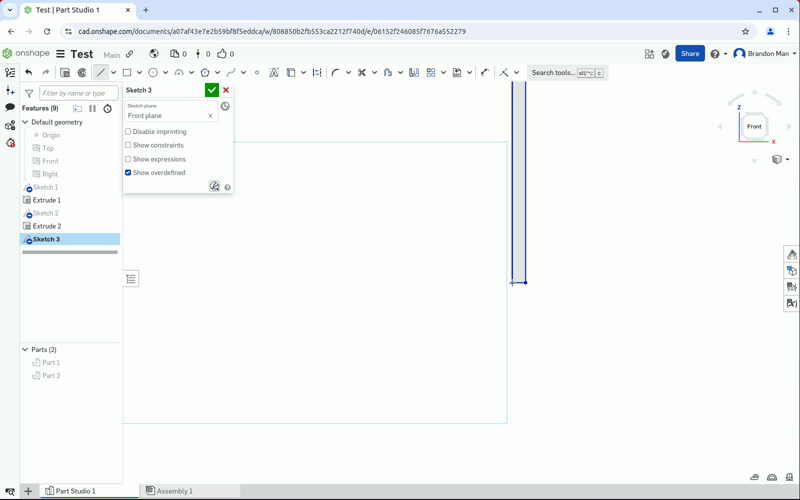
scroll(-6)
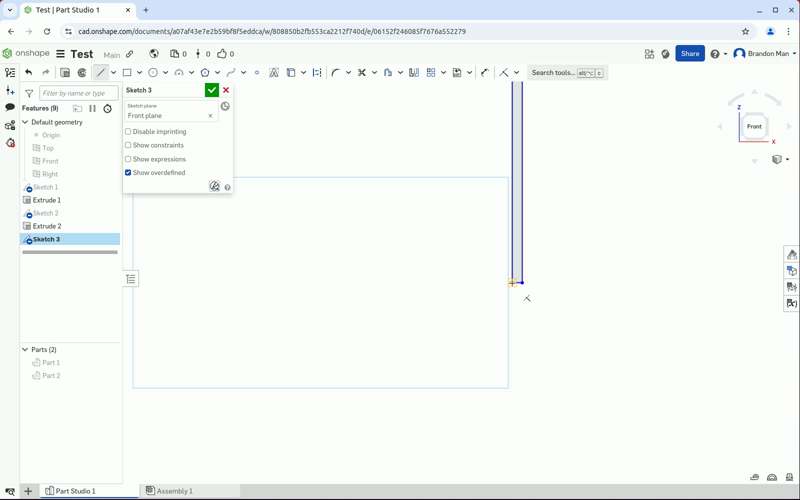
scroll(-6)
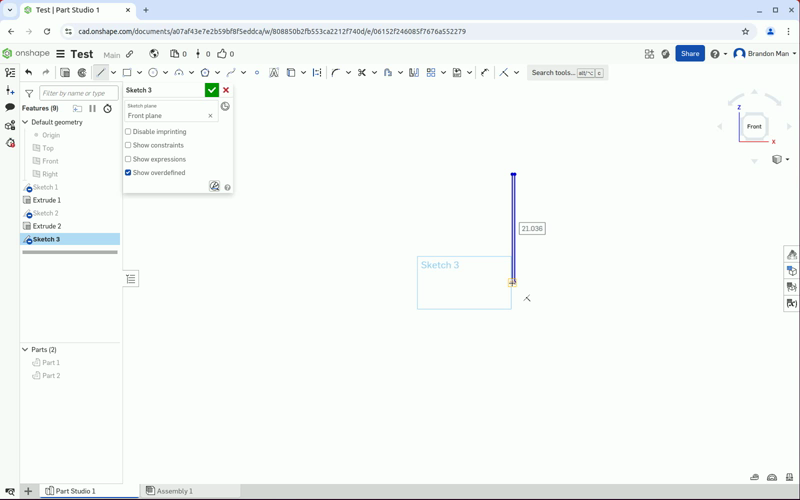
key(esc)
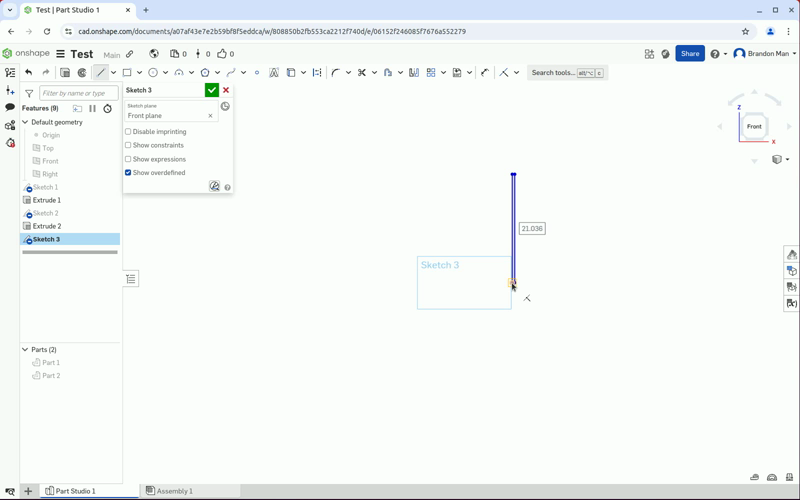
mouse_move(514, 235)
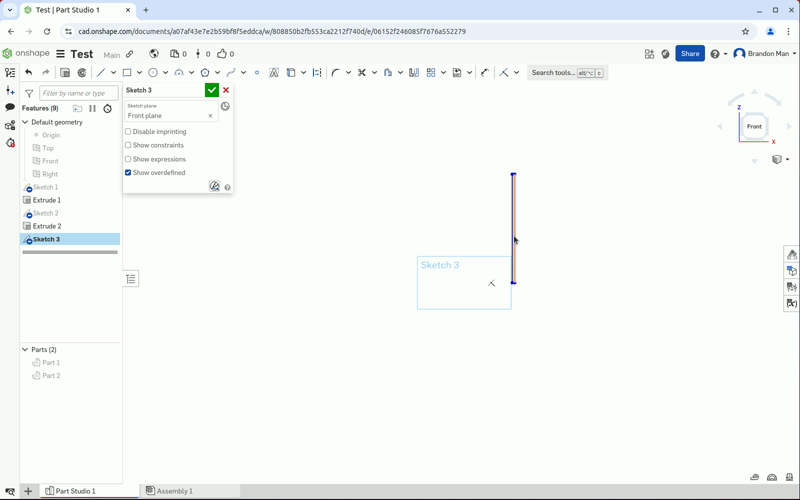
scroll(6)
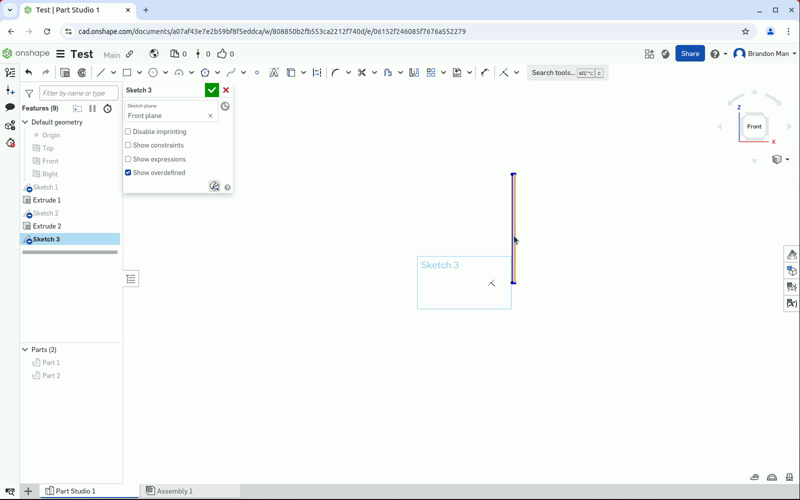
scroll(6)
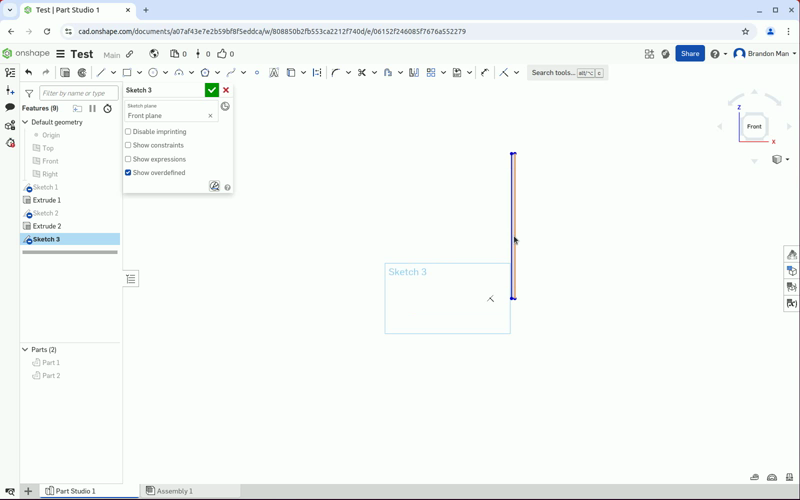
scroll(6)
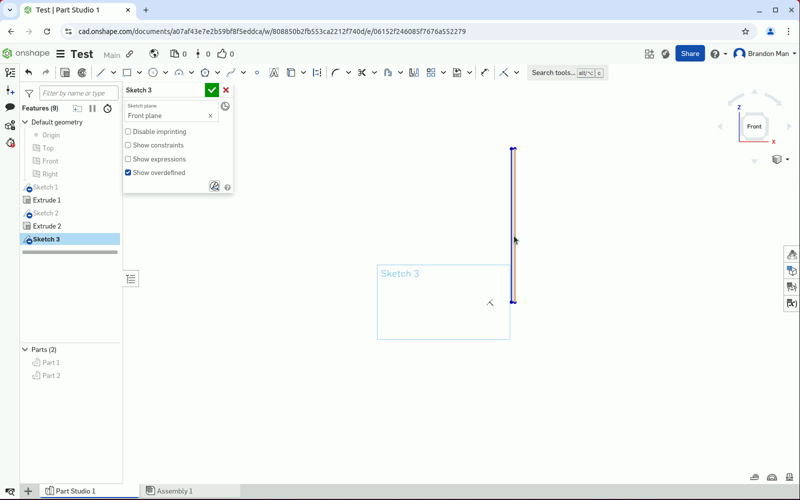
scroll(6)
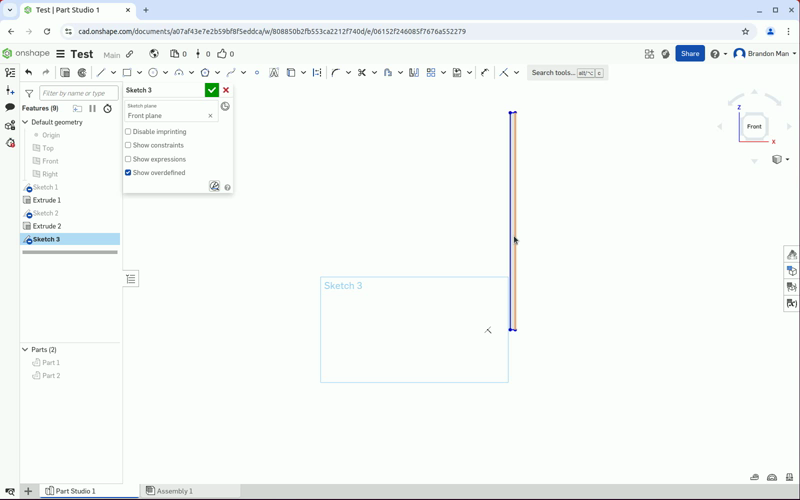
scroll(6)
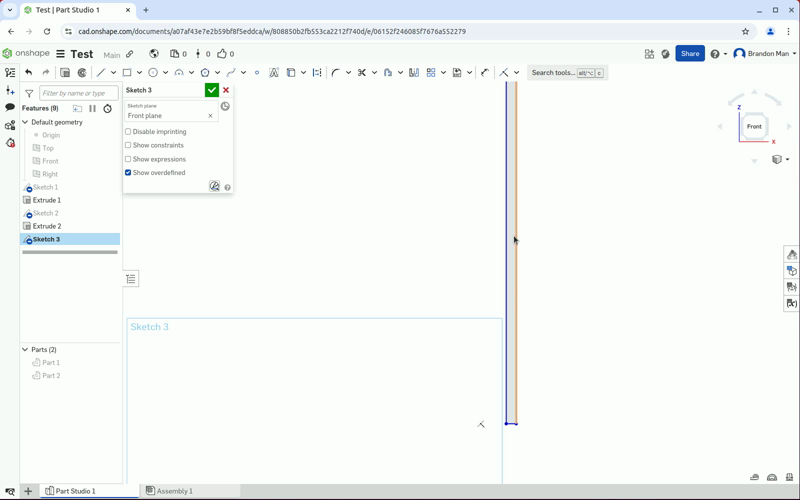
scroll(6)
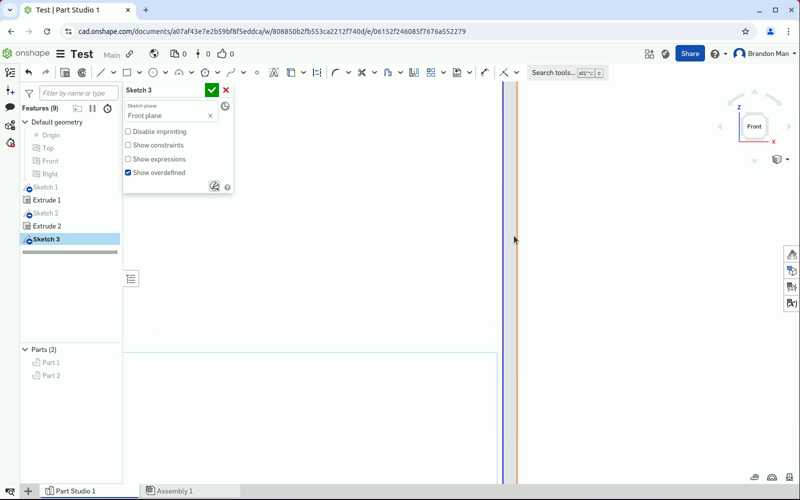
scroll(6)
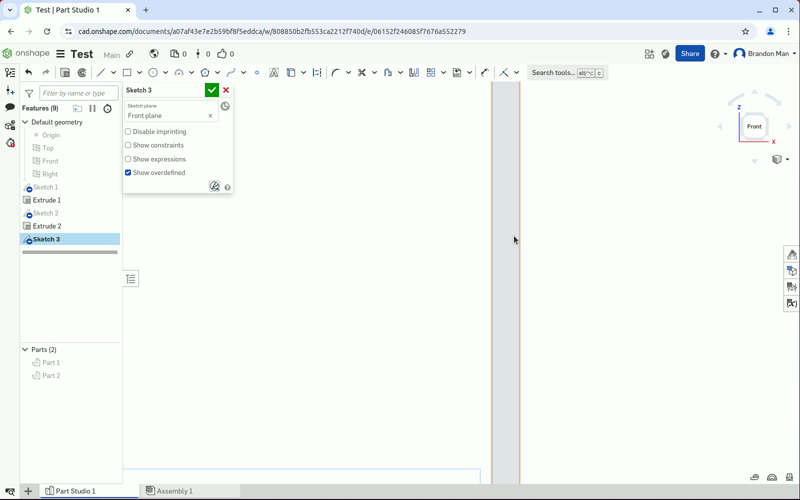
click(514, 235)
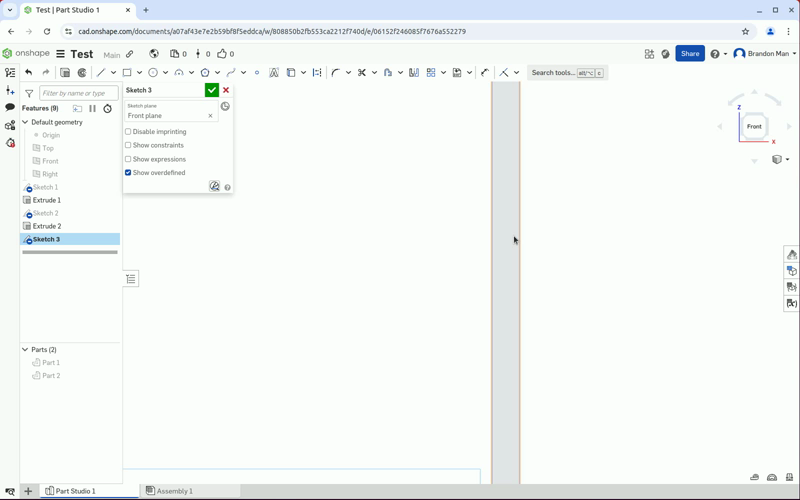
scroll(-6)
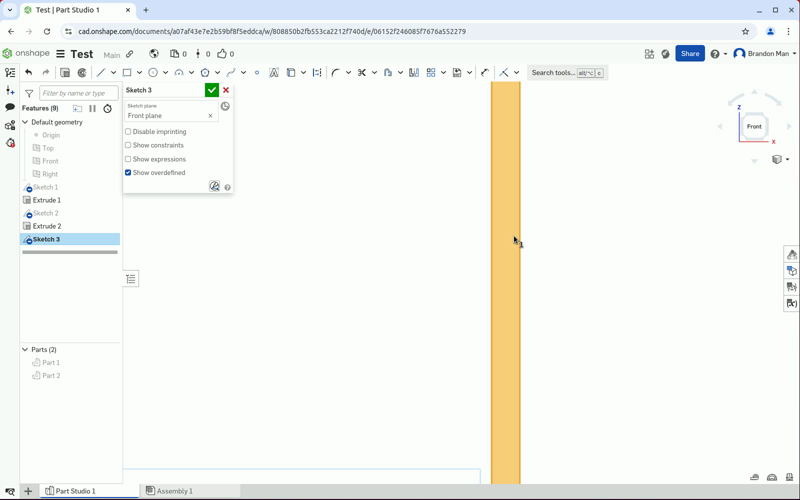
scroll(-6)
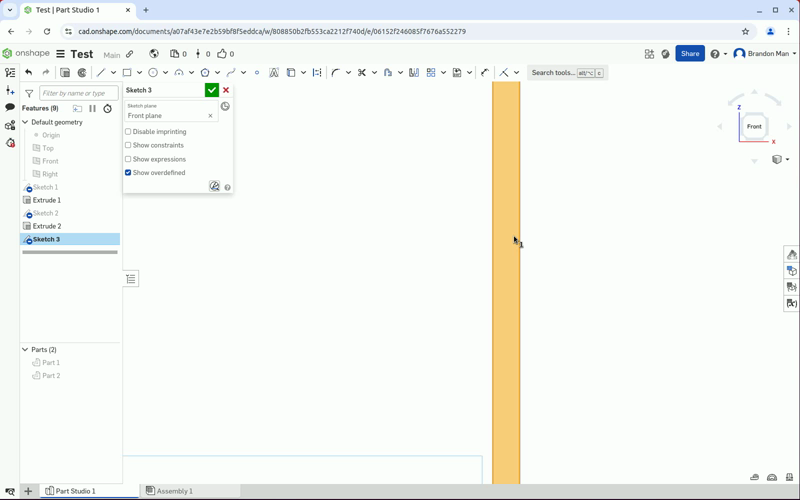
scroll(-6)
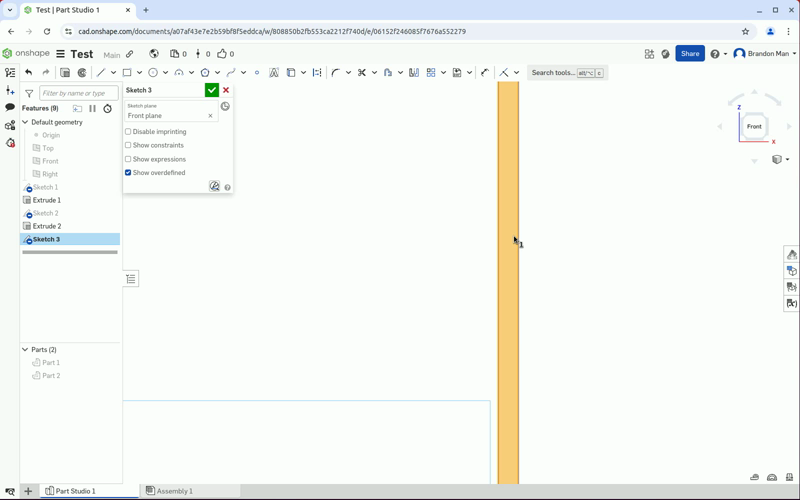
scroll(-6)
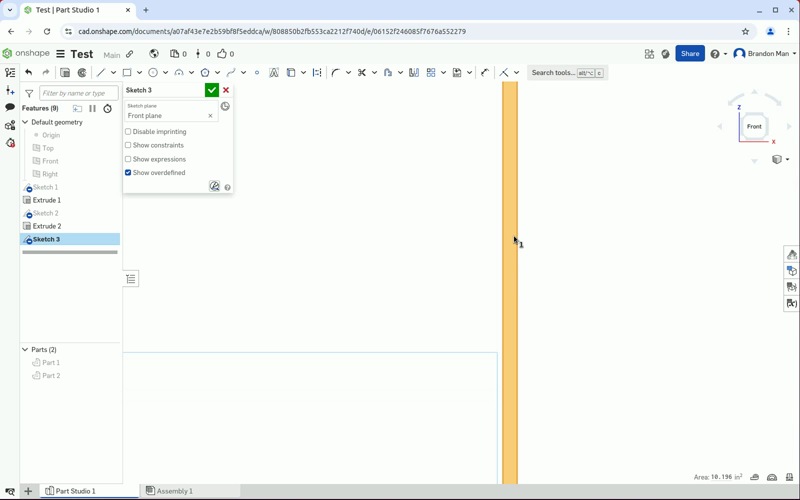
scroll(-6)
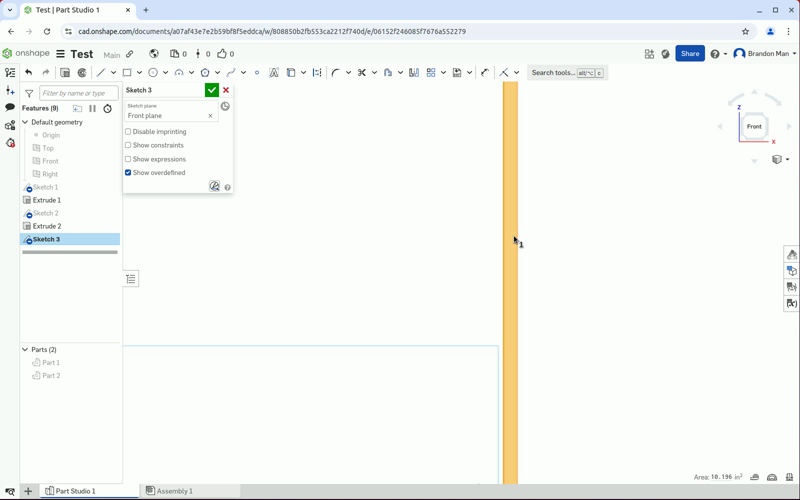
scroll(-6)
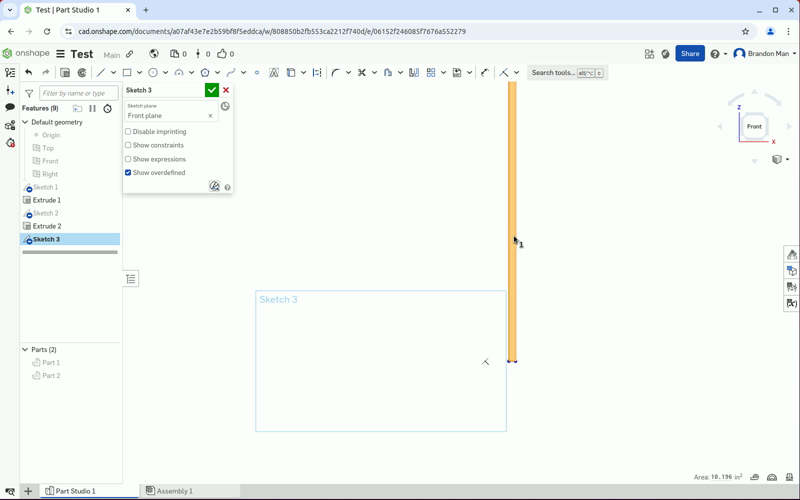
scroll(-6)
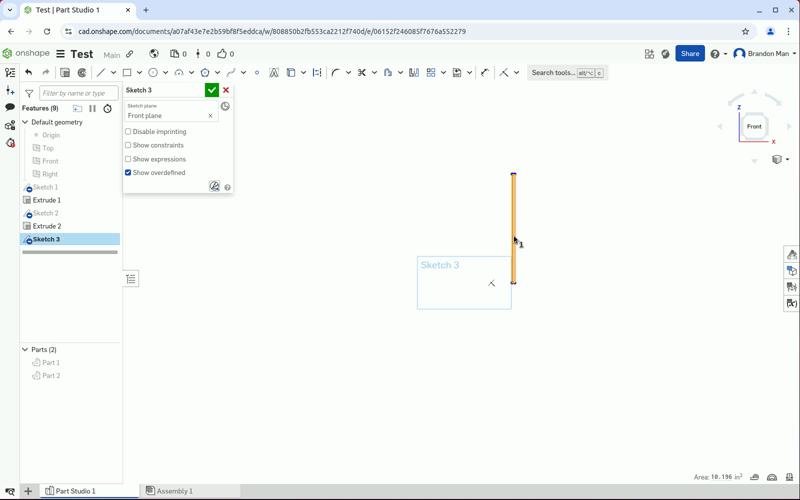
mouse_move(73, 352)
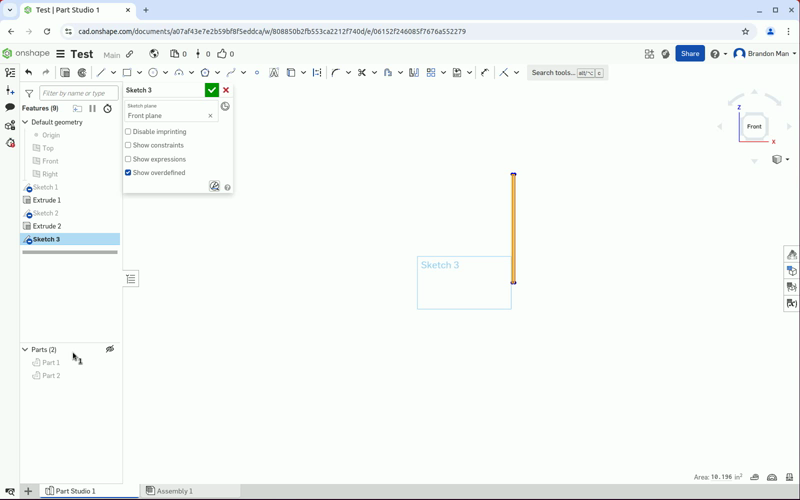
key(shift+y)
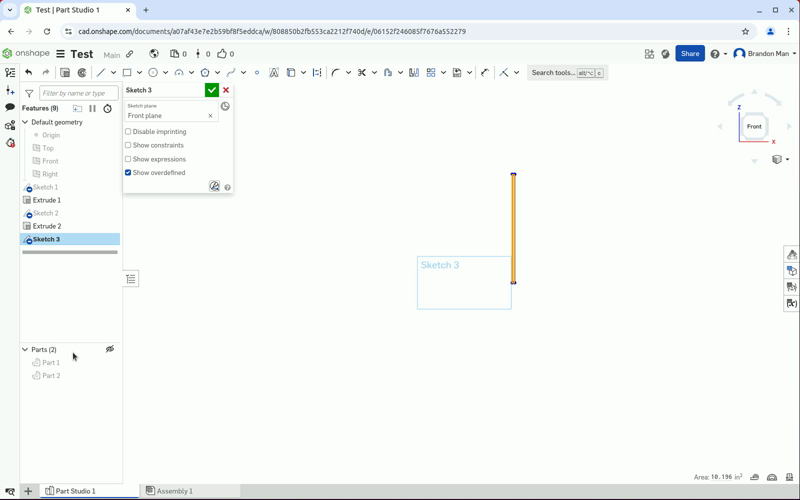
key(shift+e)
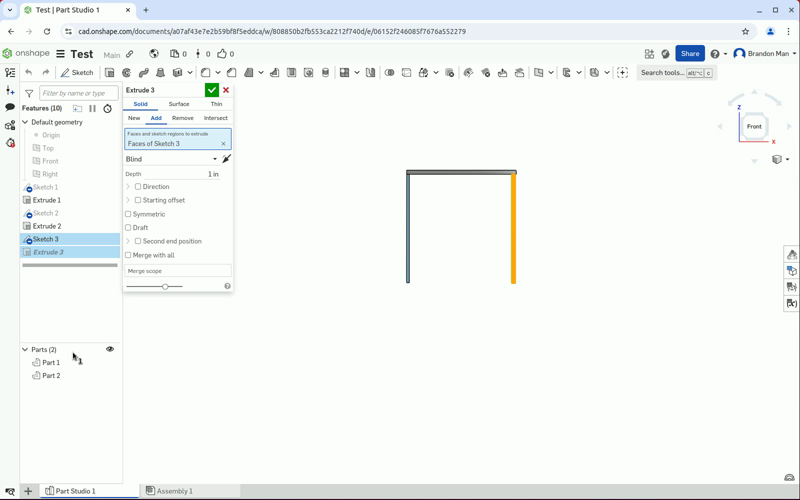
mouse_move(143, 106)
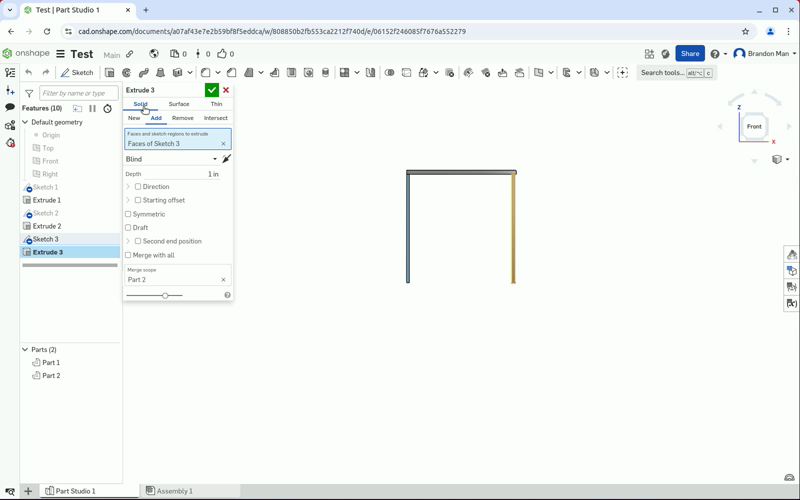
click(143, 106)
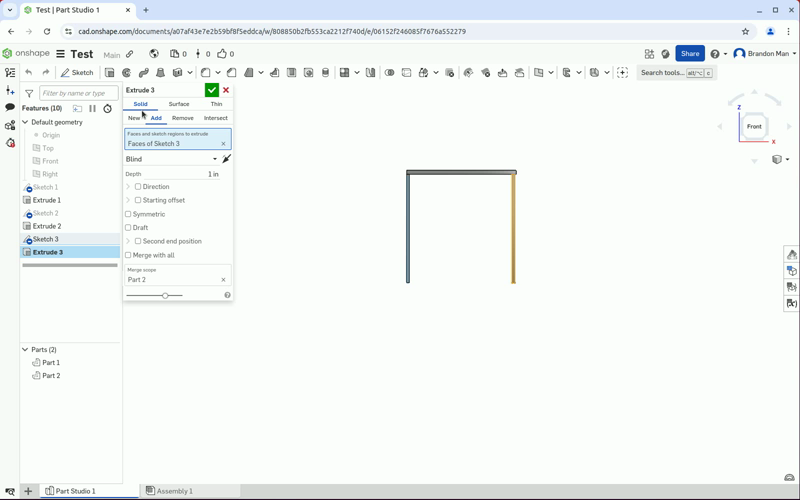
mouse_move(137, 120)
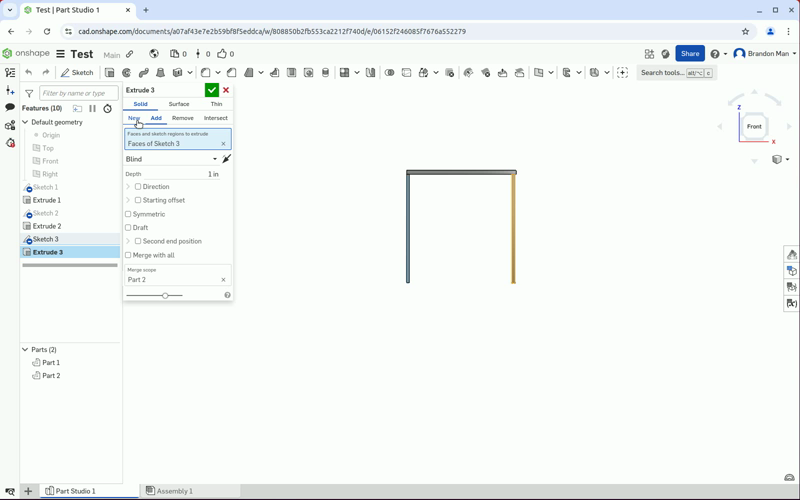
click(137, 120)
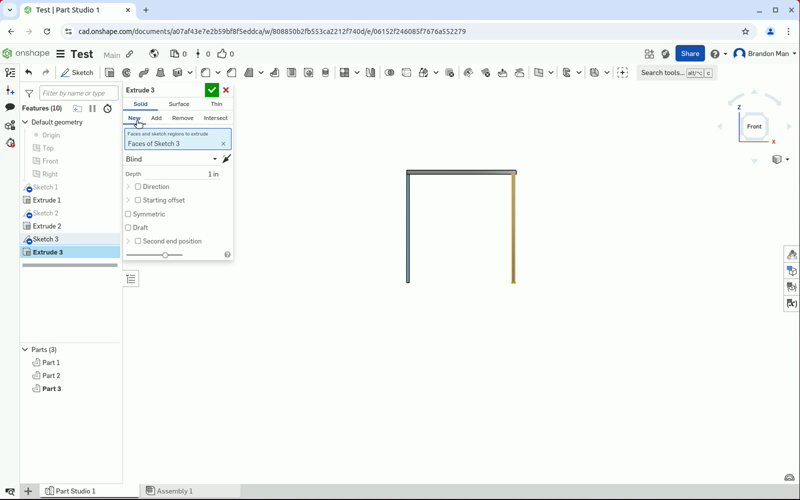
key(tab, 4)
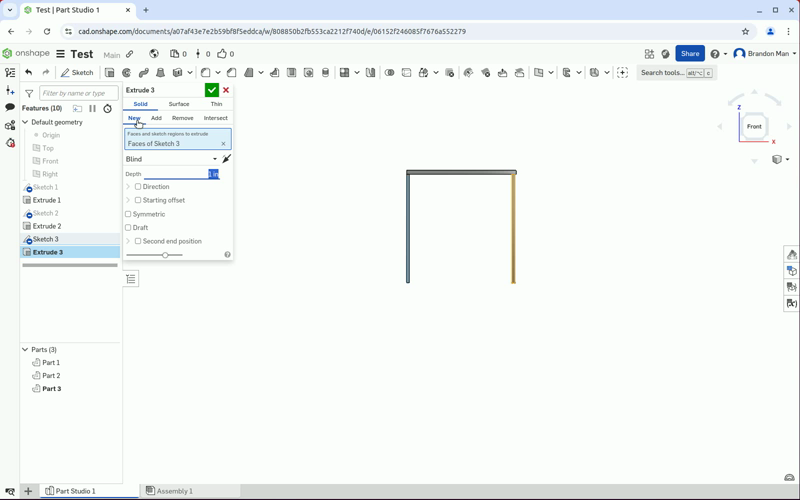
text(22.386)
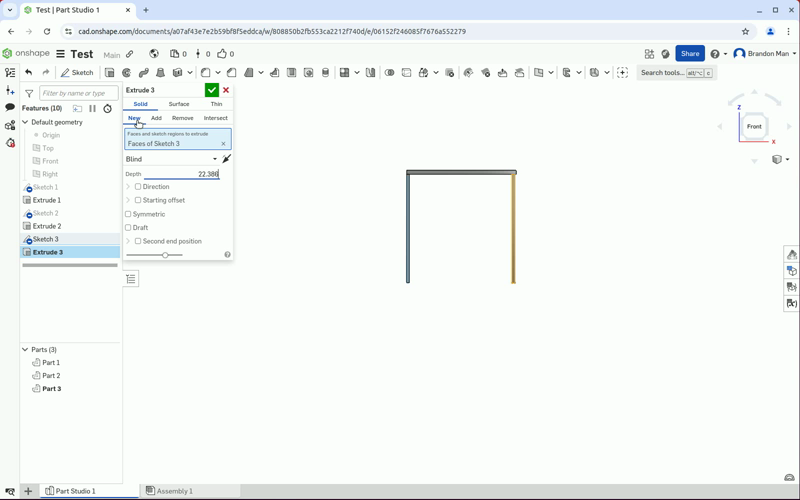
key(enter)
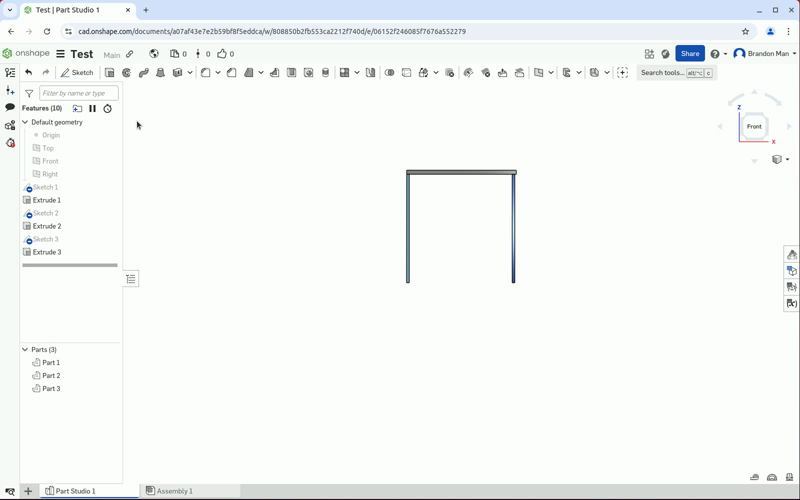
key(shift+h)
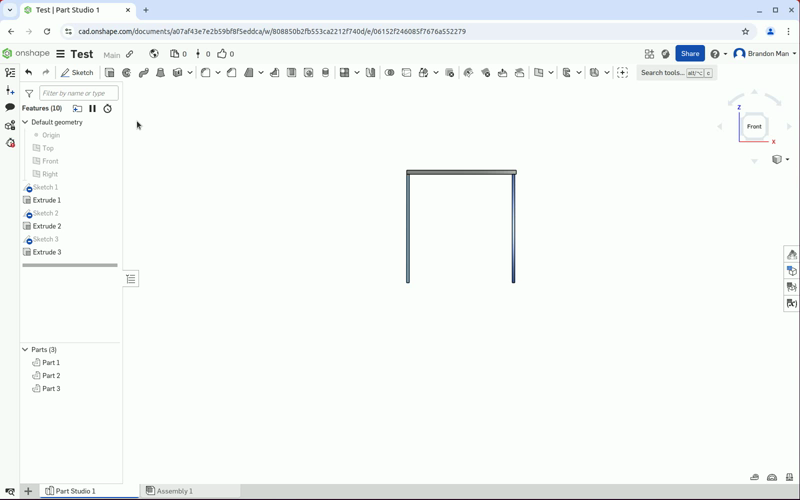
key(shift+h)
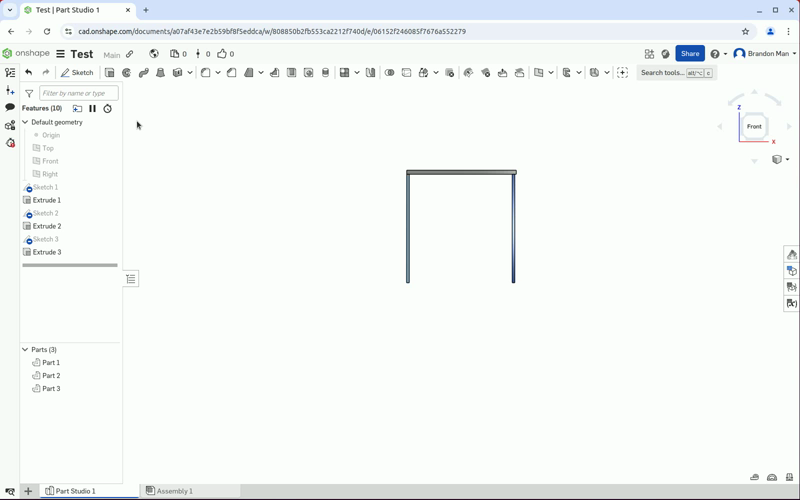
key(shift+7)
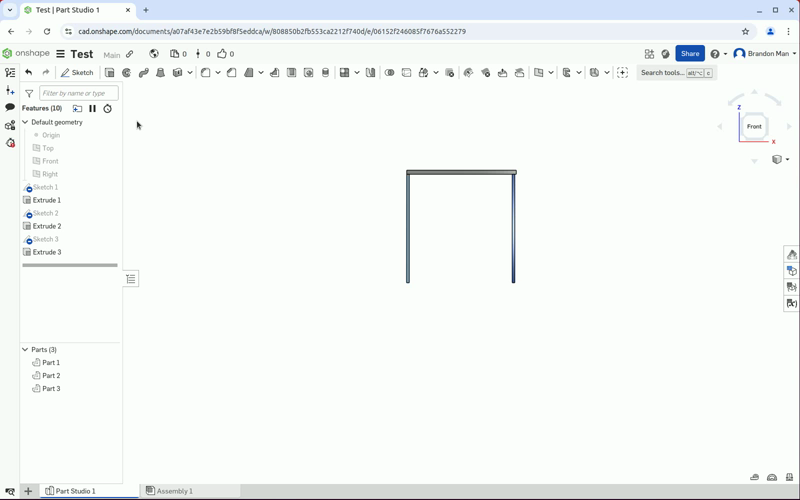
key(left, 2)
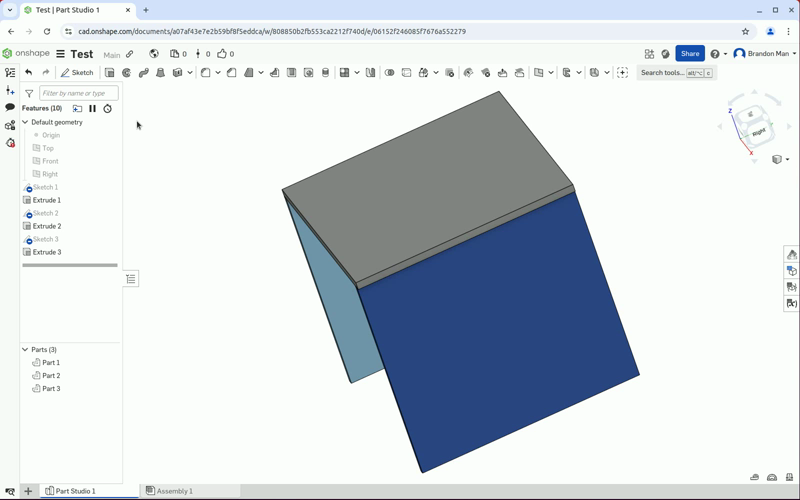
key(down, 2)
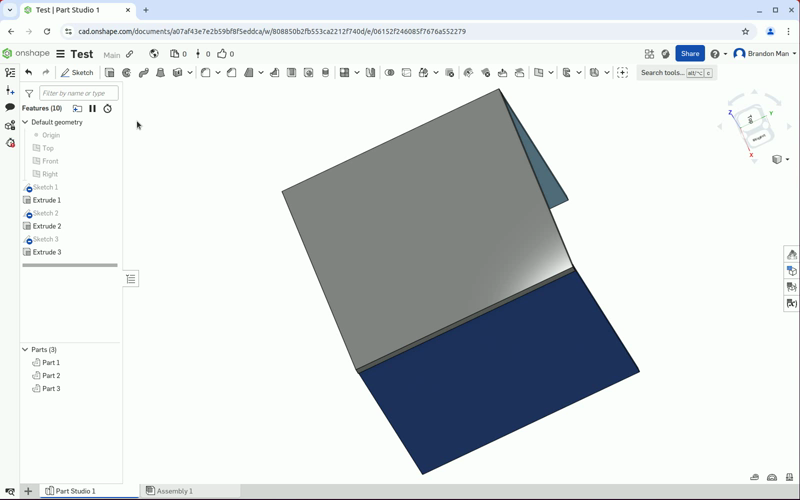
key(up, 2)
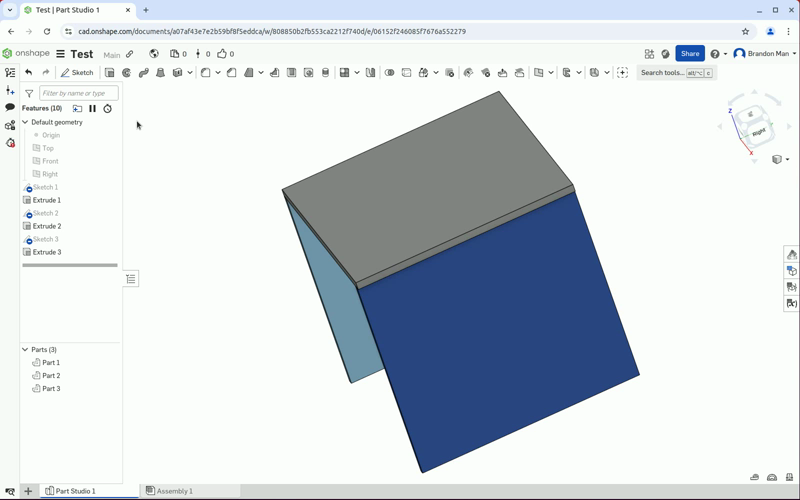
key(right, 2)
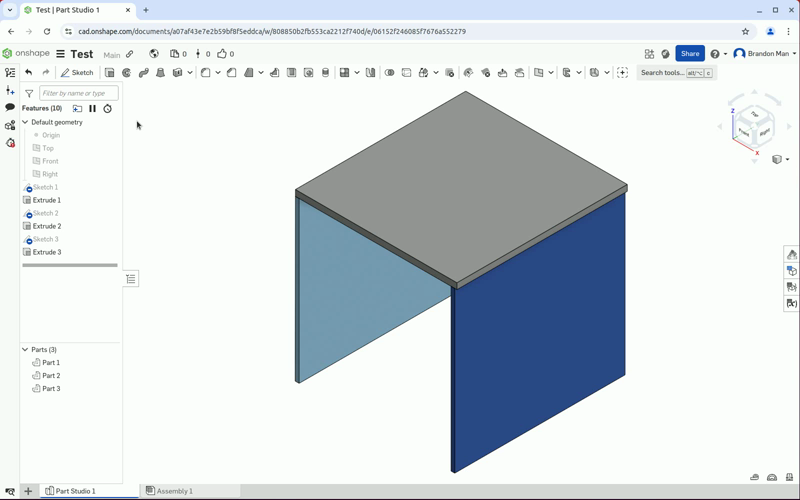
mouse_move(73, 189)
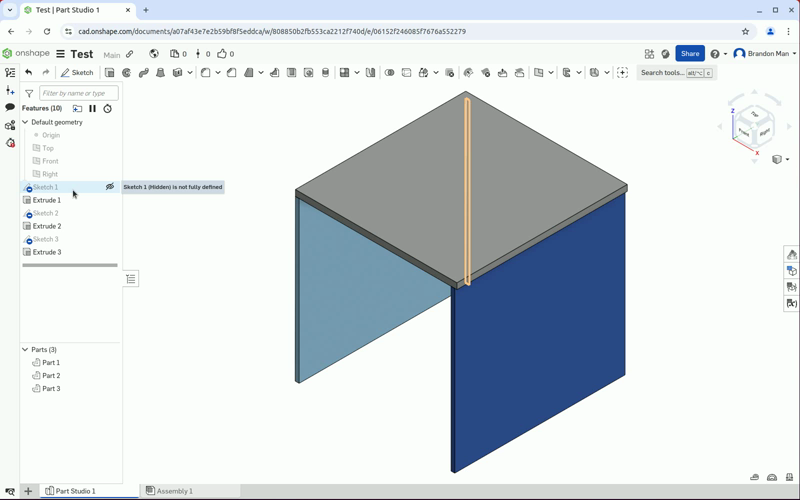
click(73, 189)